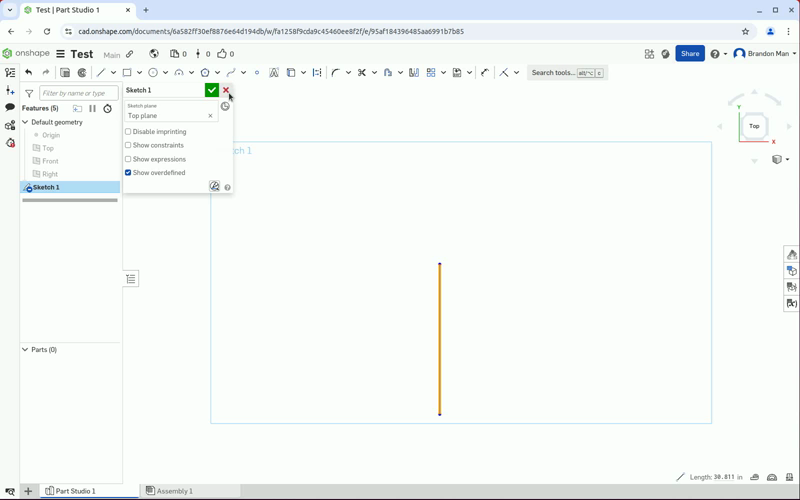
key(shift+h)
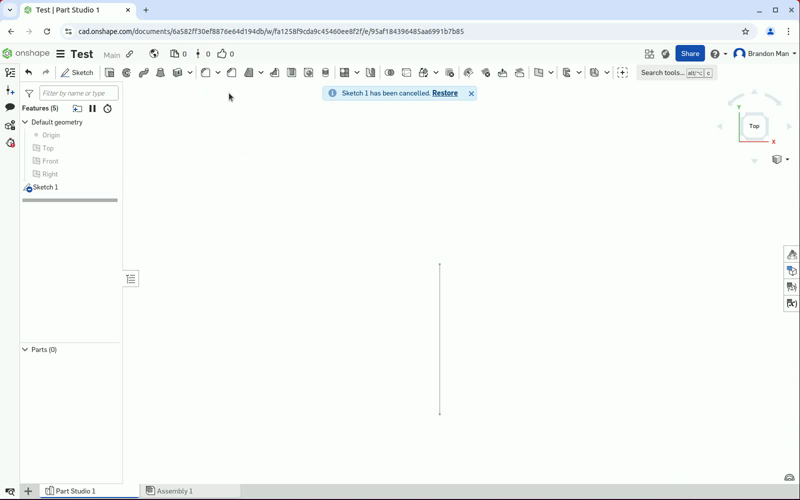
key(shift+s)
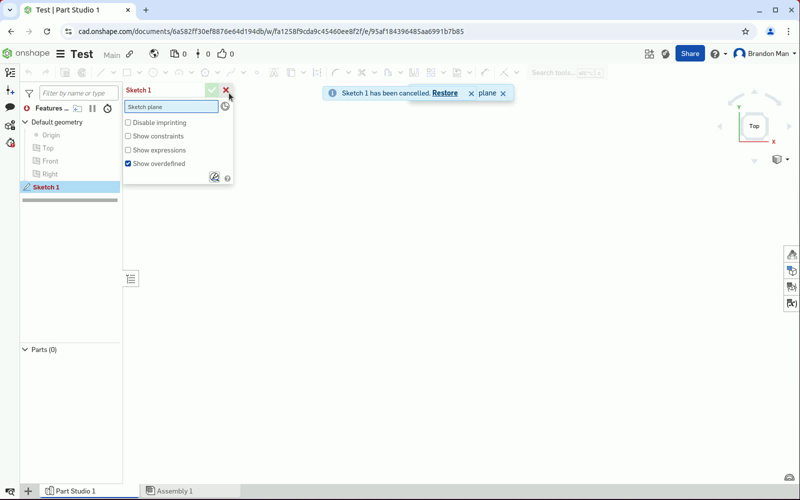
mouse_move(73, 150)
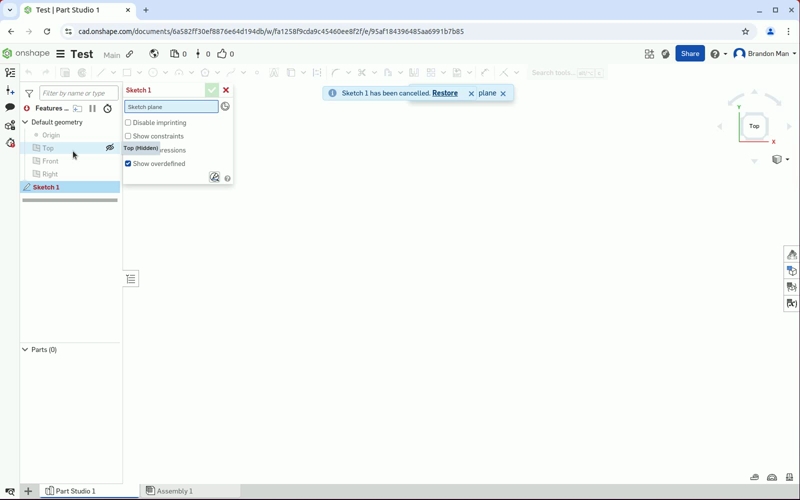
click(73, 150)
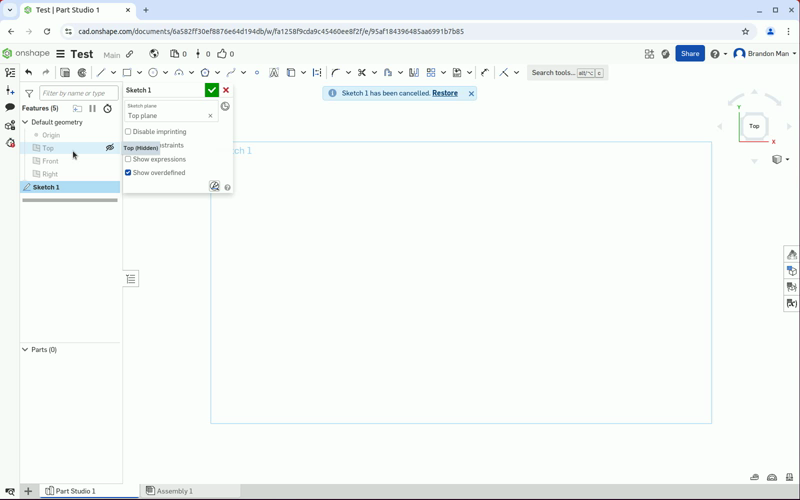
mouse_move(73, 352)
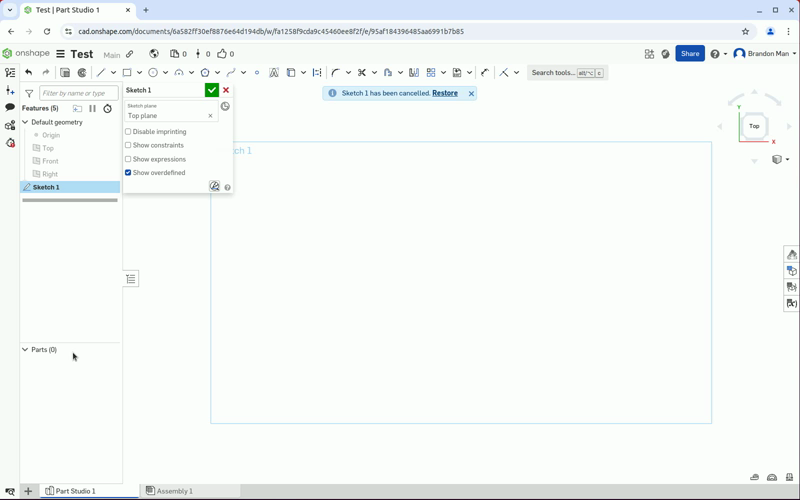
key(y)
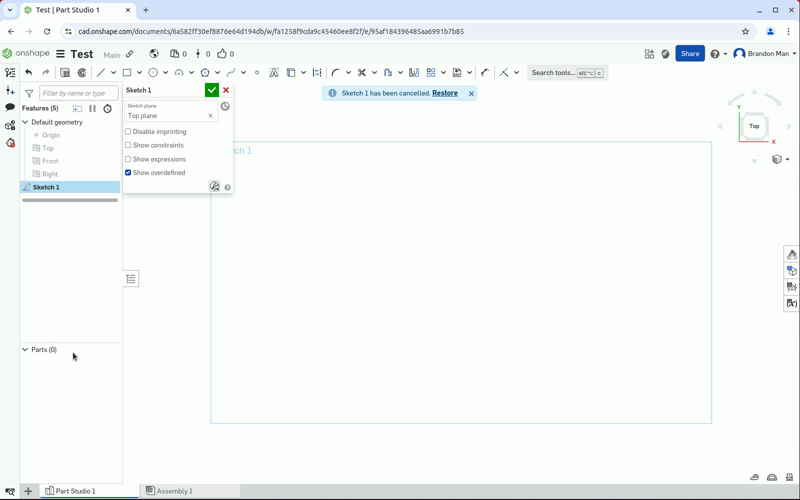
key(c)
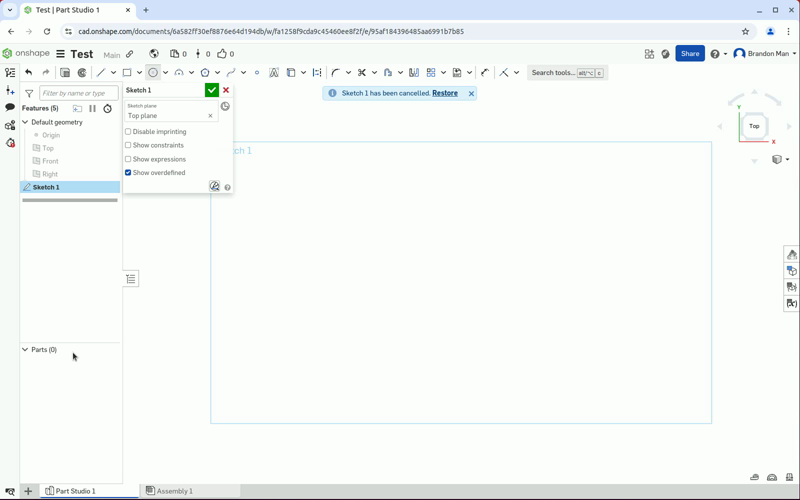
key_down(shift)
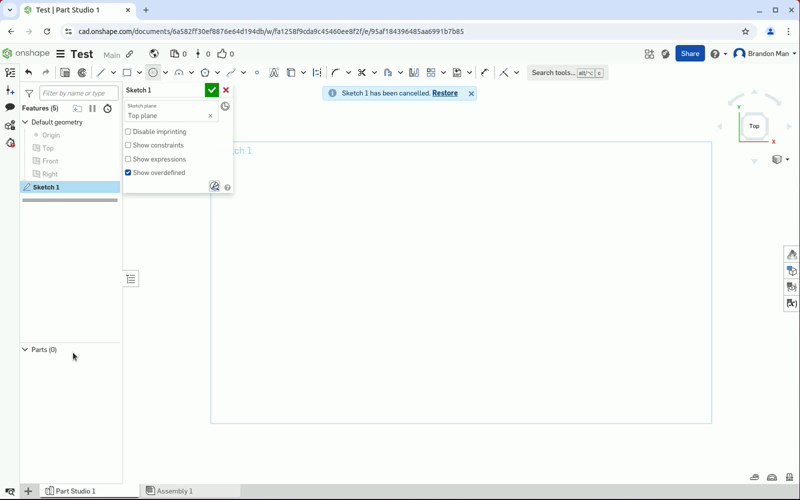
mouse_move(461, 282)
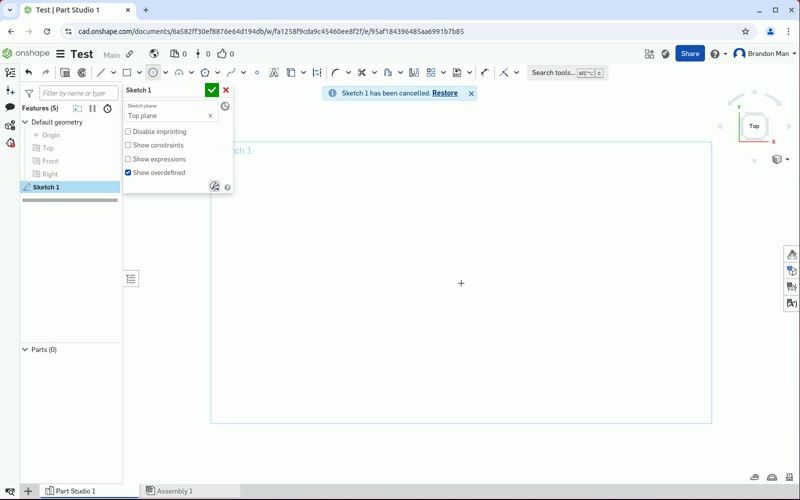
click(461, 282)
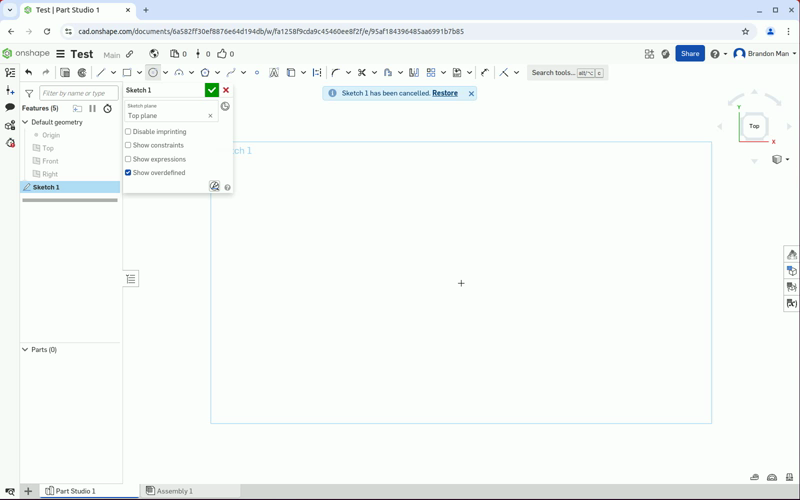
key_up(shift)
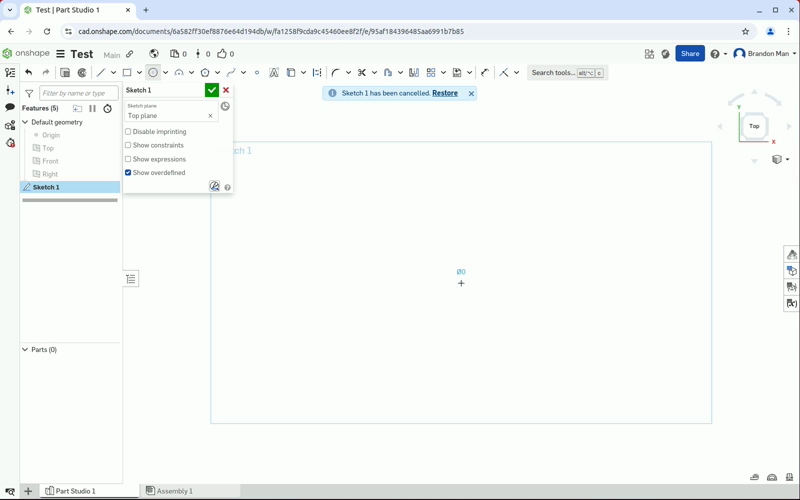
mouse_move(574, 282)
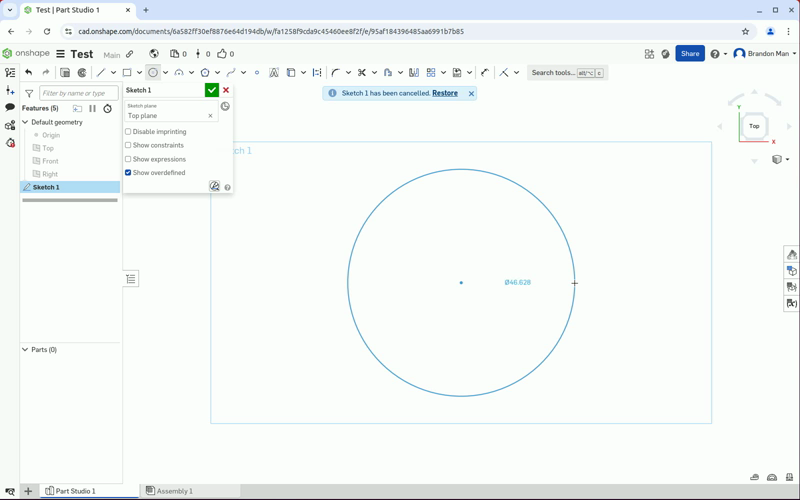
click(574, 282)
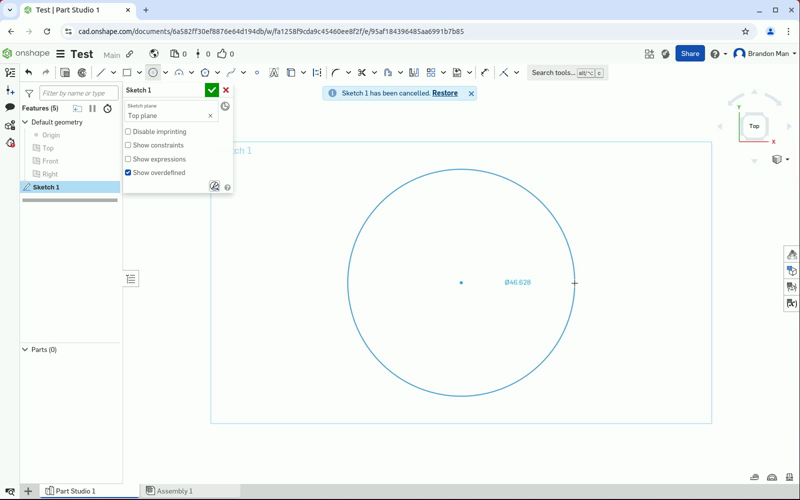
key(esc)
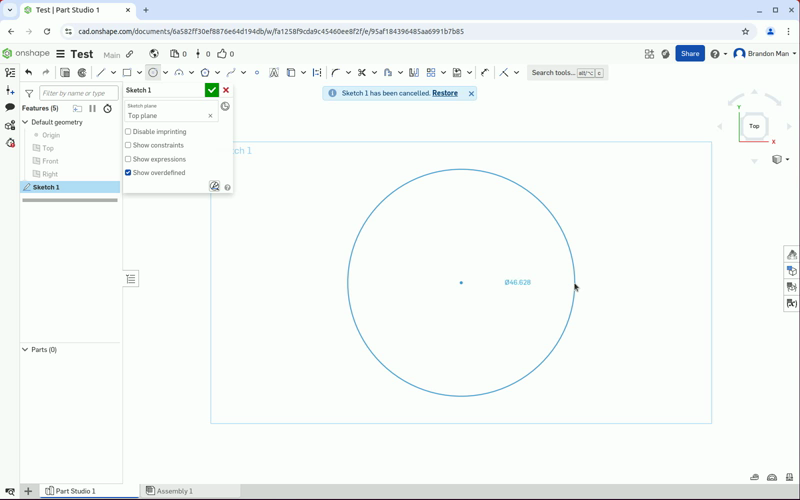
key(c)
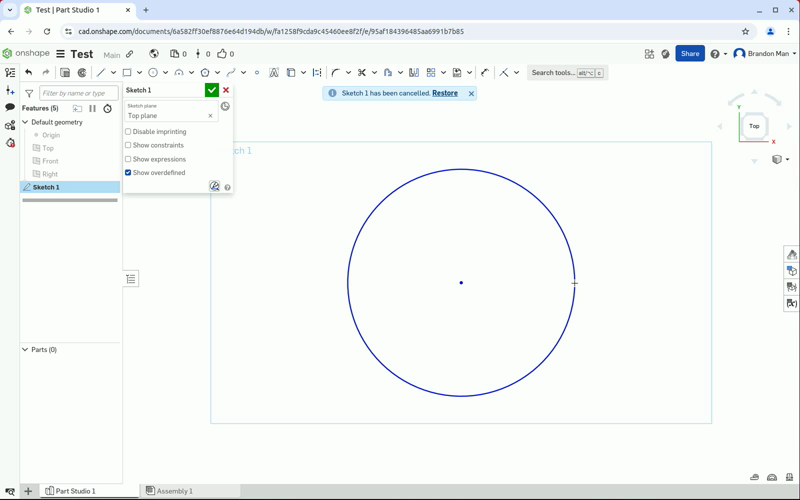
key_down(shift)
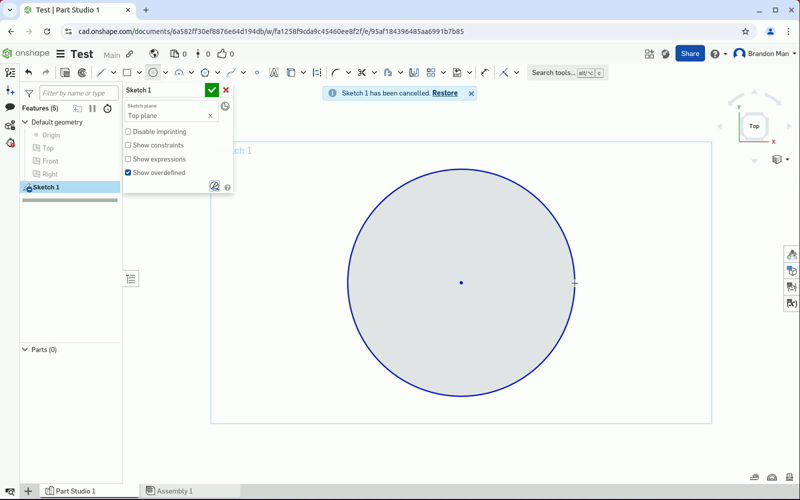
mouse_move(461, 282)
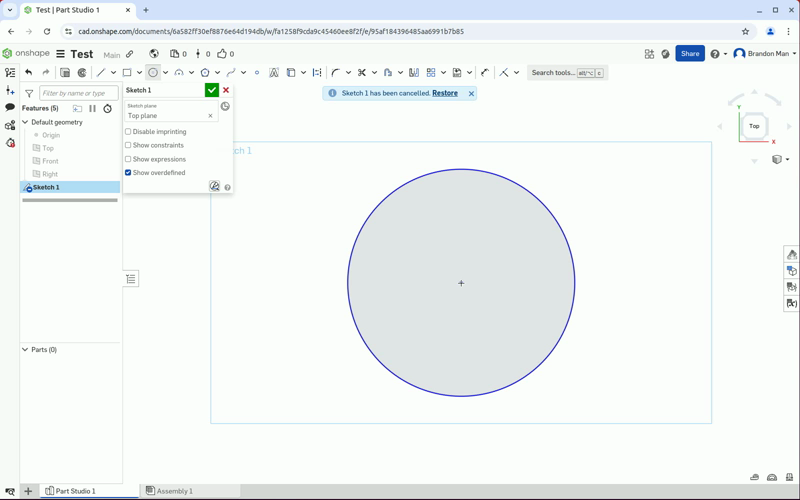
click(461, 282)
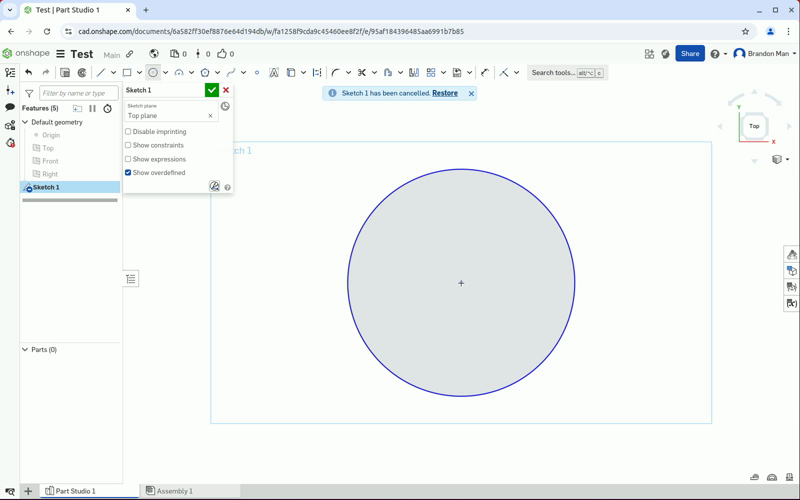
key_up(shift)
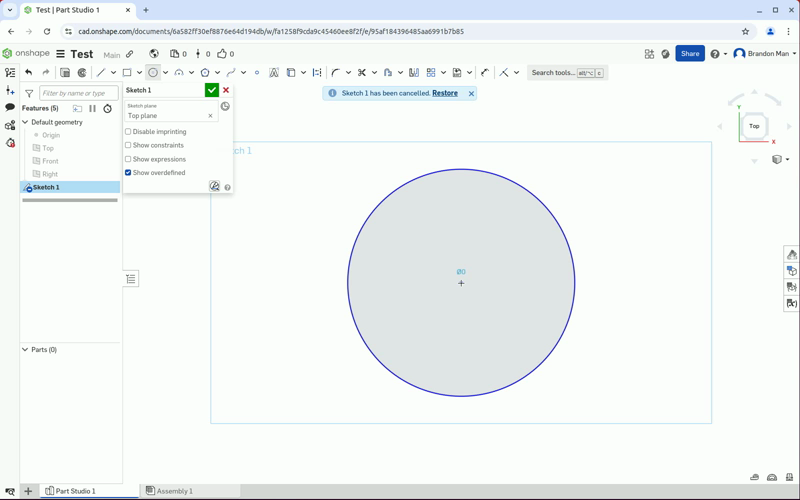
mouse_move(529, 282)
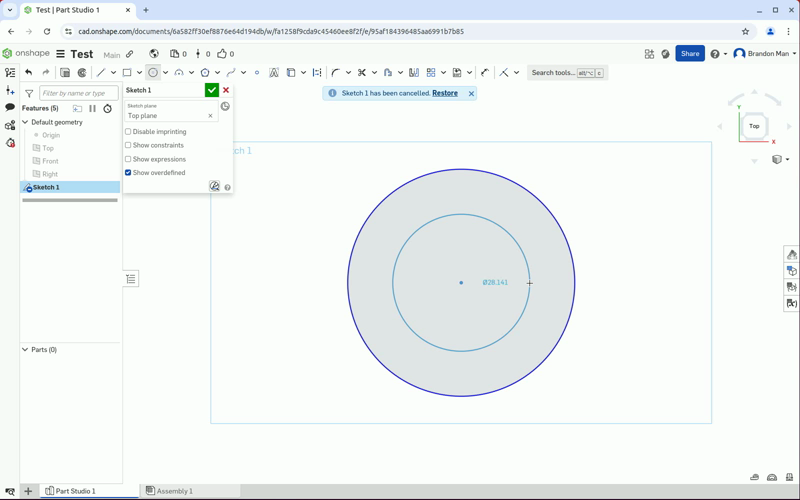
click(529, 282)
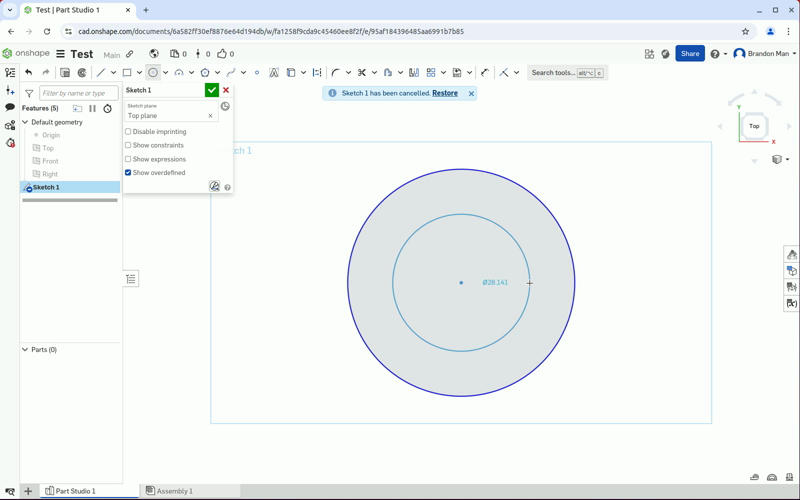
key(esc)
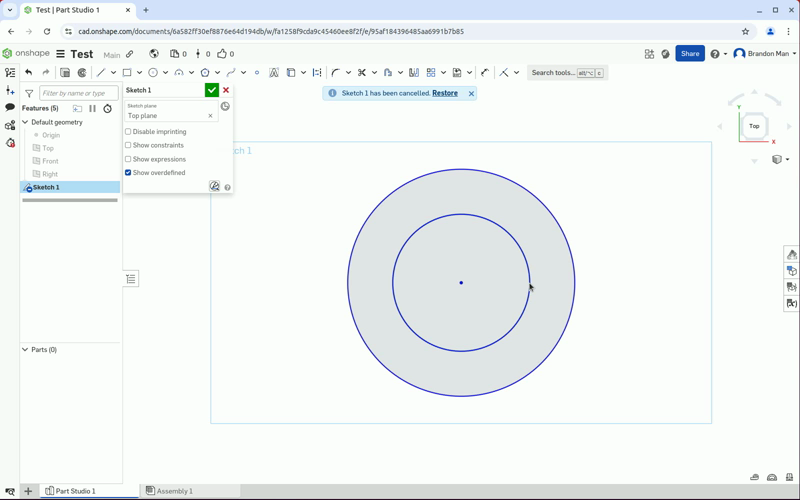
mouse_move(492, 198)
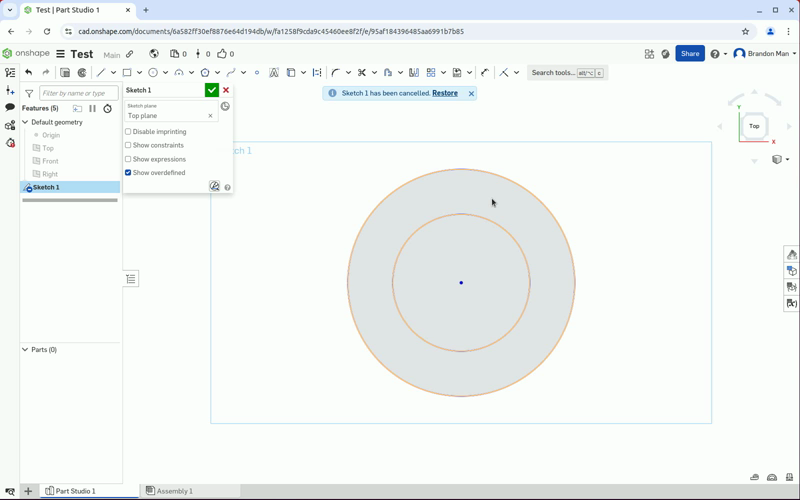
click(492, 198)
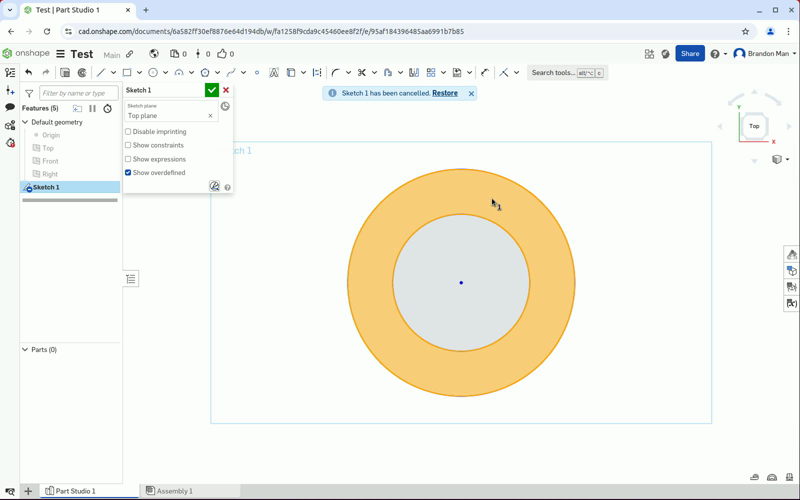
mouse_move(73, 352)
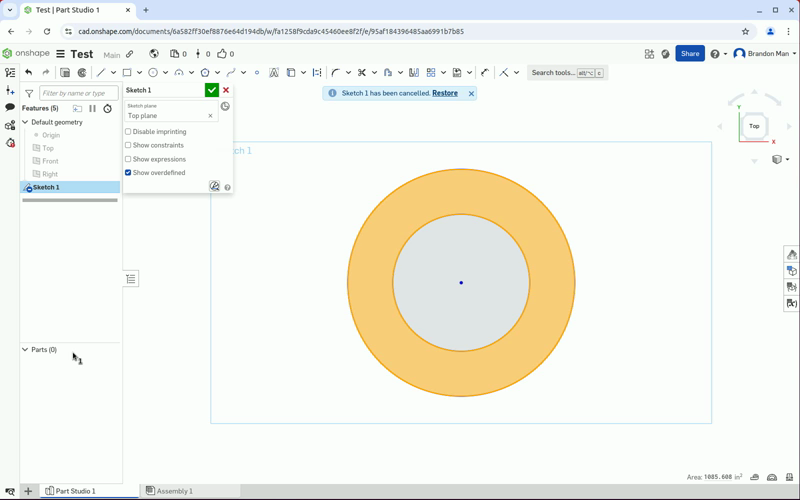
key(shift+y)
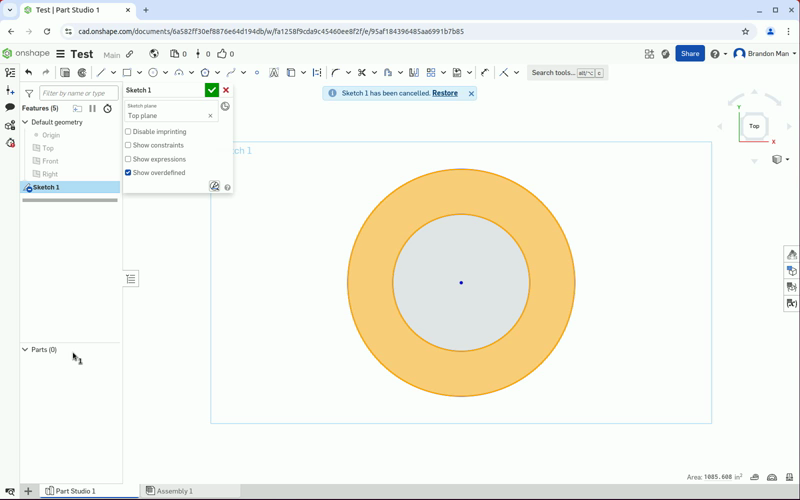
key(shift+e)
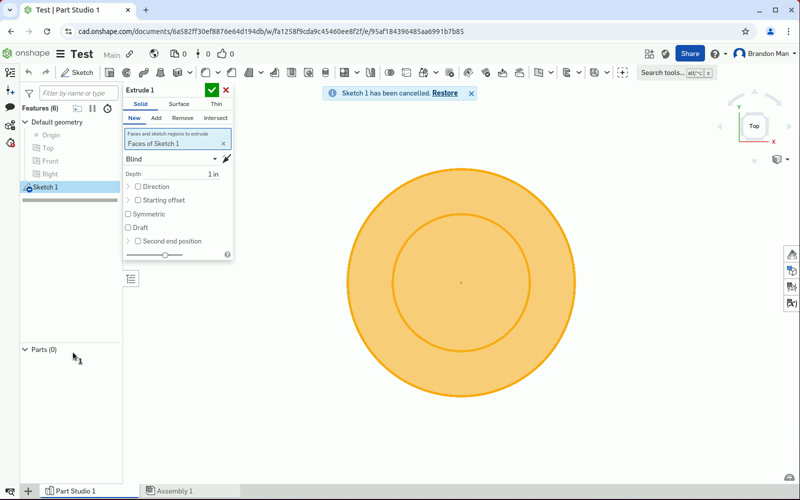
mouse_move(143, 106)
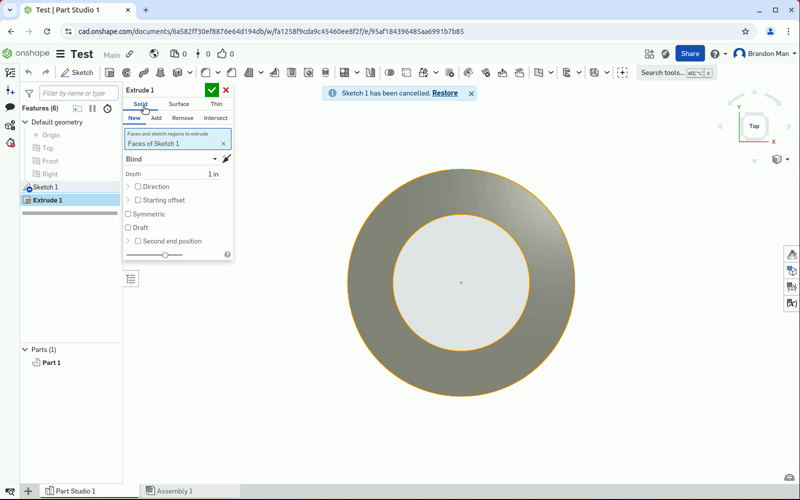
click(143, 106)
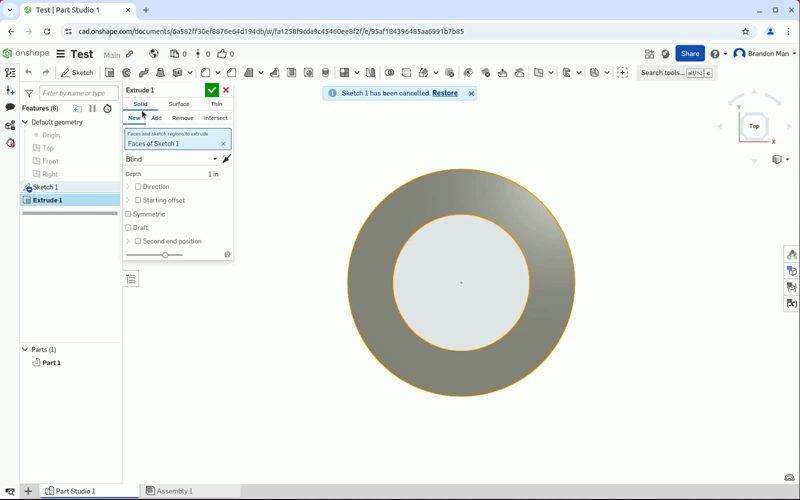
mouse_move(137, 120)
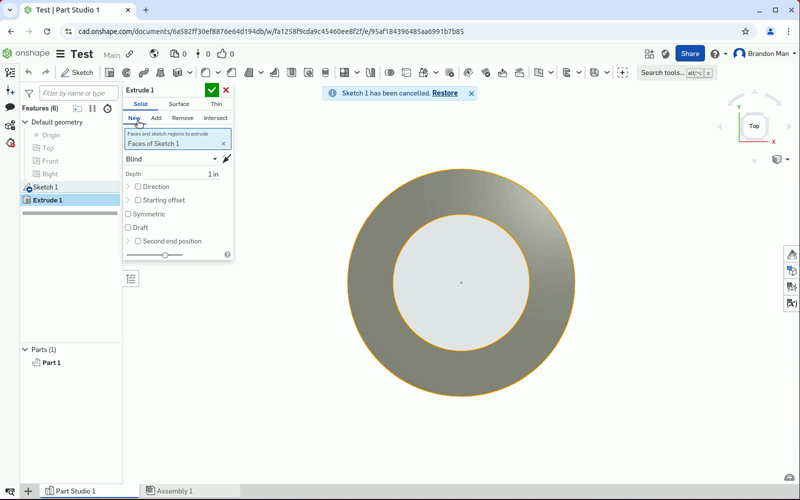
click(137, 120)
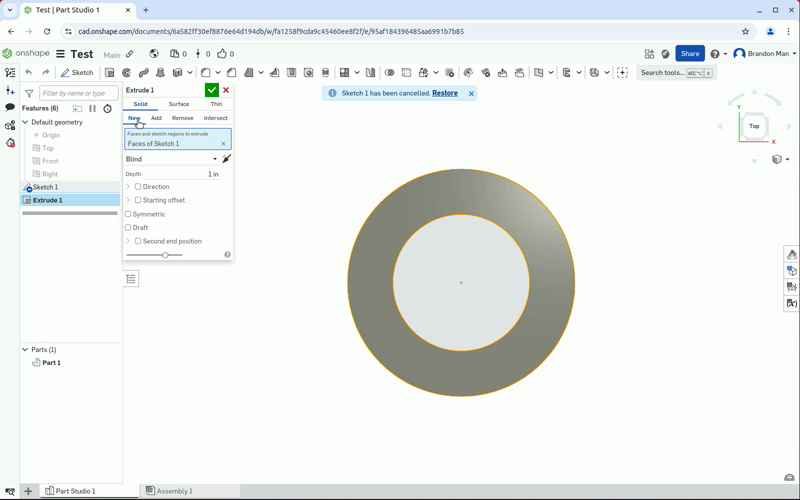
key(tab, 4)
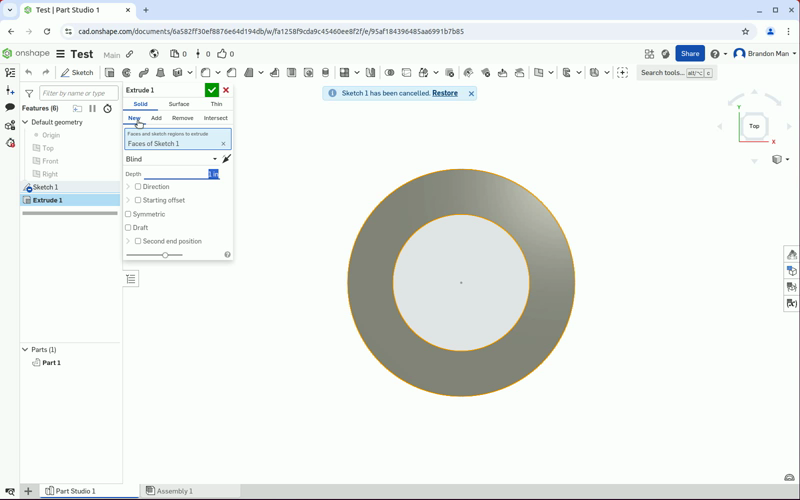
text(1.685)
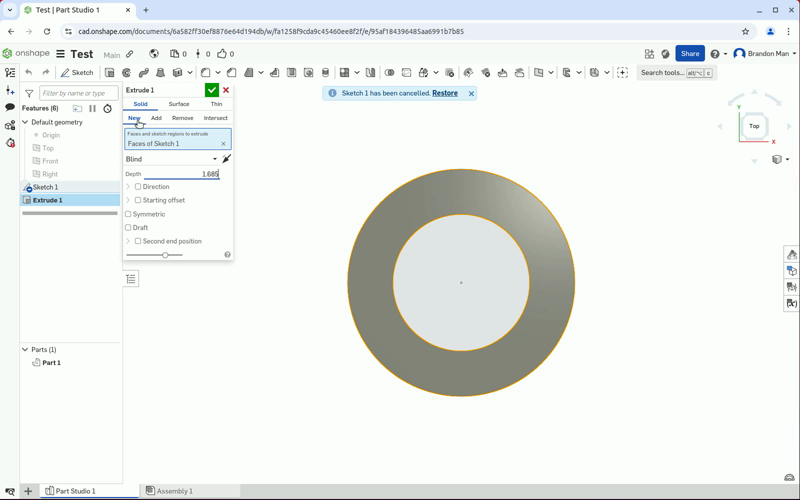
key(enter)
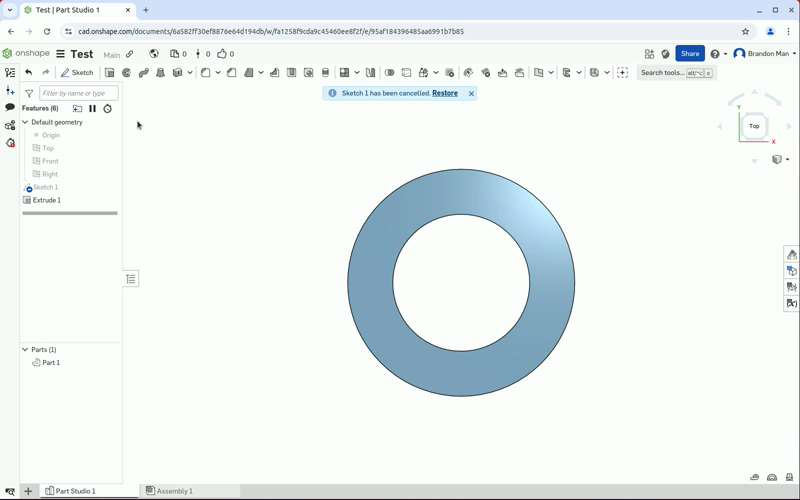
key(shift+h)
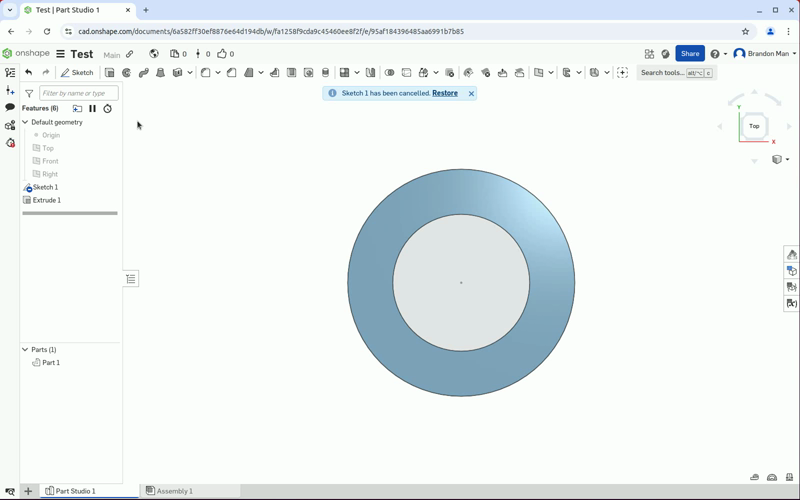
key(shift+h)
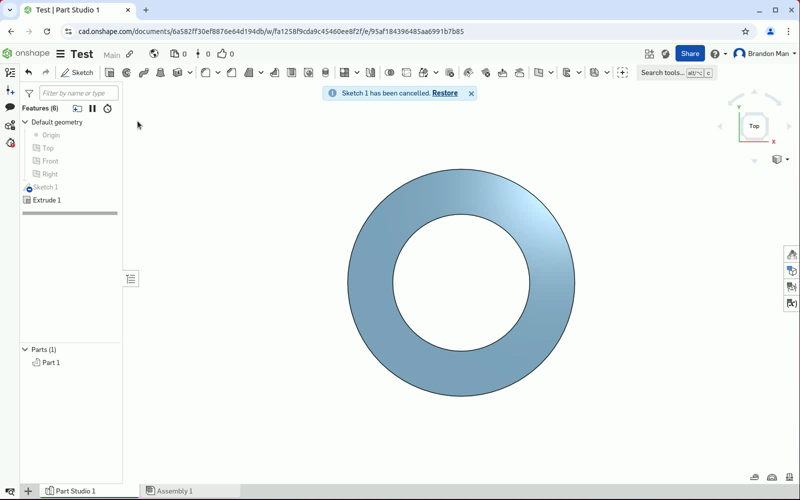
mouse_move(73, 189)
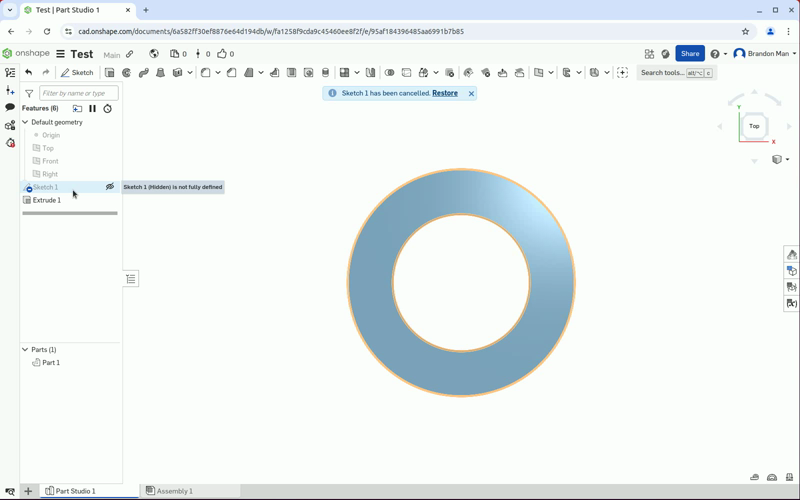
click(73, 189)
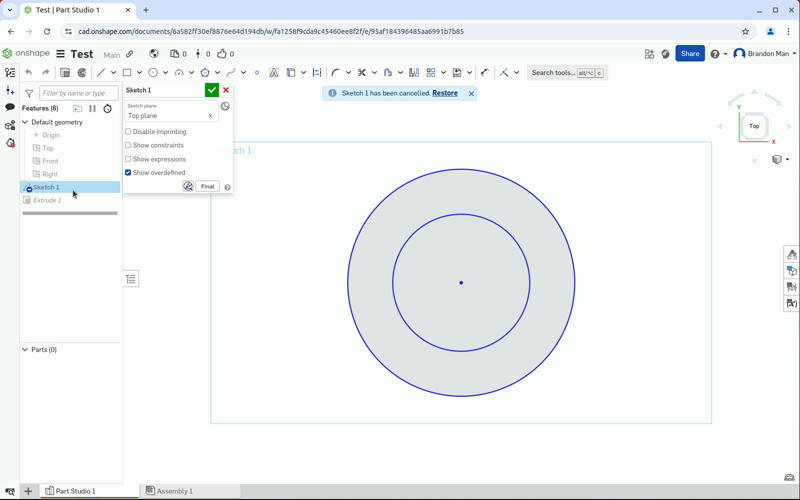
mouse_move(229, 92)
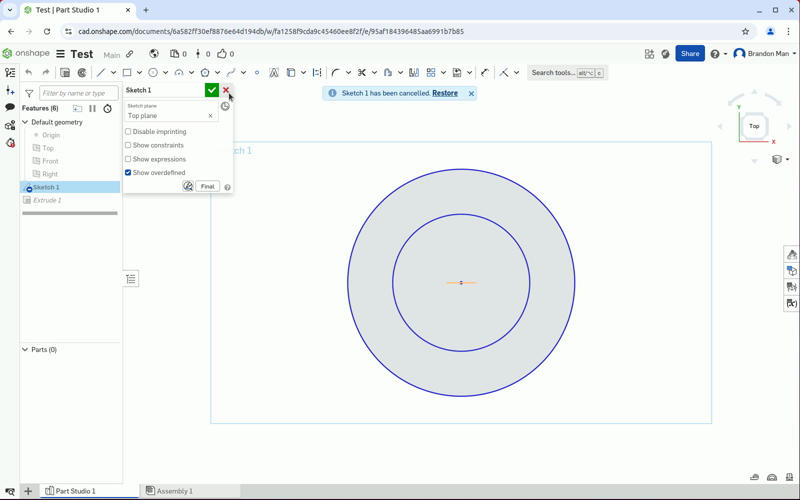
click(229, 92)
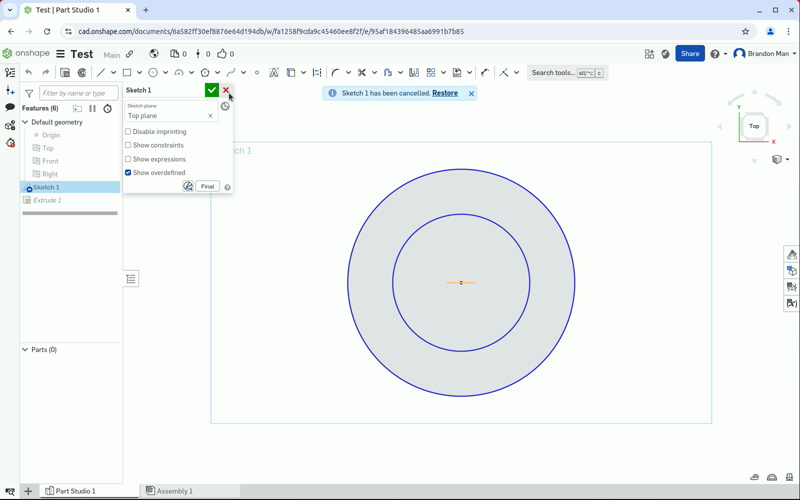
key(shift+s)
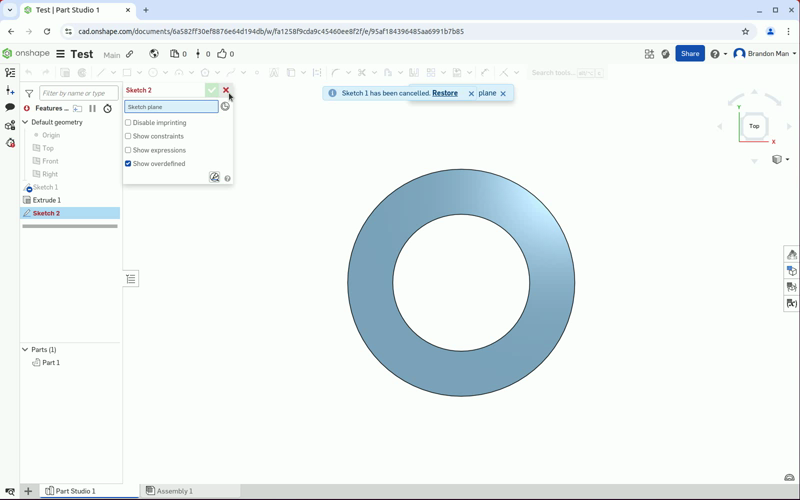
mouse_move(73, 150)
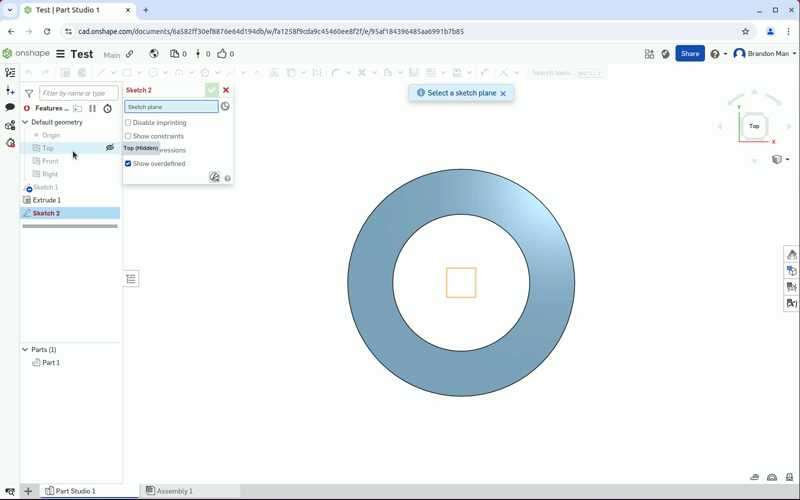
click(73, 150)
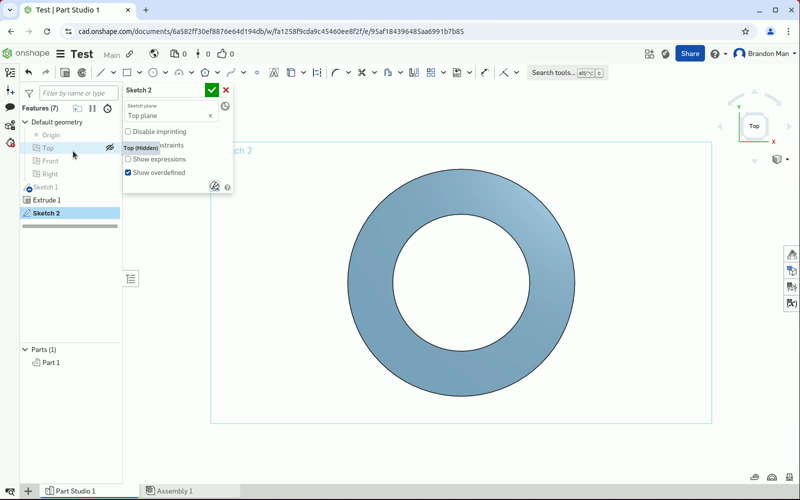
mouse_move(73, 352)
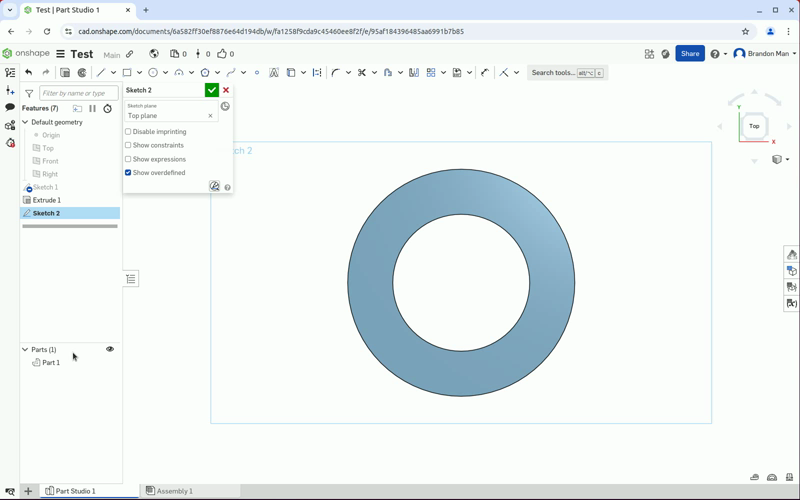
key(y)
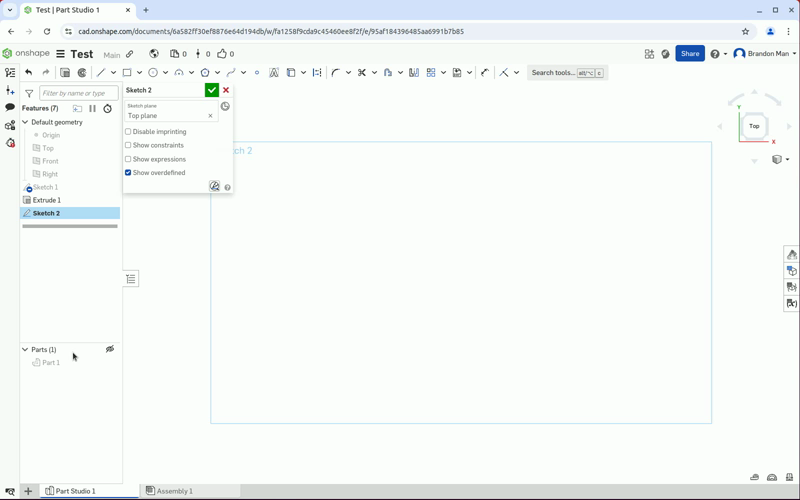
key(c)
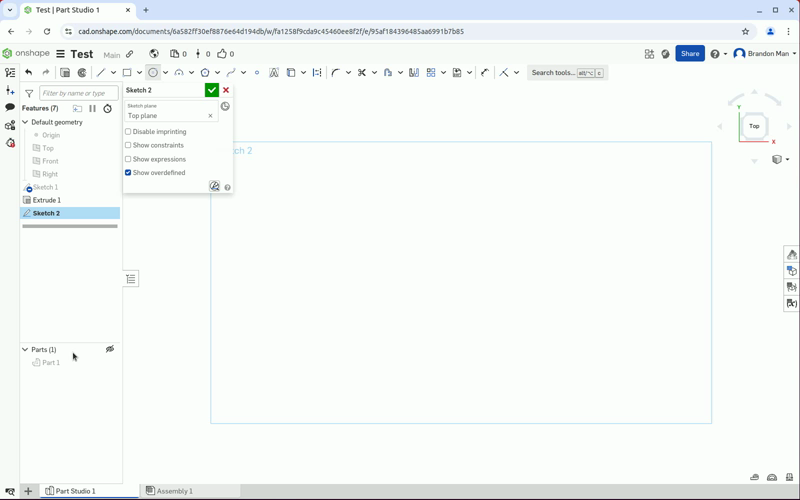
key_down(shift)
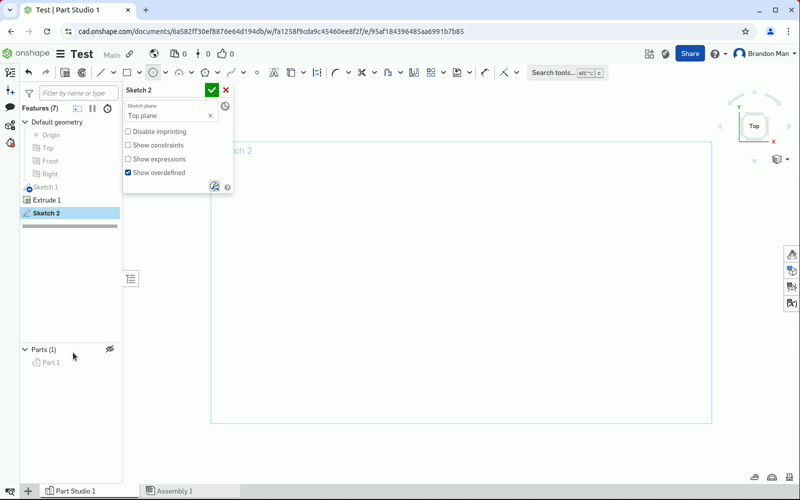
mouse_move(461, 282)
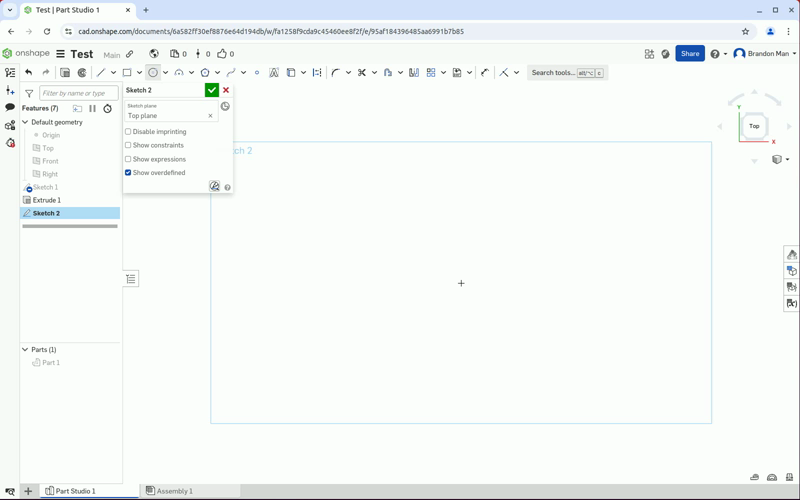
click(461, 282)
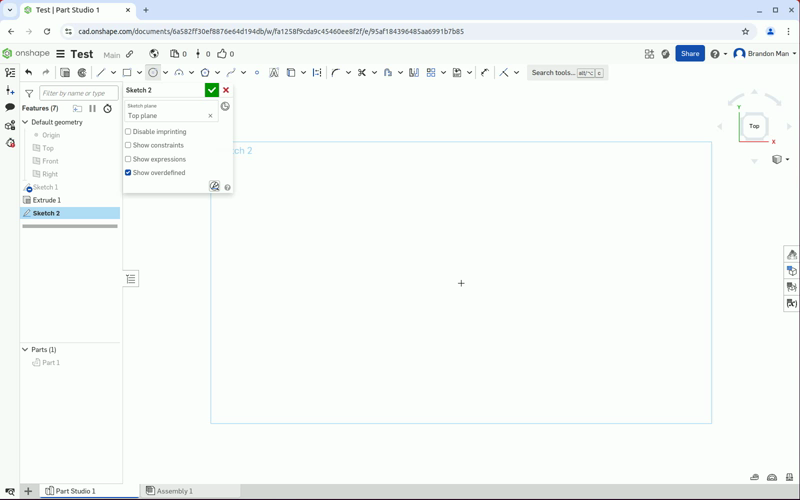
key_up(shift)
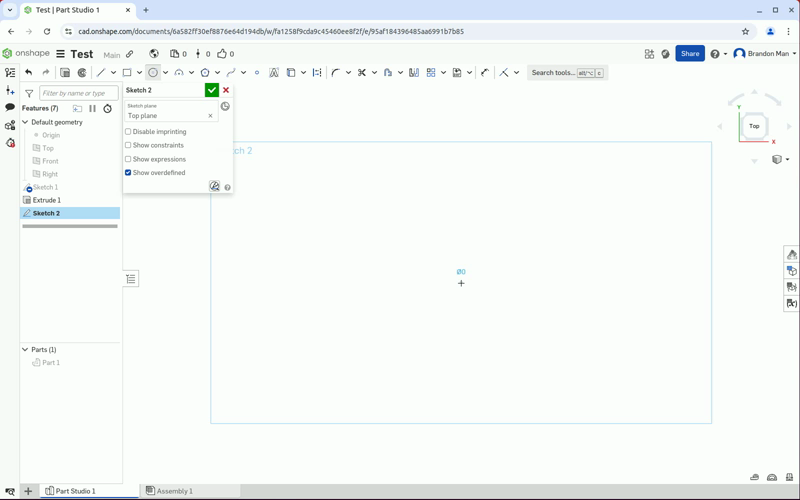
mouse_move(522, 282)
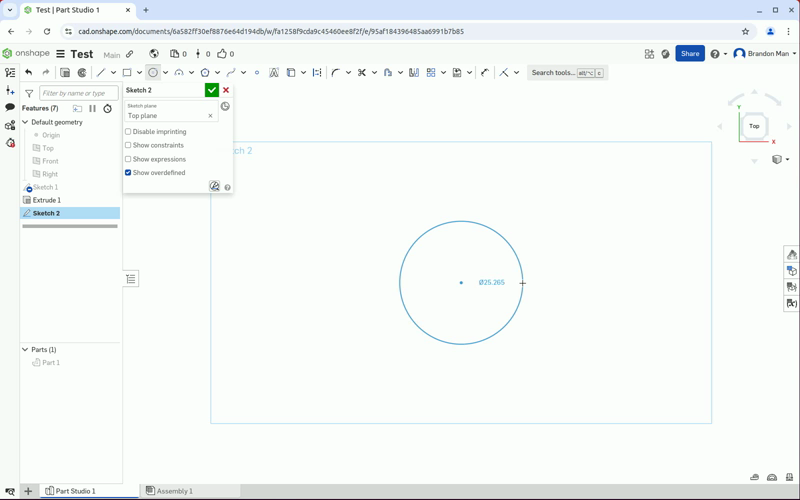
click(522, 282)
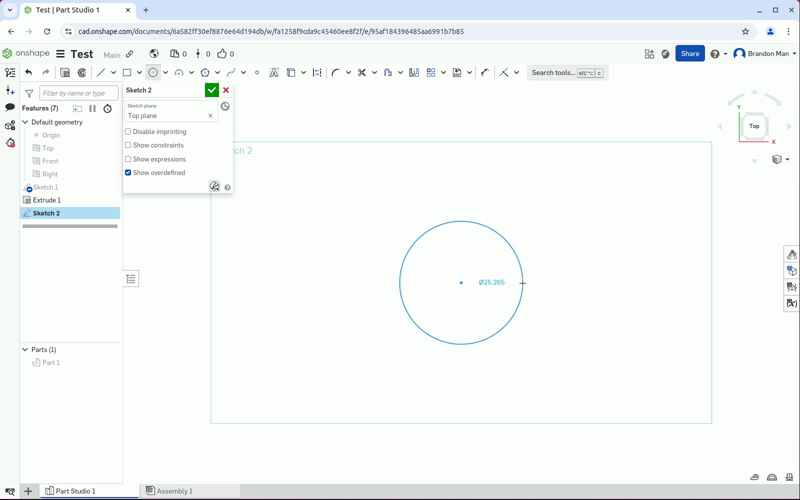
key(esc)
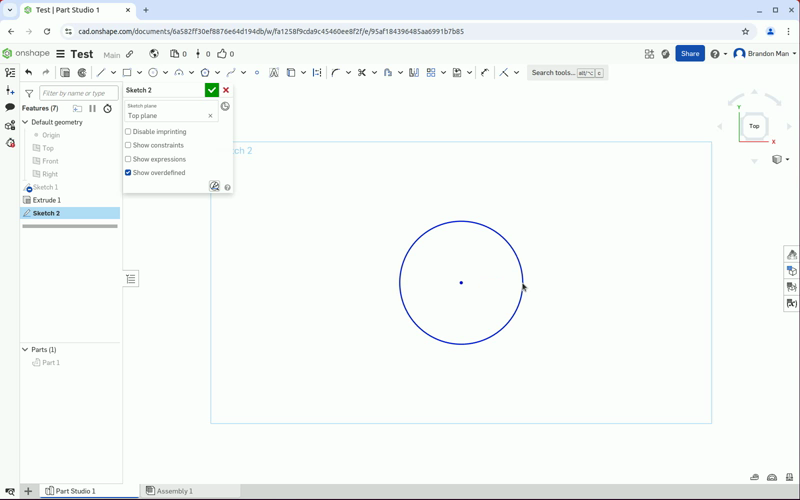
key(c)
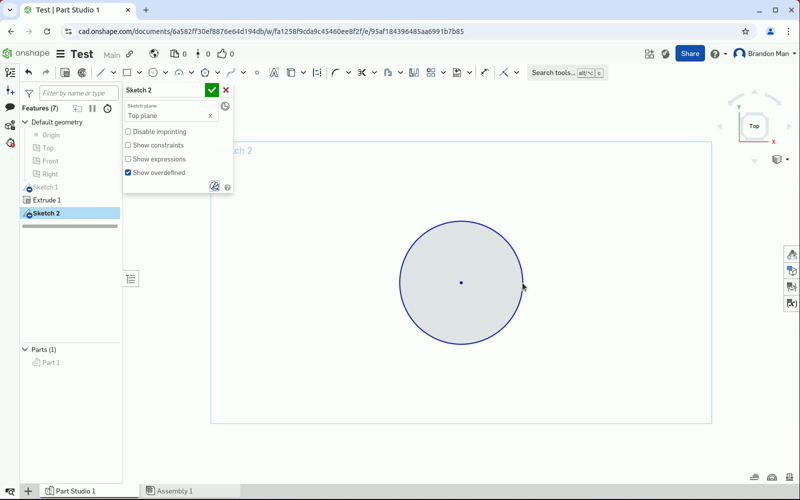
key_down(shift)
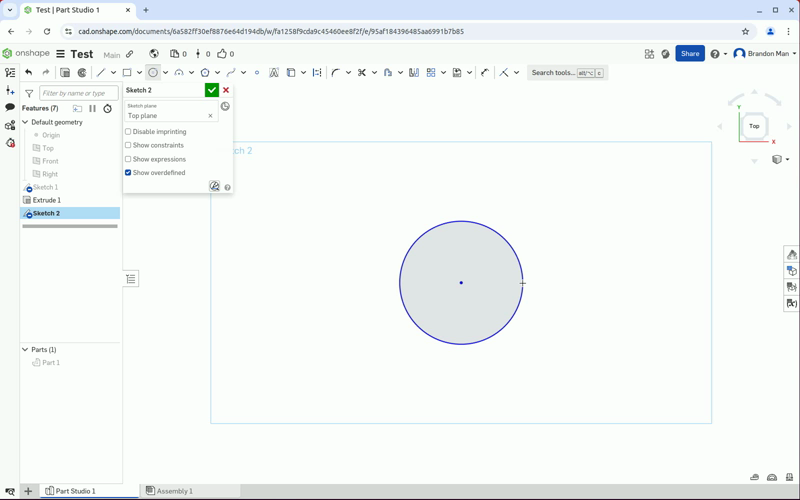
mouse_move(461, 282)
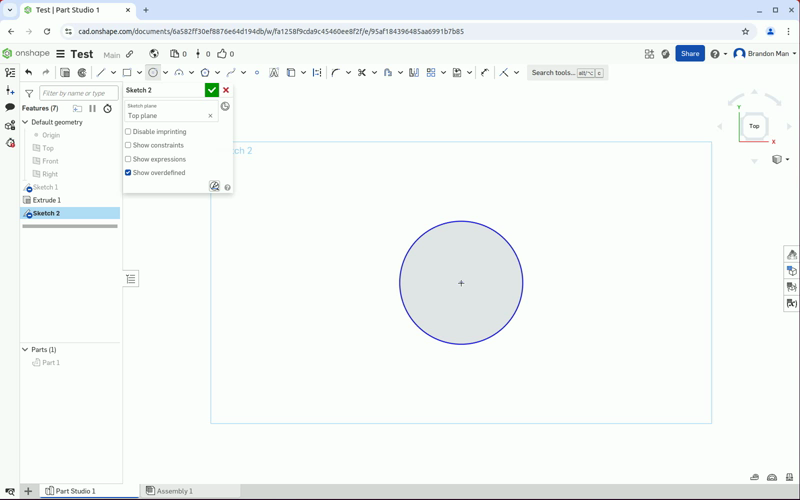
click(461, 282)
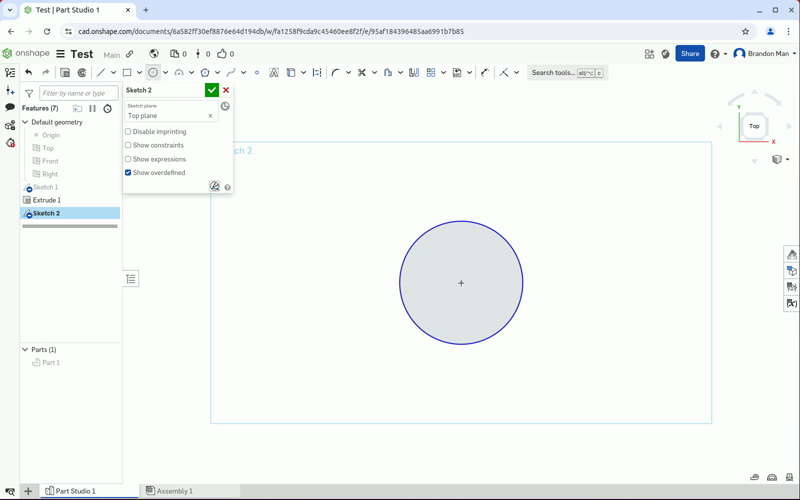
key_up(shift)
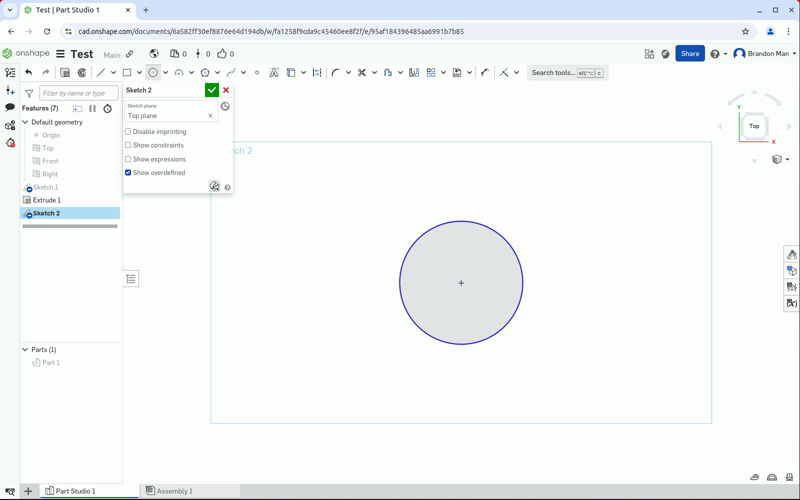
mouse_move(467, 282)
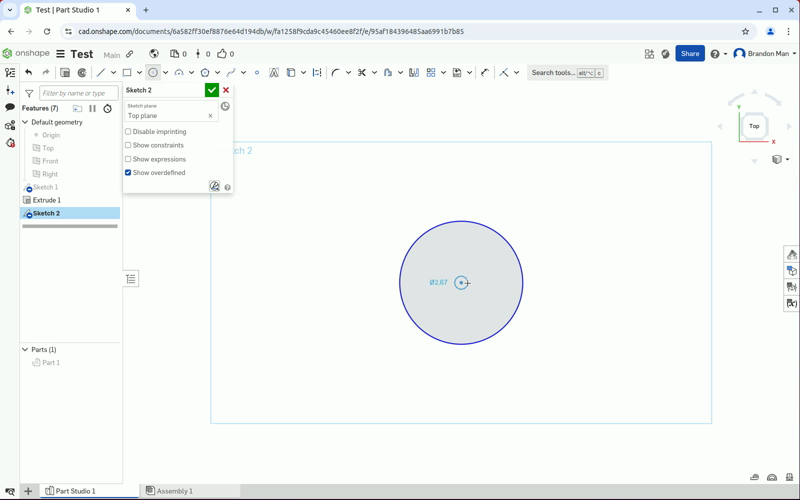
click(467, 282)
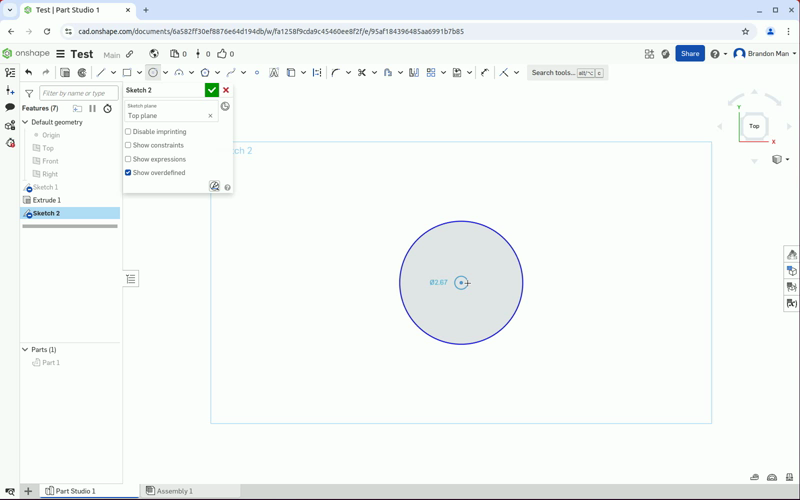
key(esc)
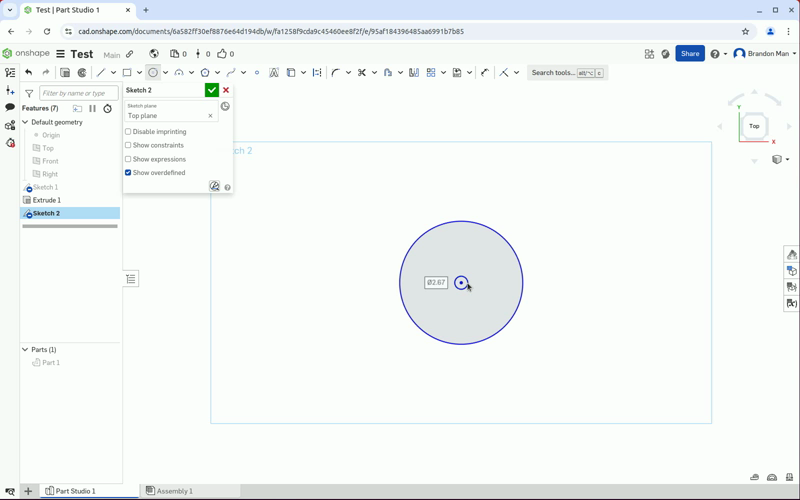
mouse_move(438, 238)
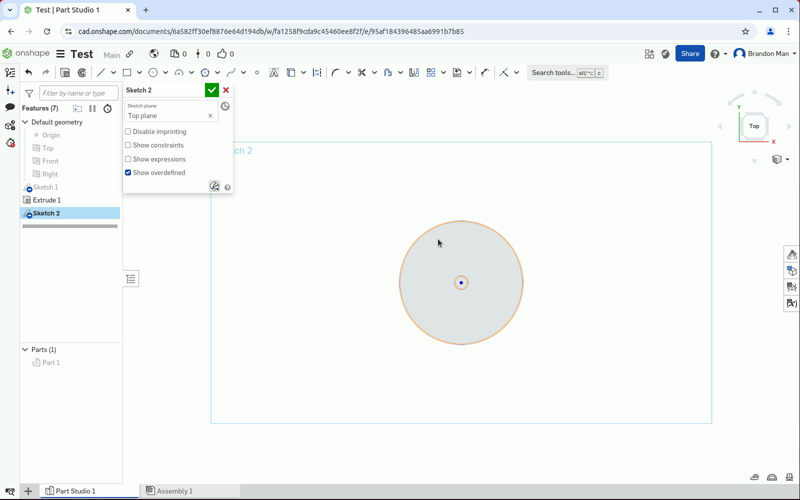
click(438, 238)
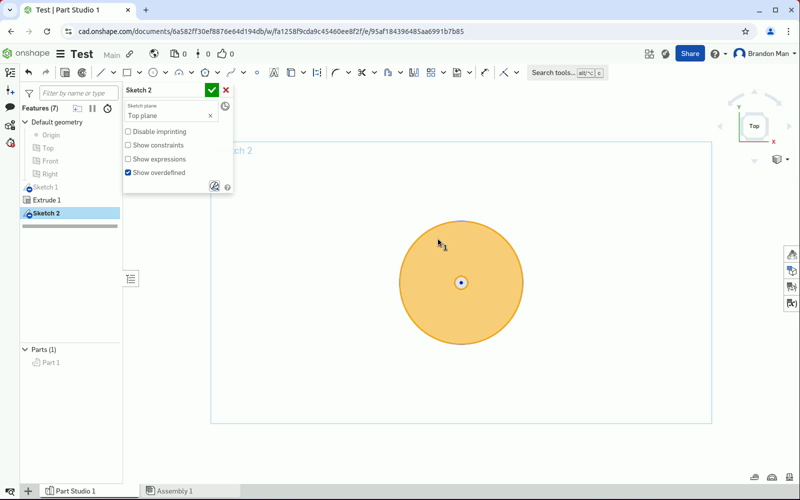
mouse_move(73, 352)
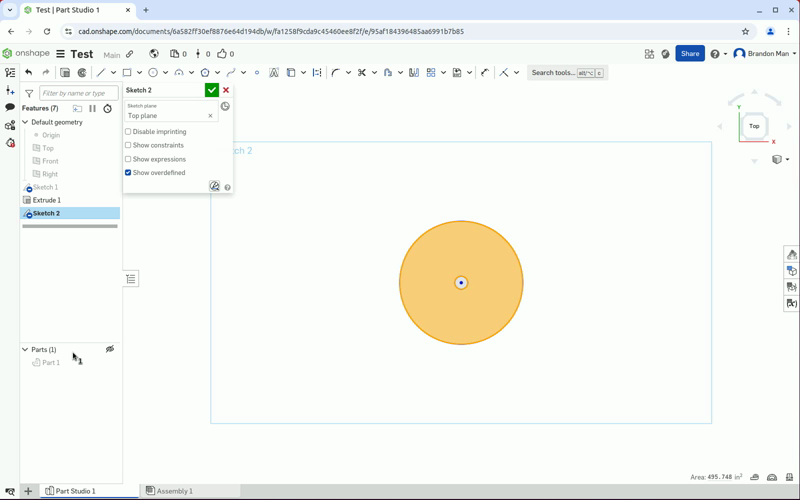
key(shift+y)
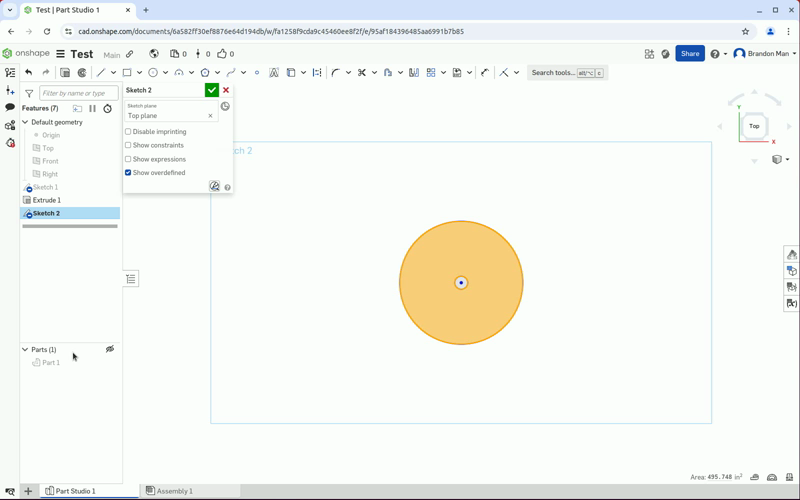
key(shift+e)
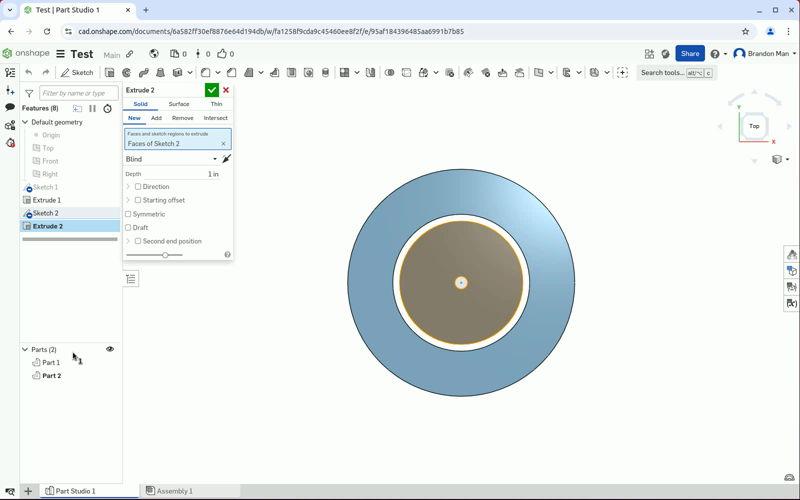
mouse_move(143, 106)
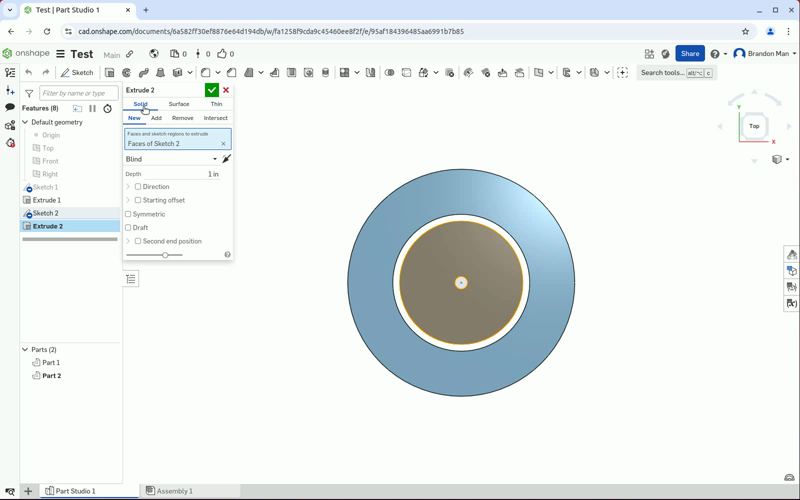
click(143, 106)
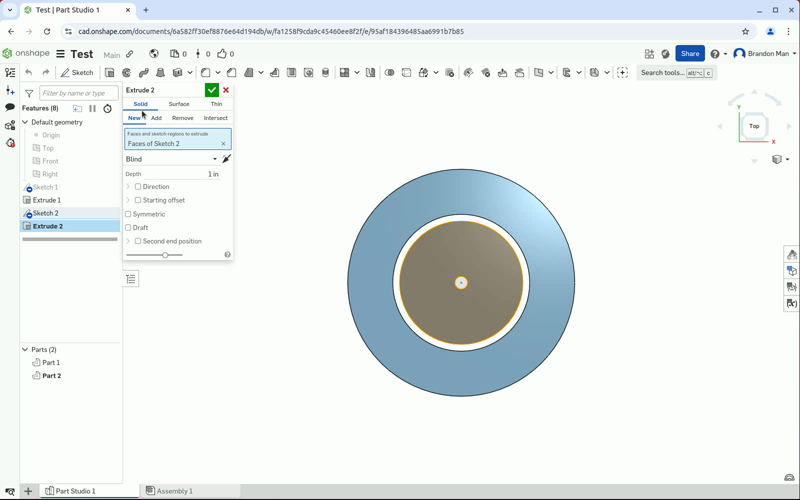
mouse_move(137, 120)
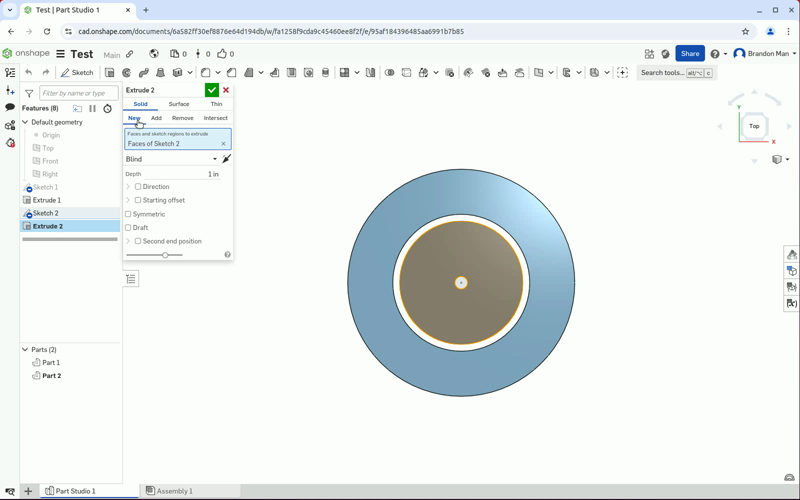
click(137, 120)
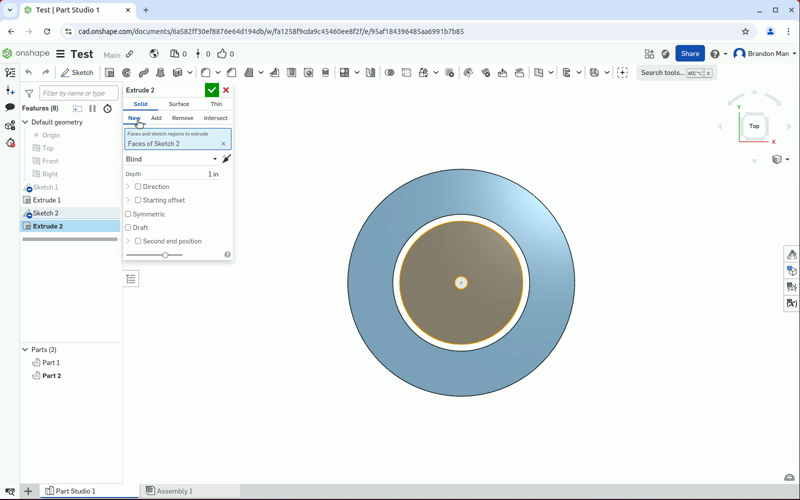
key(tab, 4)
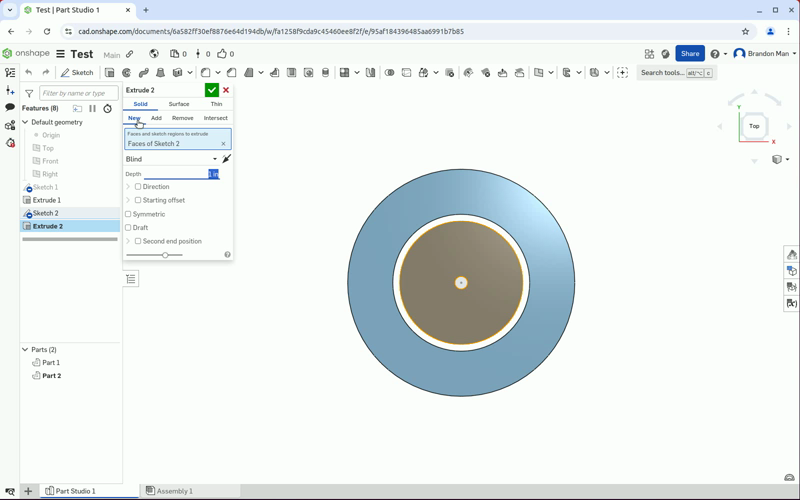
text(1.685)
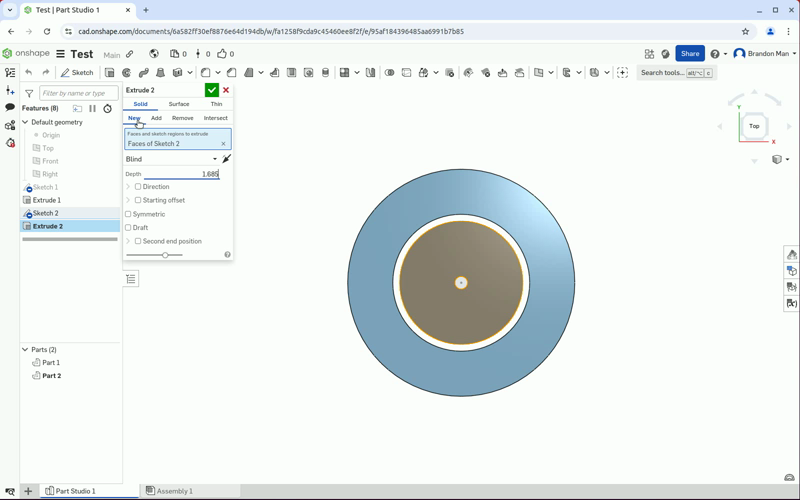
key(enter)
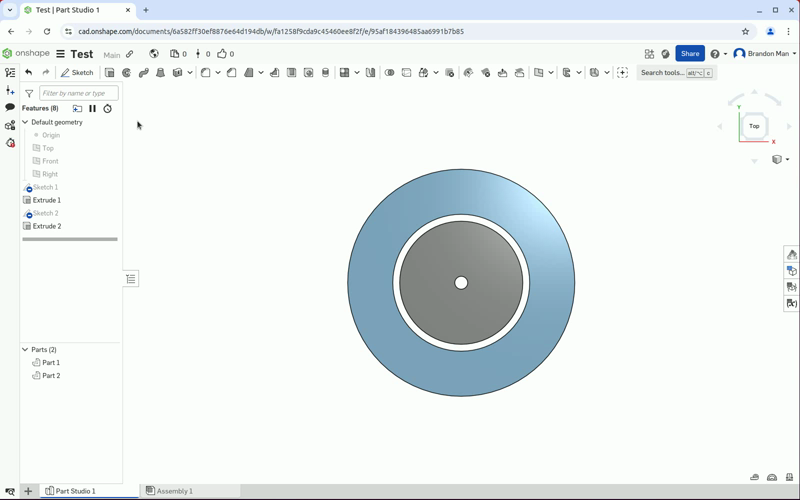
key(shift+h)
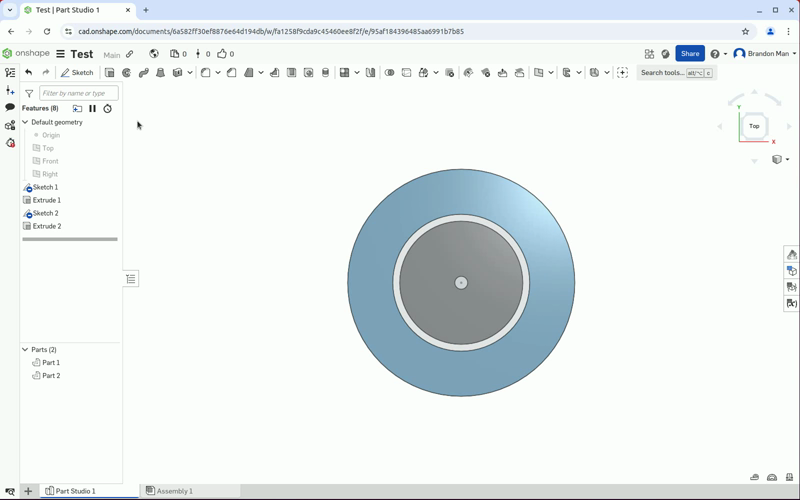
key(shift+h)
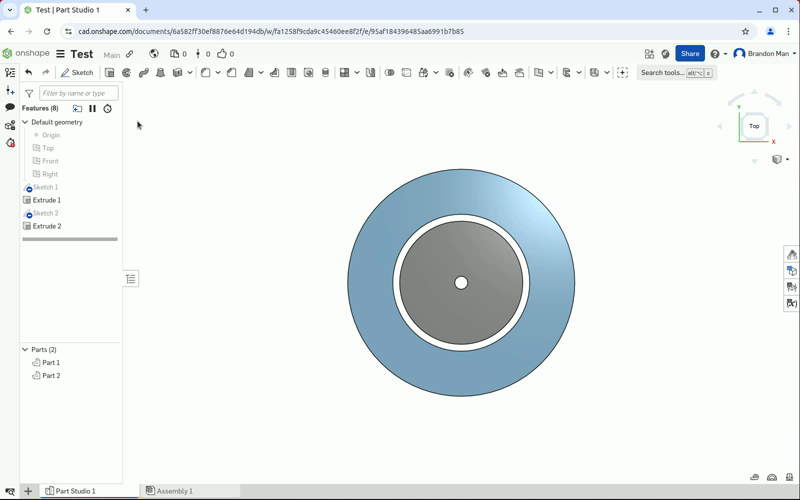
mouse_move(73, 189)
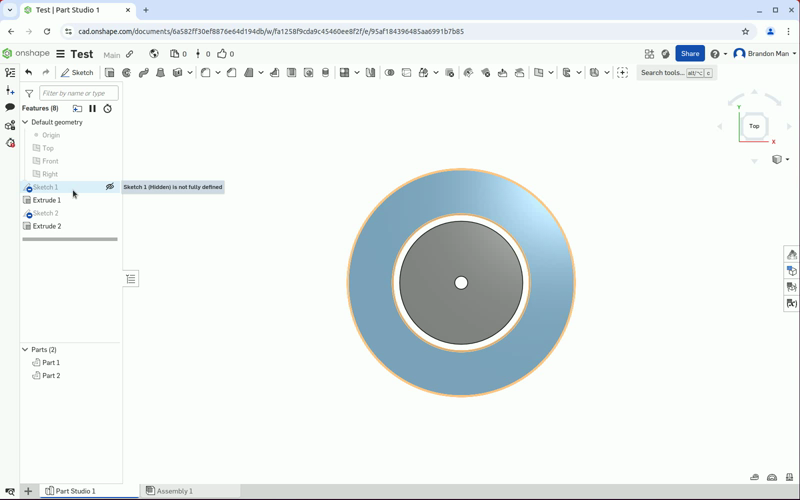
click(73, 189)
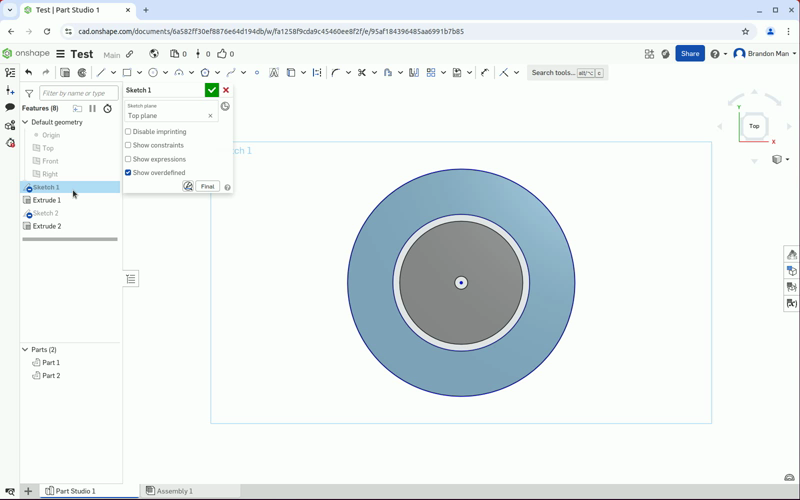
mouse_move(229, 92)
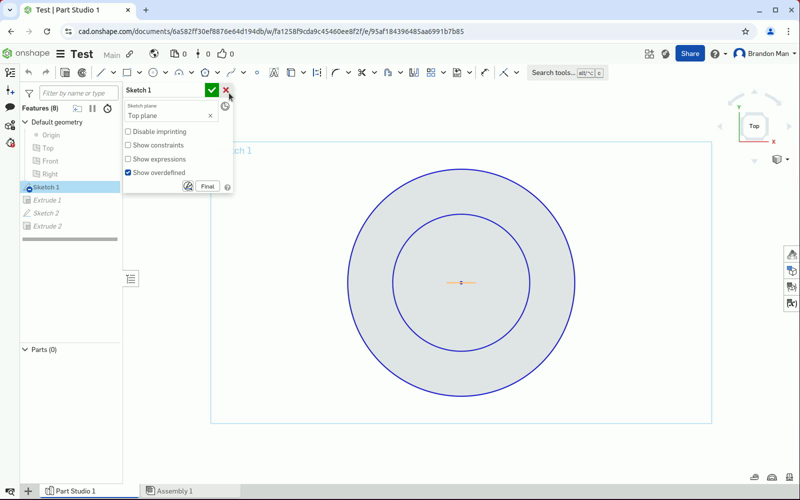
click(229, 92)
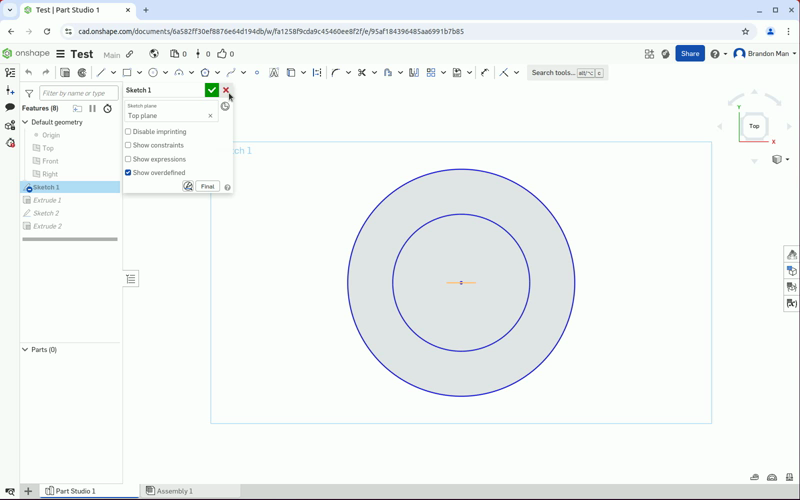
key(shift+s)
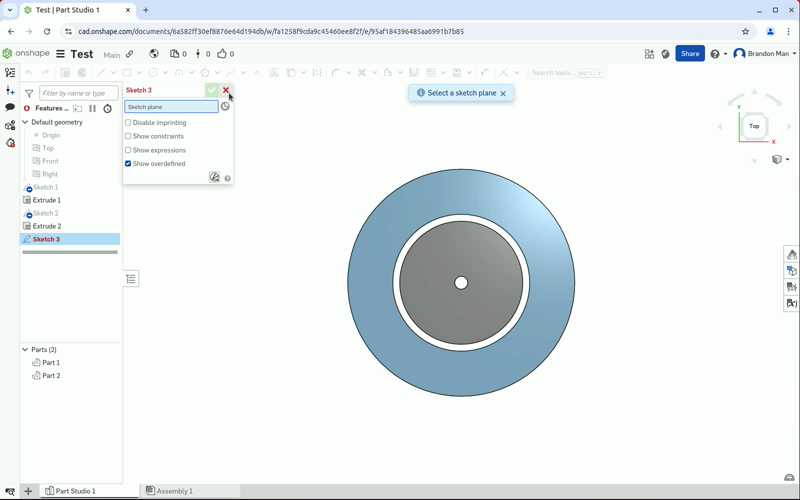
mouse_move(73, 150)
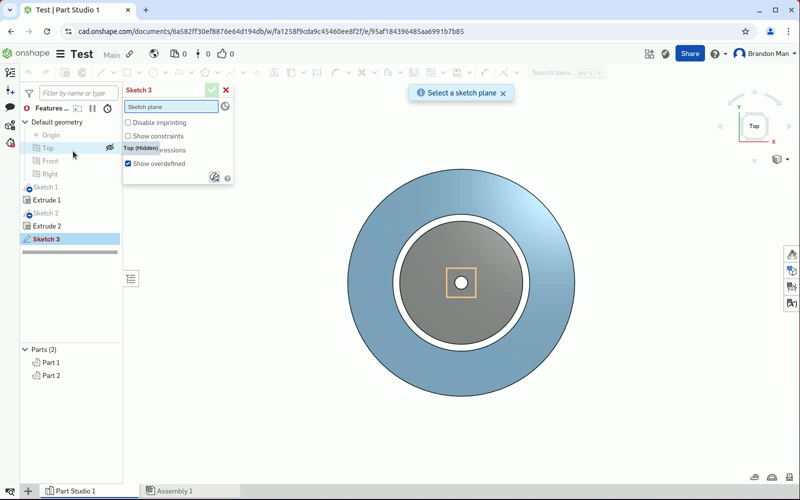
click(73, 150)
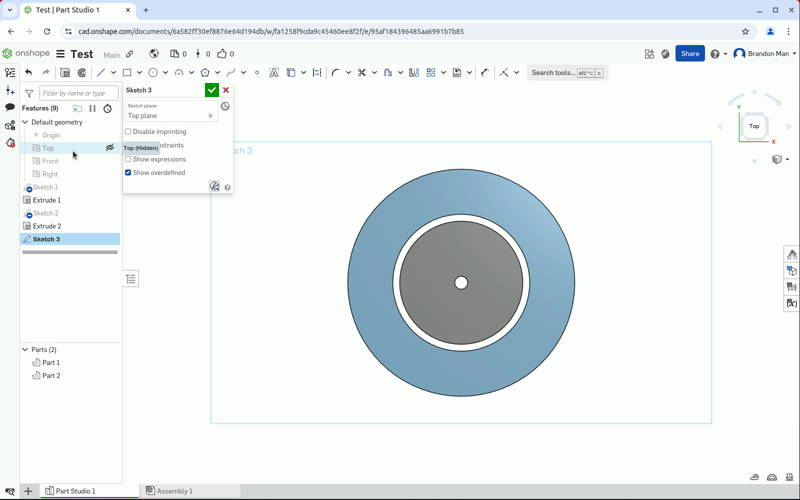
mouse_move(73, 352)
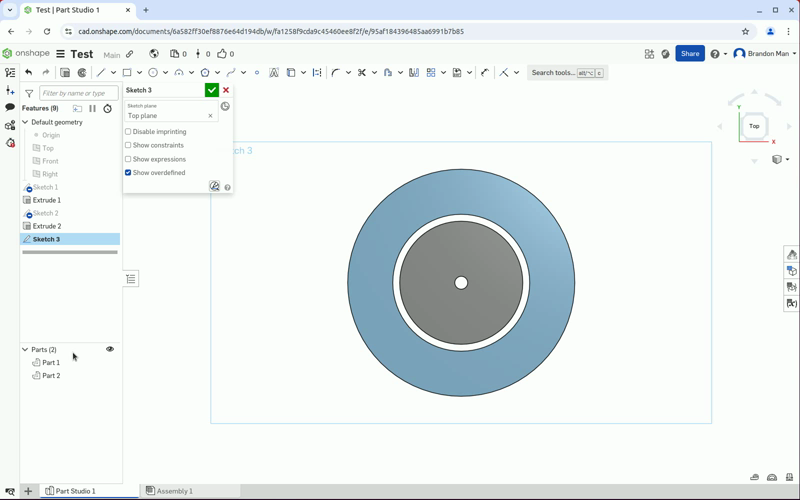
key(y)
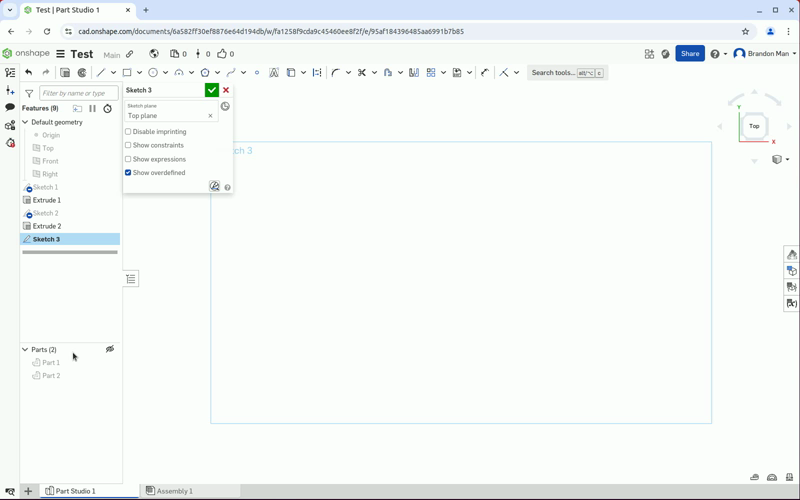
key(c)
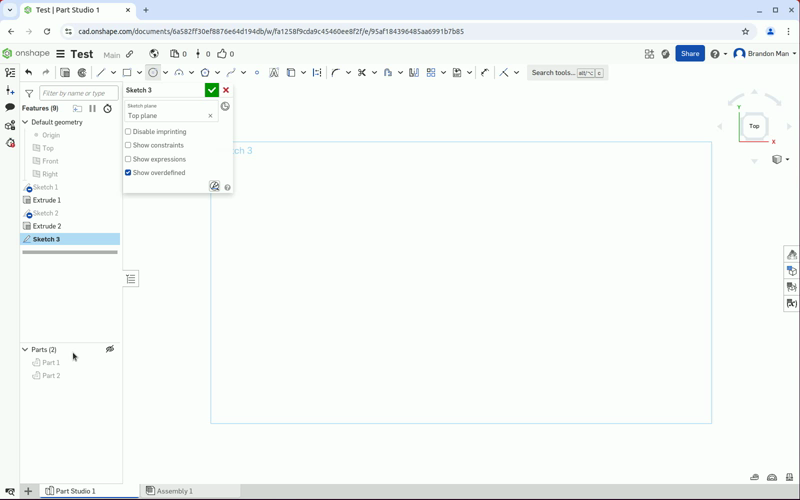
key_down(shift)
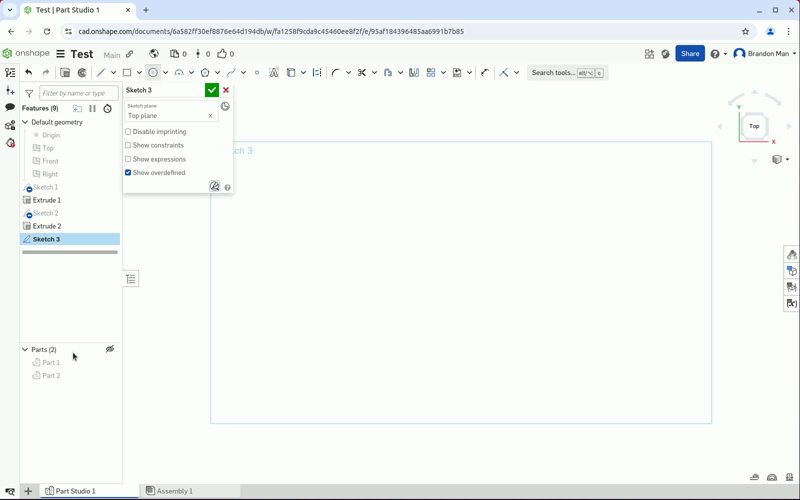
mouse_move(461, 282)
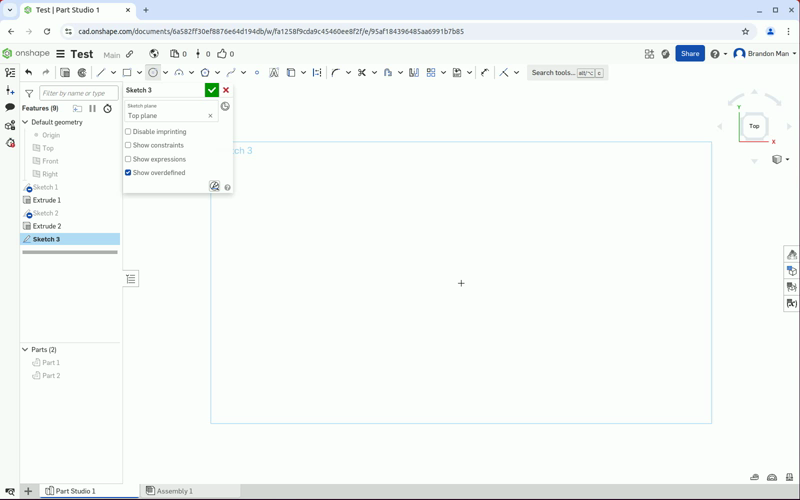
click(461, 282)
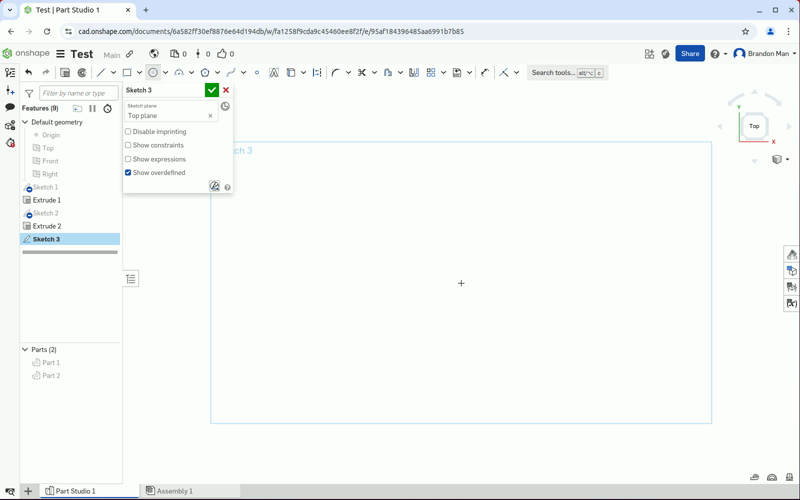
key_up(shift)
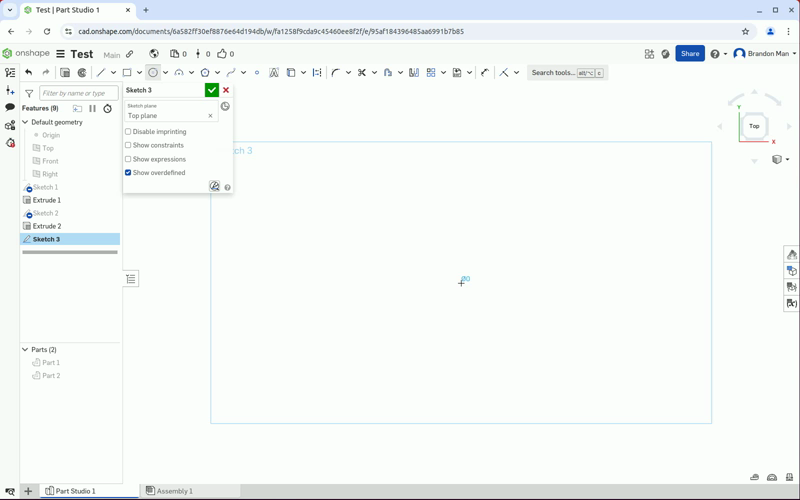
mouse_move(531, 282)
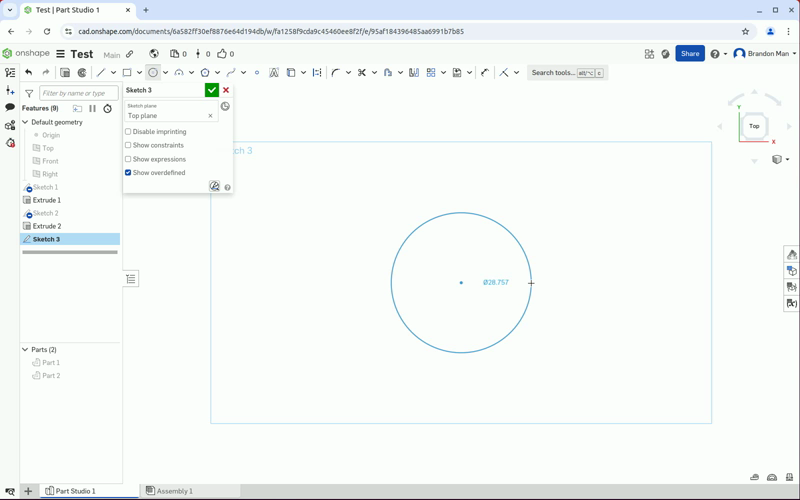
click(531, 282)
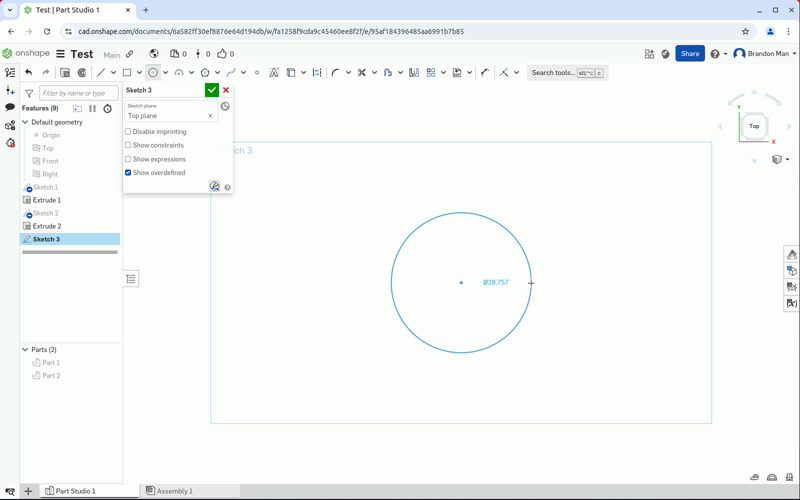
key(esc)
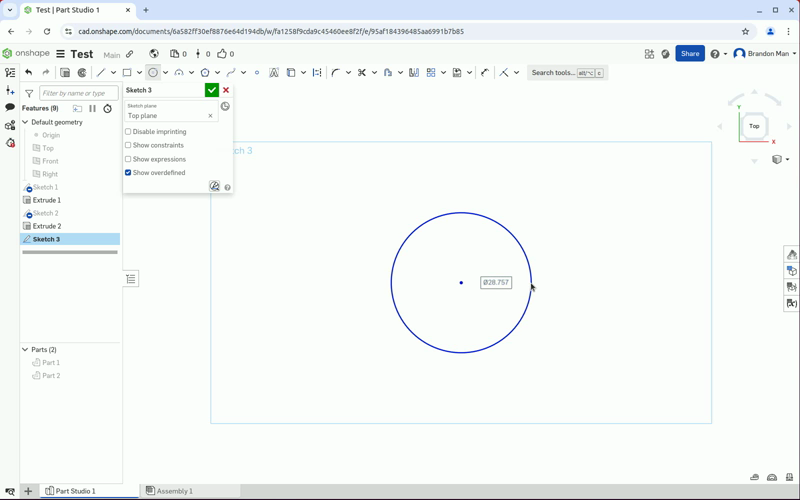
key(c)
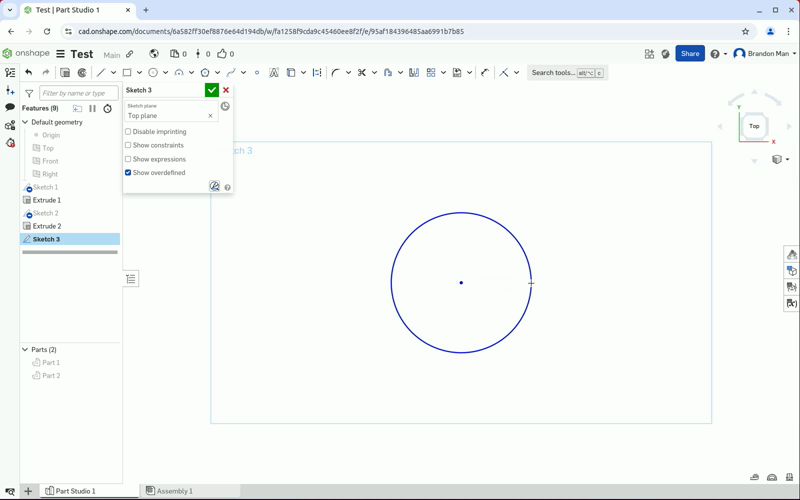
key_down(shift)
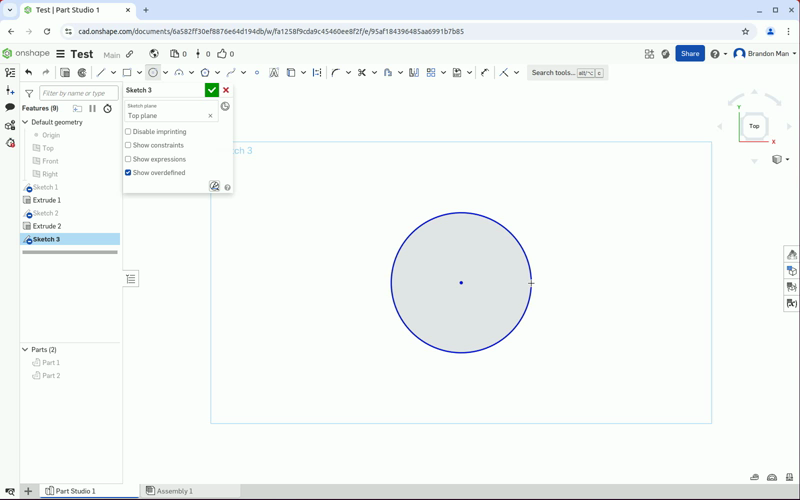
mouse_move(461, 282)
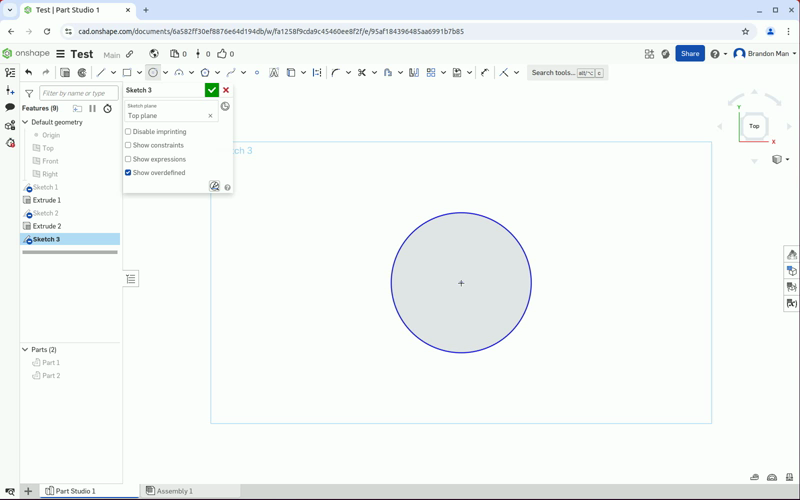
click(461, 282)
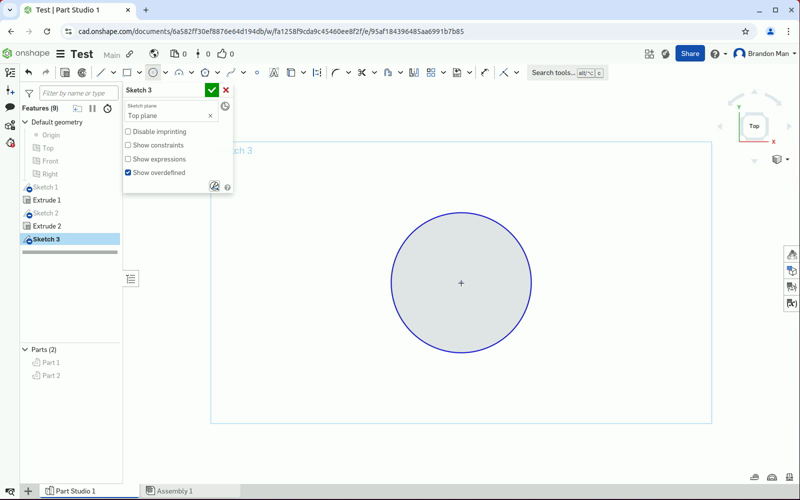
key_up(shift)
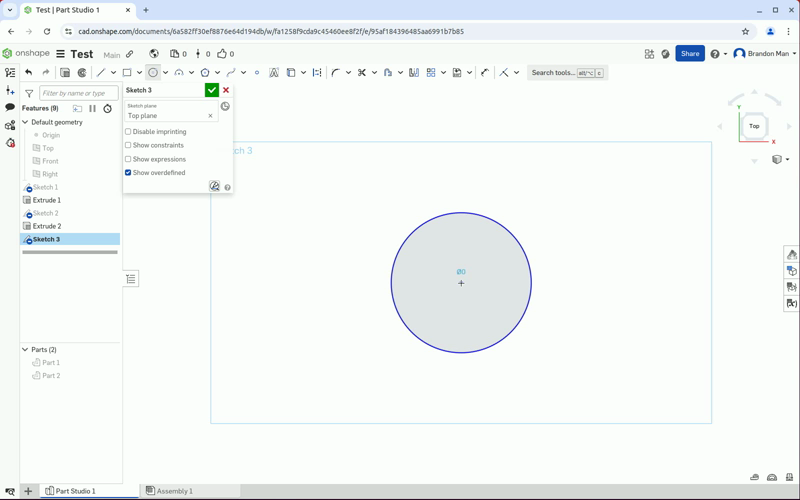
mouse_move(523, 282)
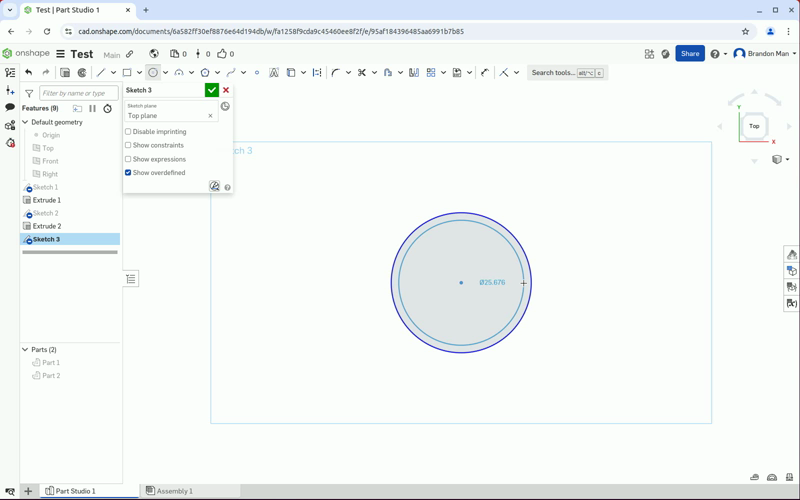
click(523, 282)
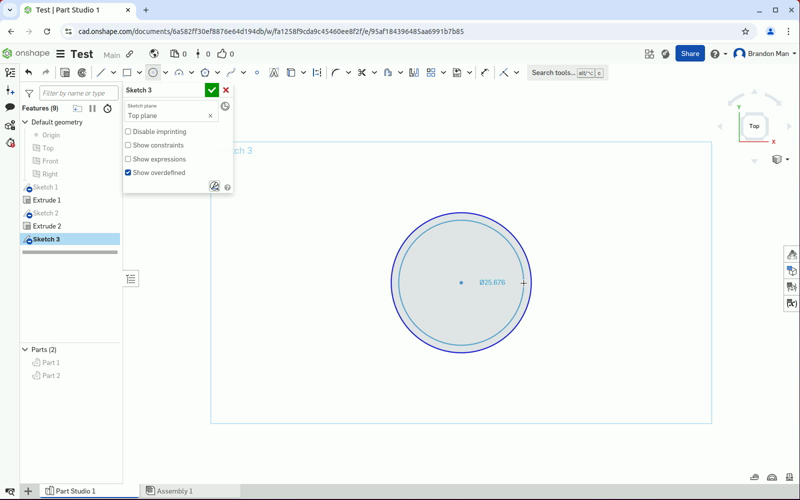
key(esc)
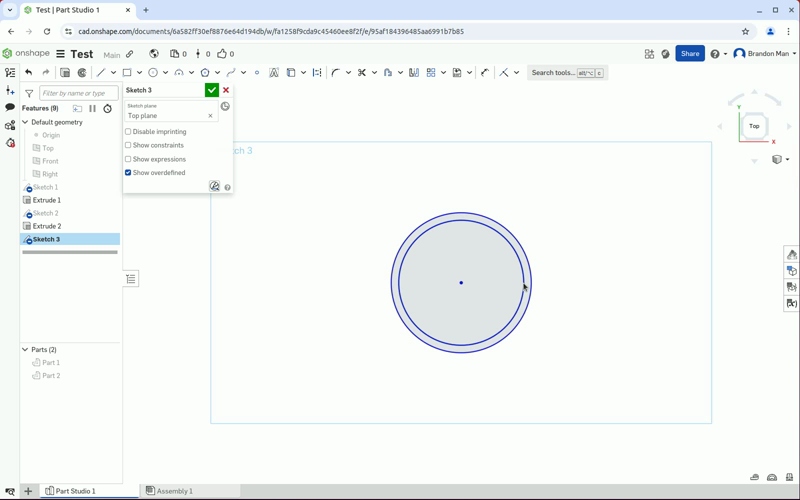
mouse_move(524, 304)
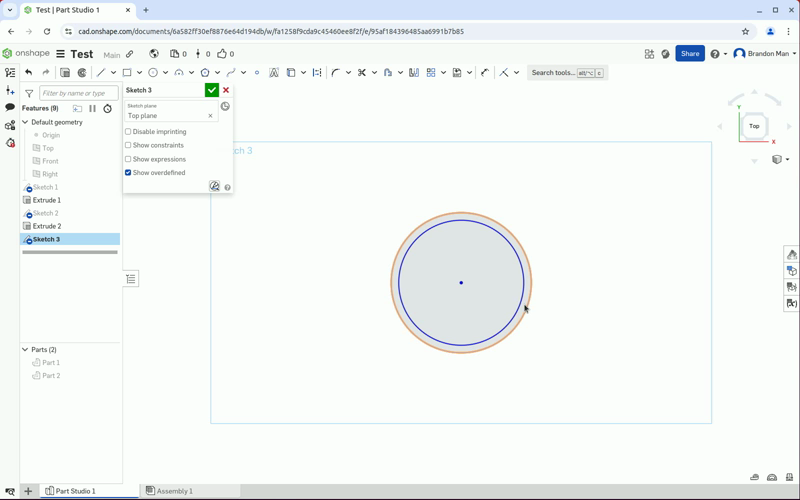
click(524, 304)
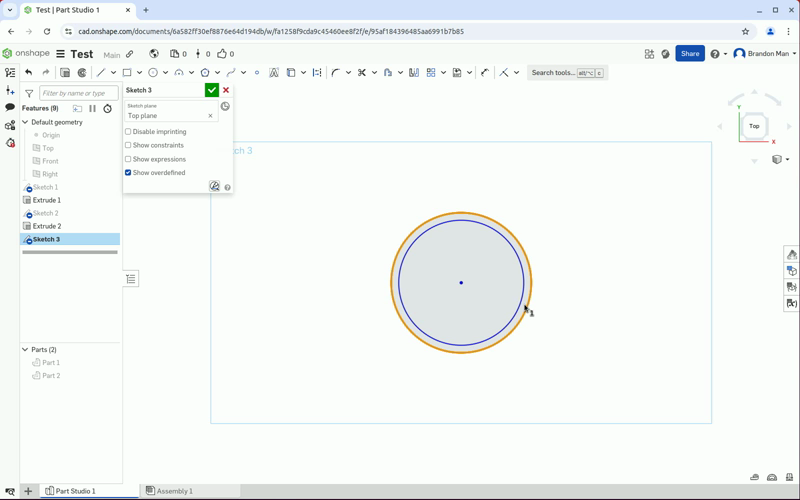
mouse_move(73, 352)
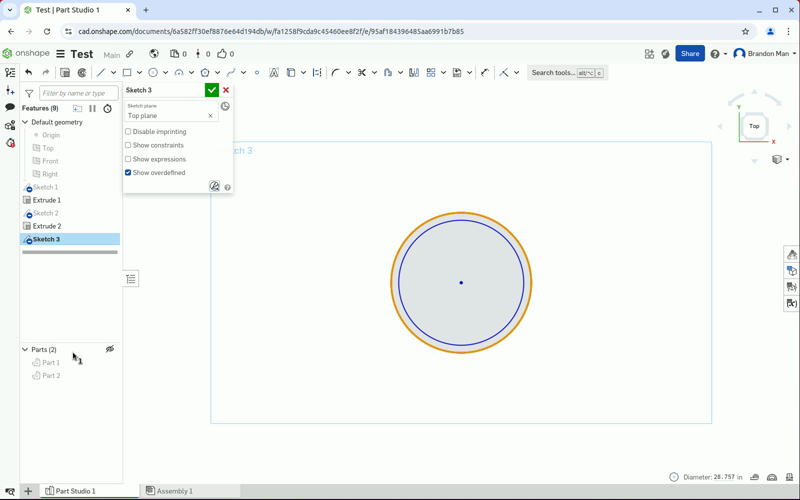
key(shift+y)
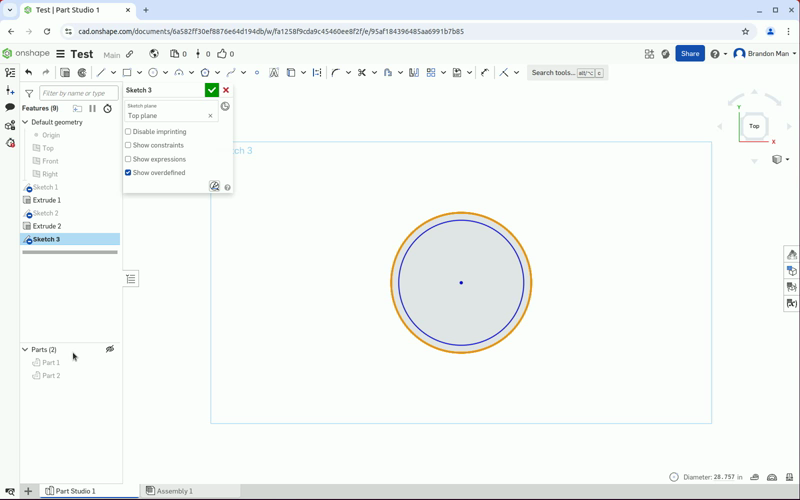
key(shift+e)
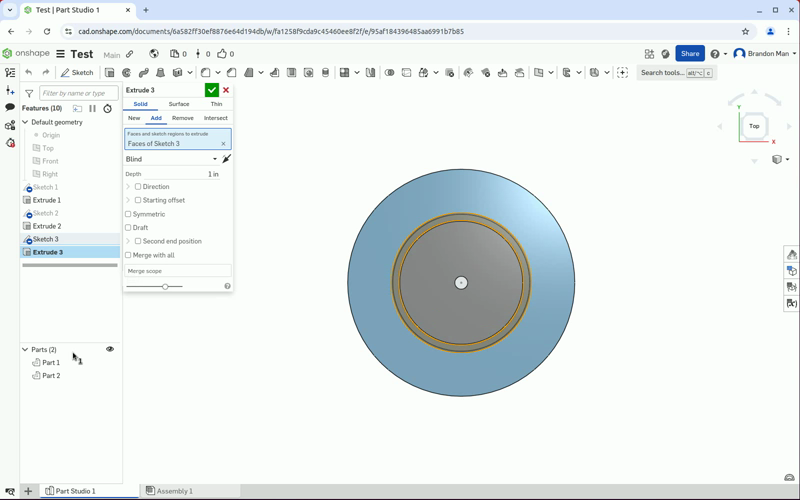
mouse_move(143, 106)
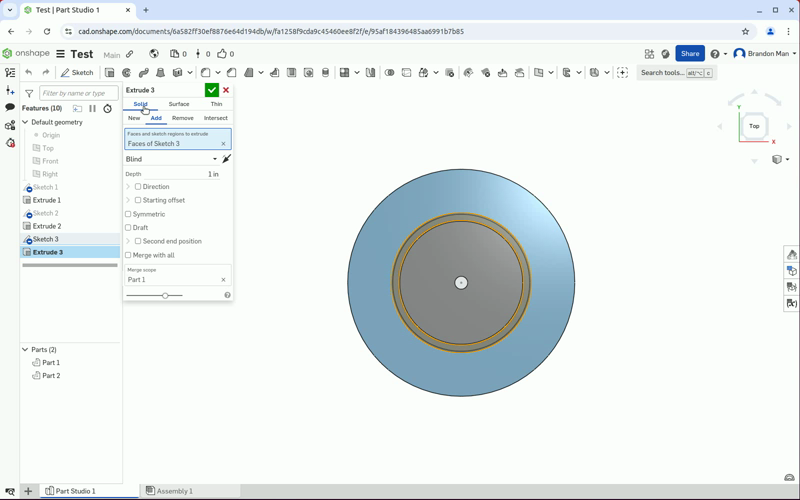
click(143, 106)
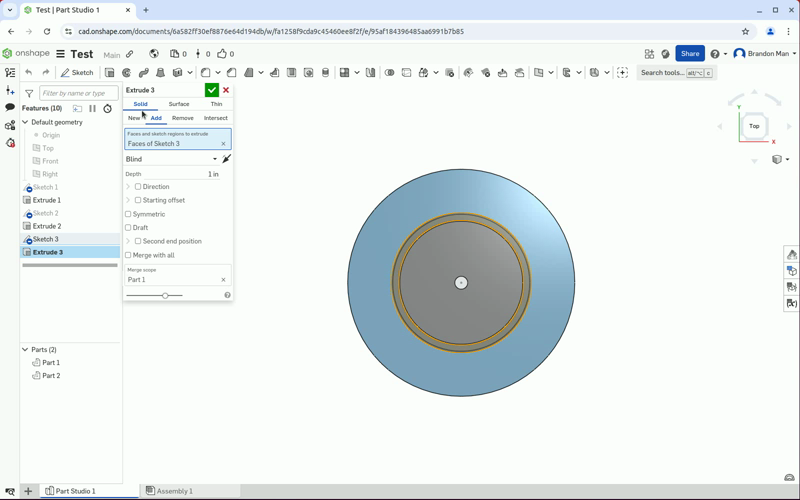
mouse_move(137, 120)
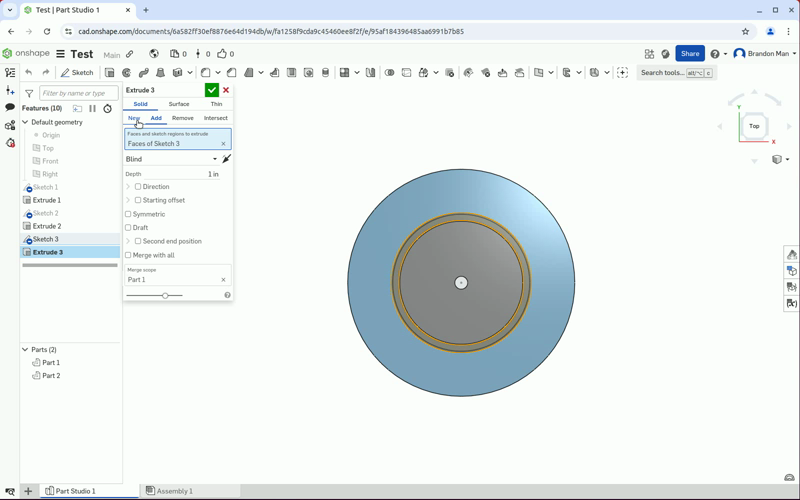
click(137, 120)
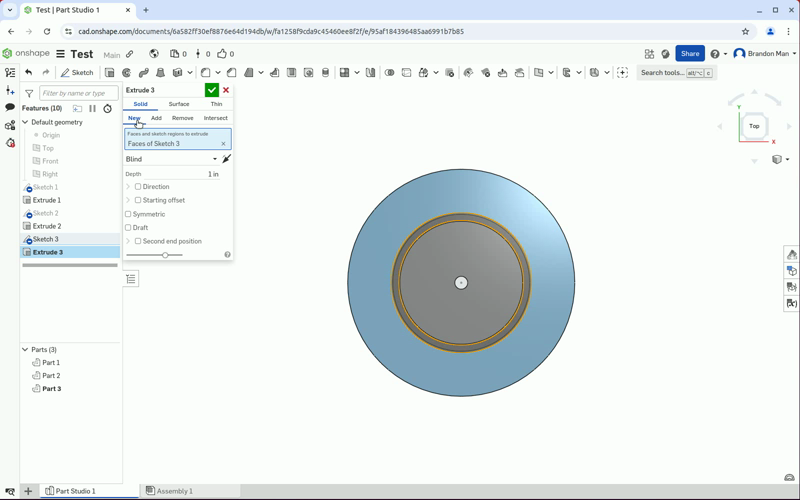
key(tab, 4)
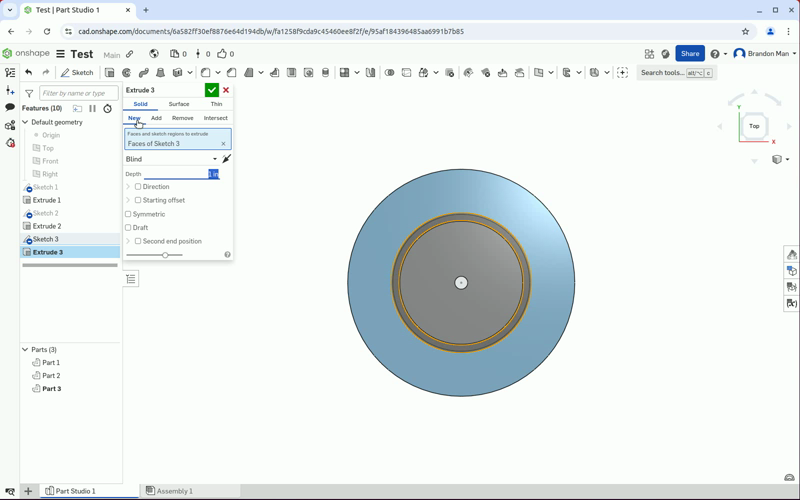
text(1.685)
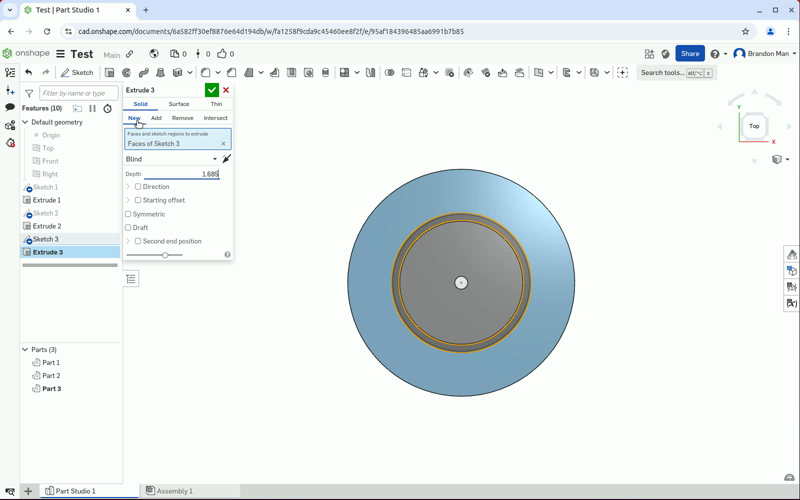
key(enter)
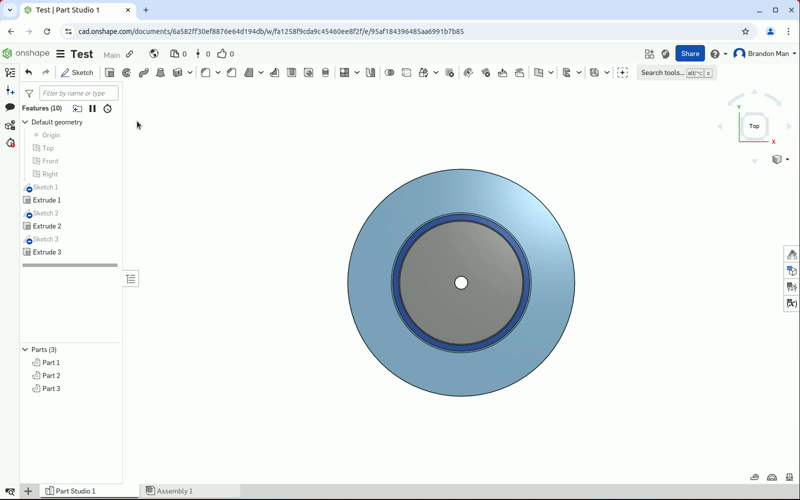
key(shift+h)
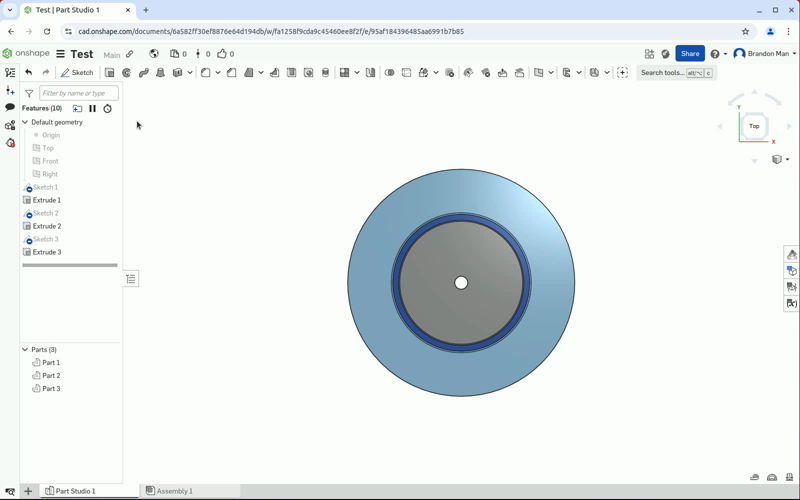
key(shift+h)
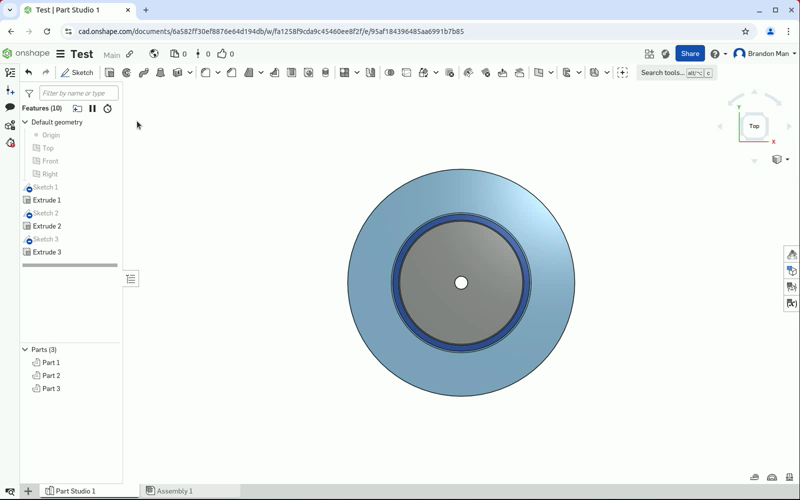
mouse_move(73, 189)
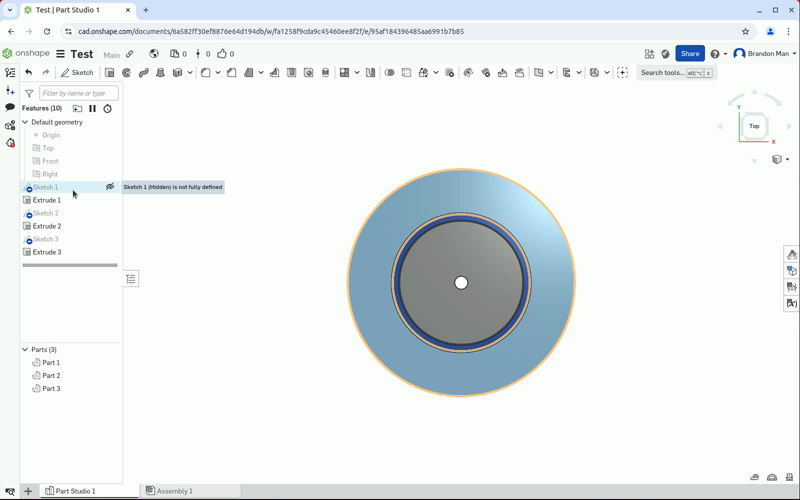
click(73, 189)
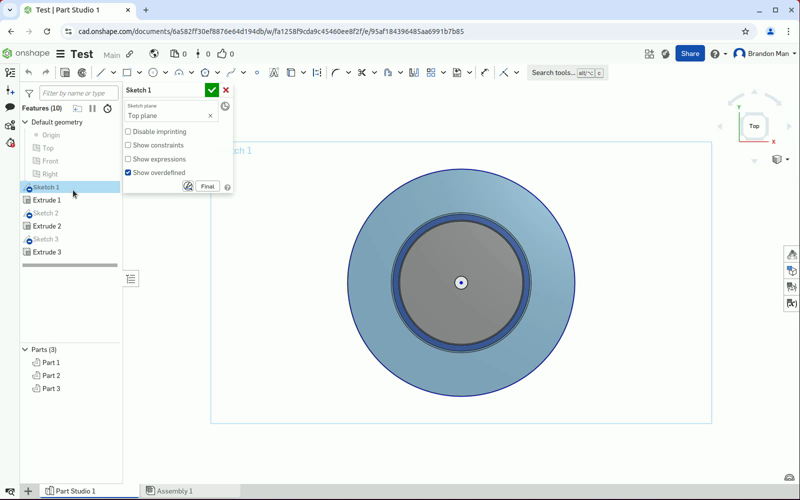
mouse_move(229, 92)
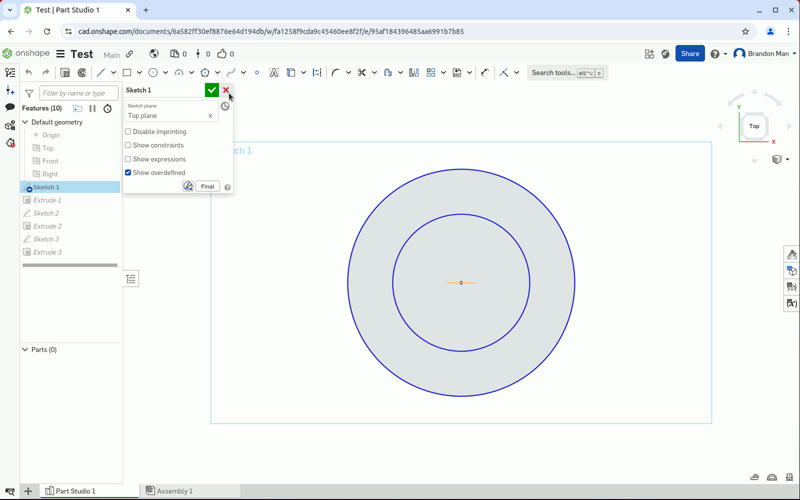
click(229, 92)
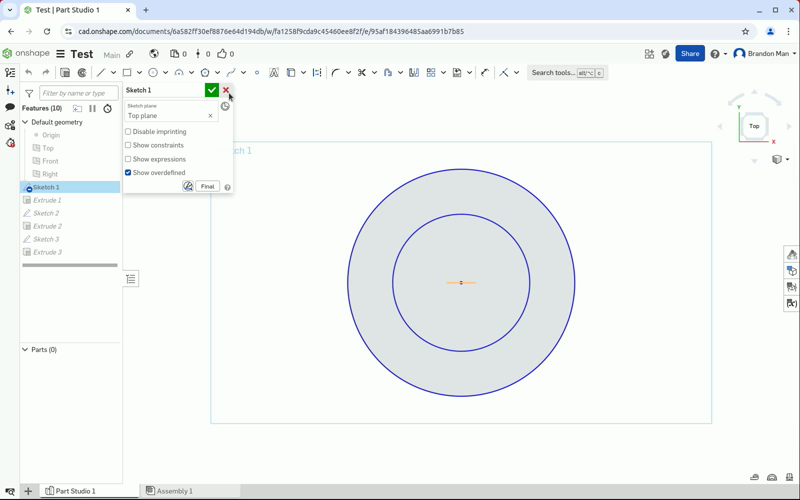
key(shift+s)
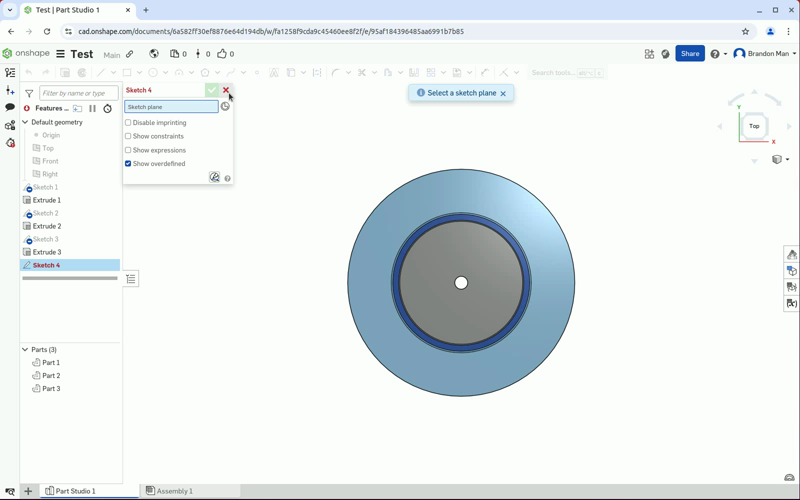
mouse_move(73, 150)
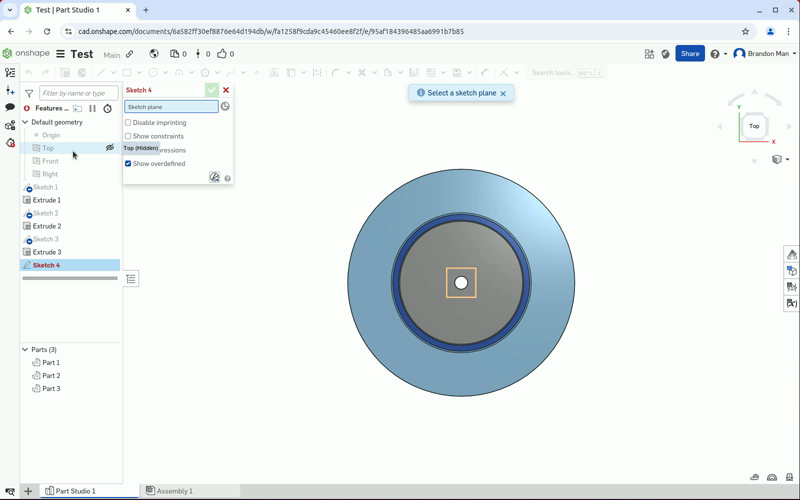
click(73, 150)
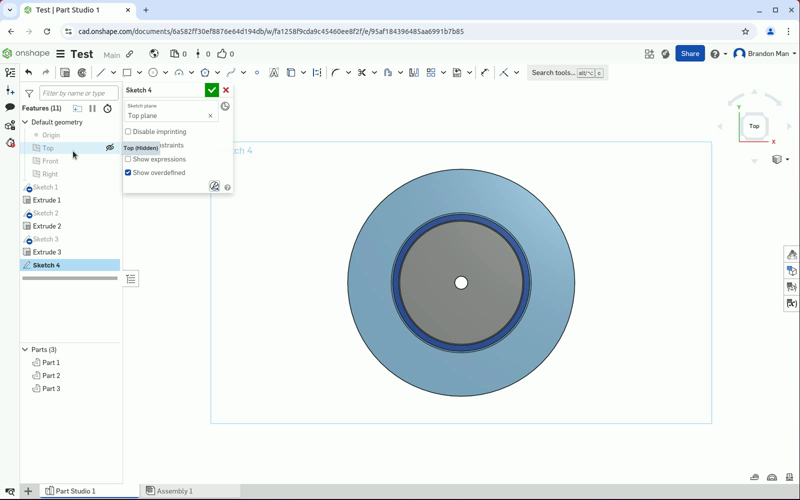
mouse_move(73, 352)
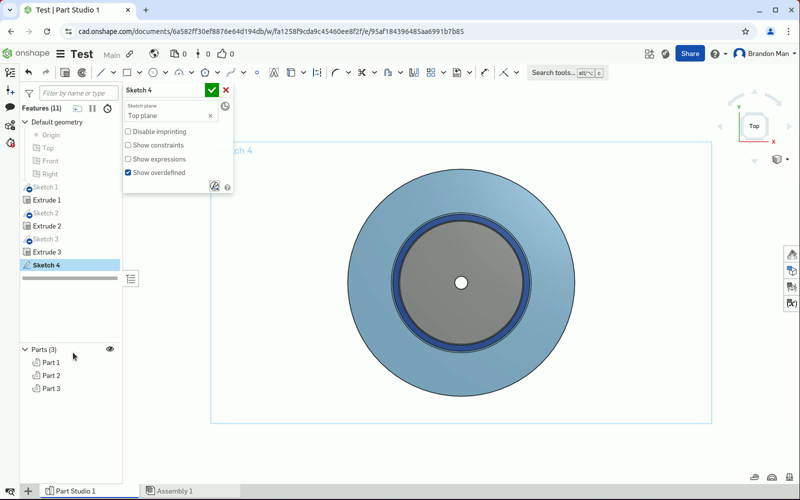
key(y)
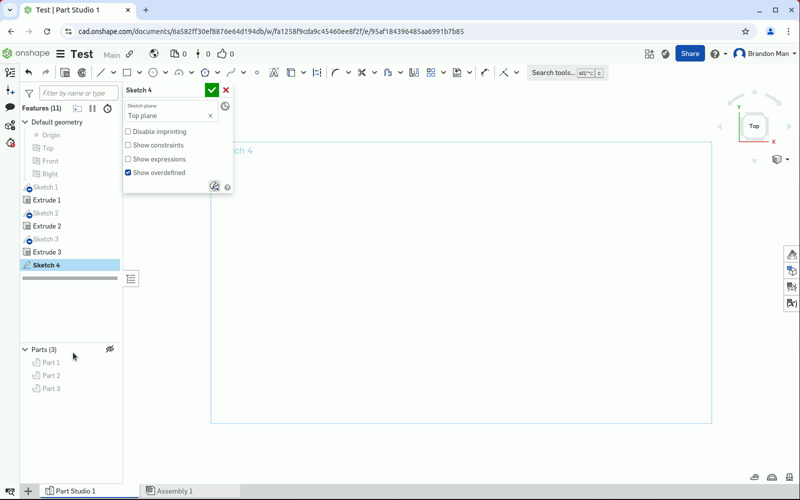
key(c)
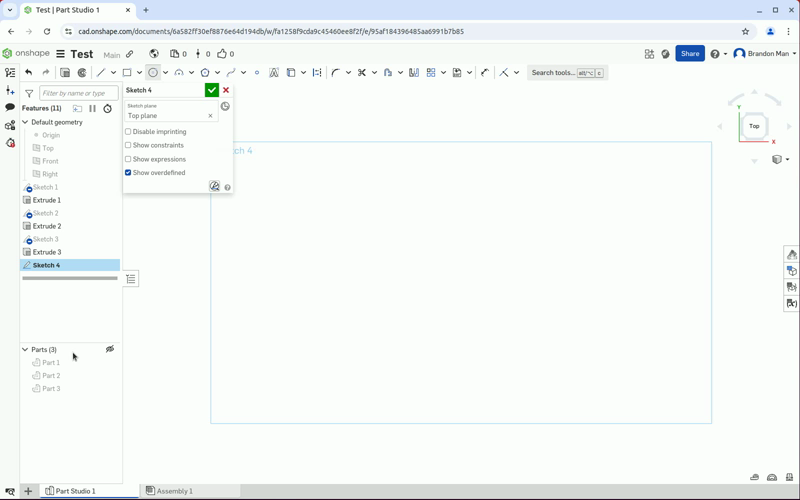
key_down(shift)
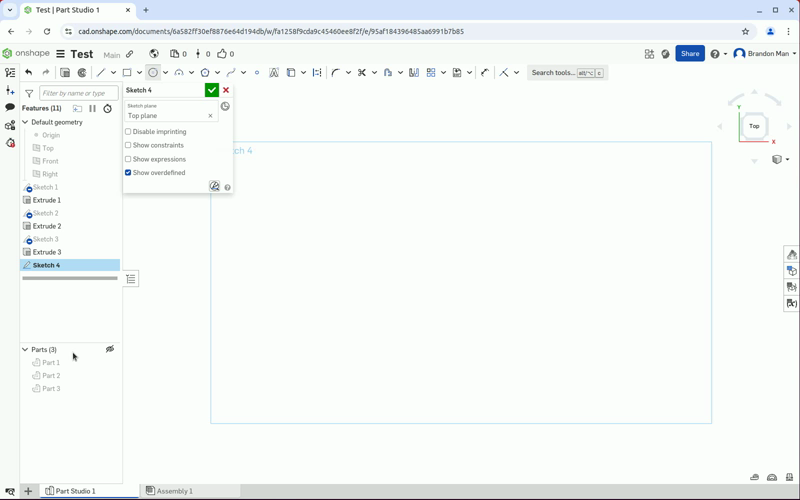
mouse_move(461, 282)
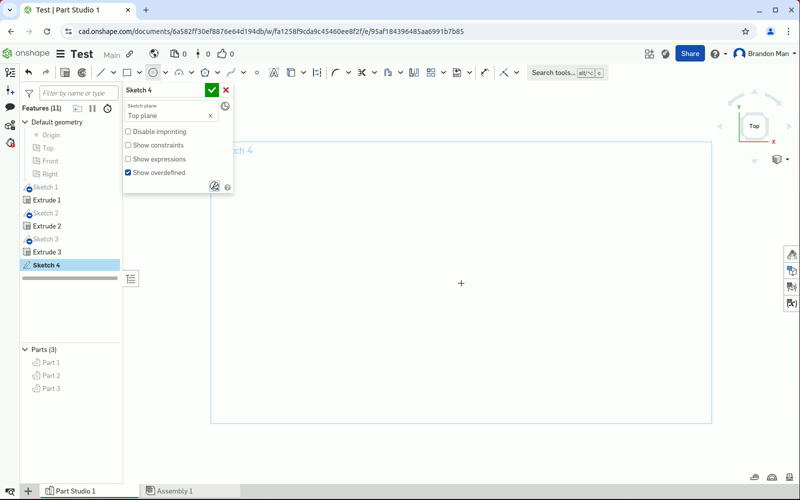
click(461, 282)
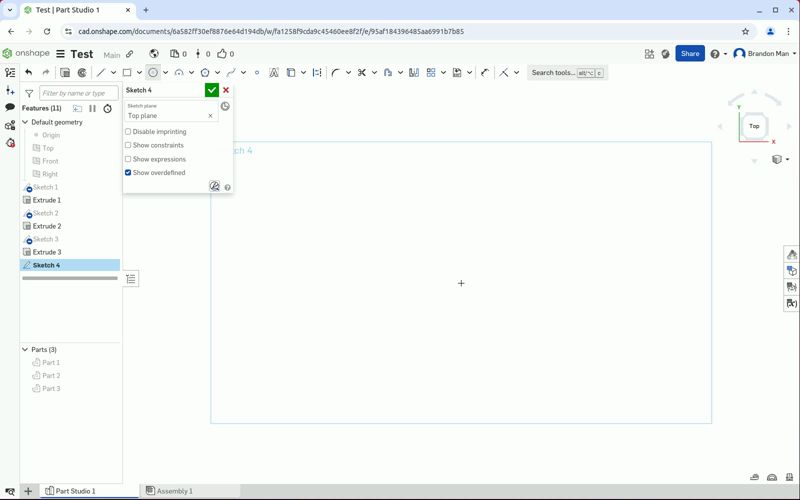
key_up(shift)
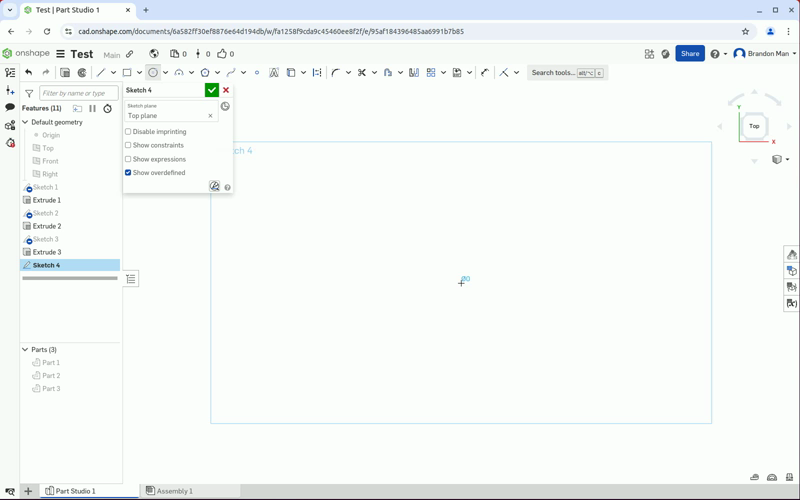
mouse_move(531, 282)
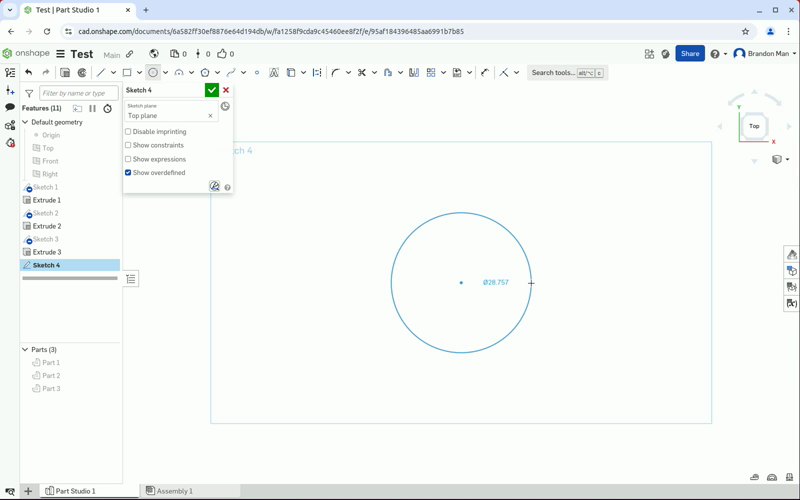
click(531, 282)
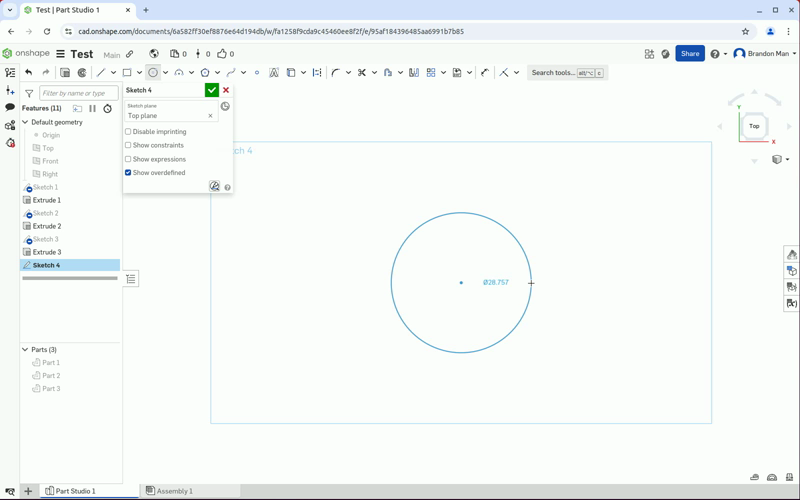
key(esc)
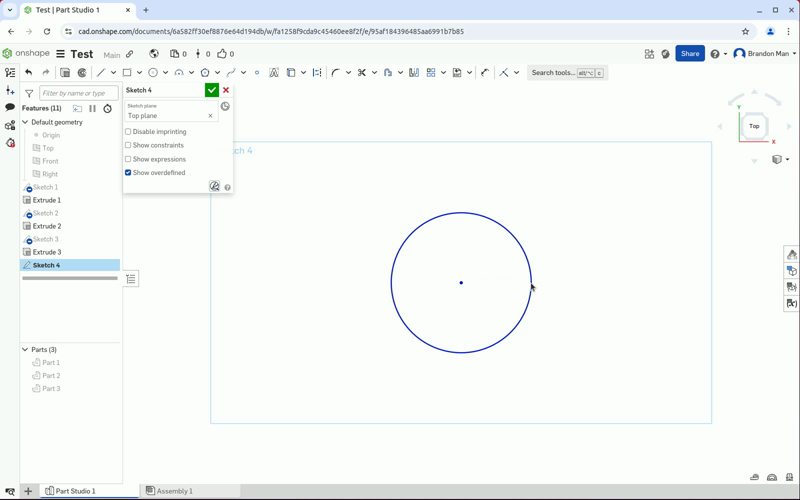
key(c)
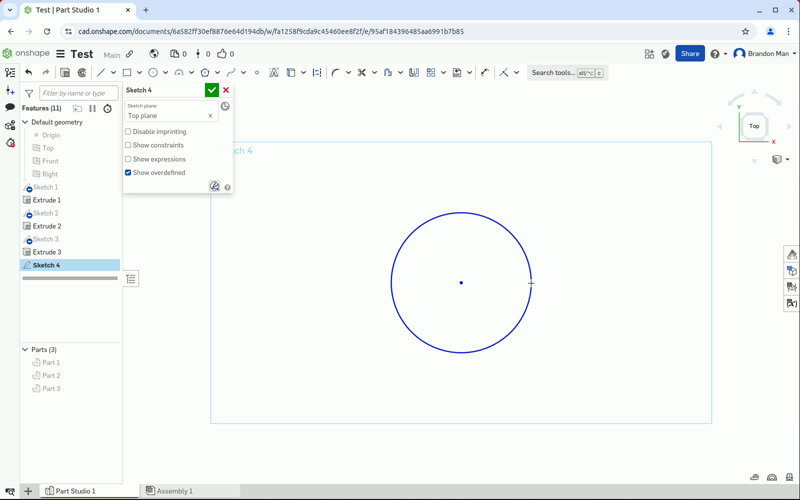
key_down(shift)
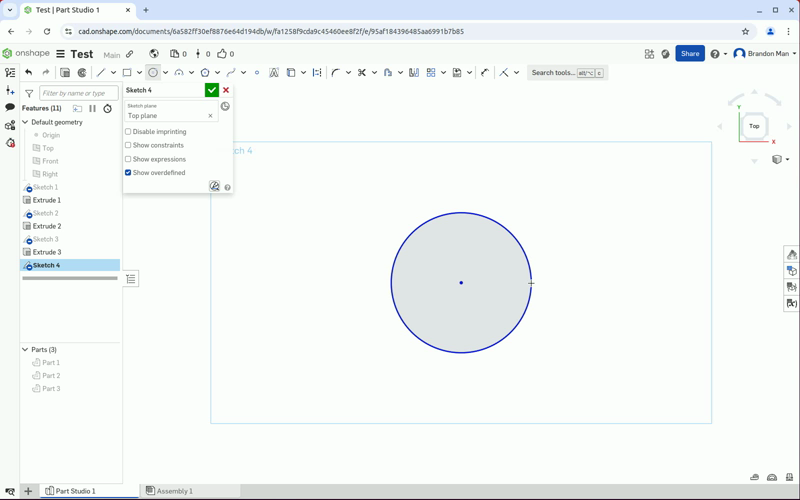
mouse_move(461, 282)
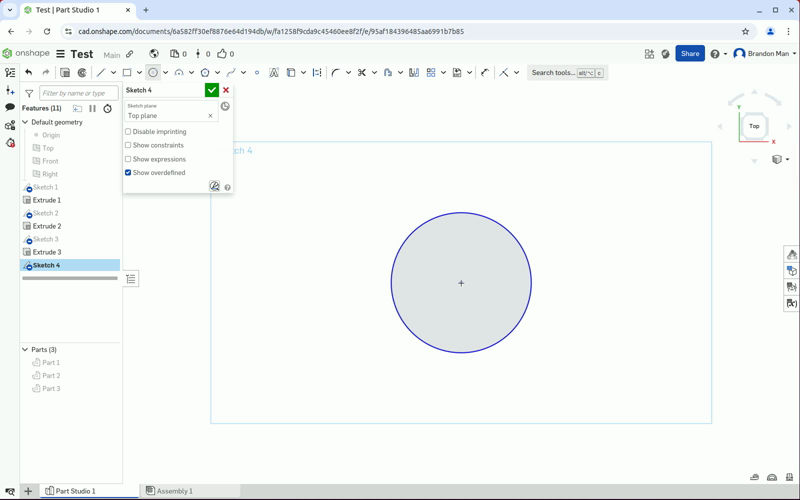
click(461, 282)
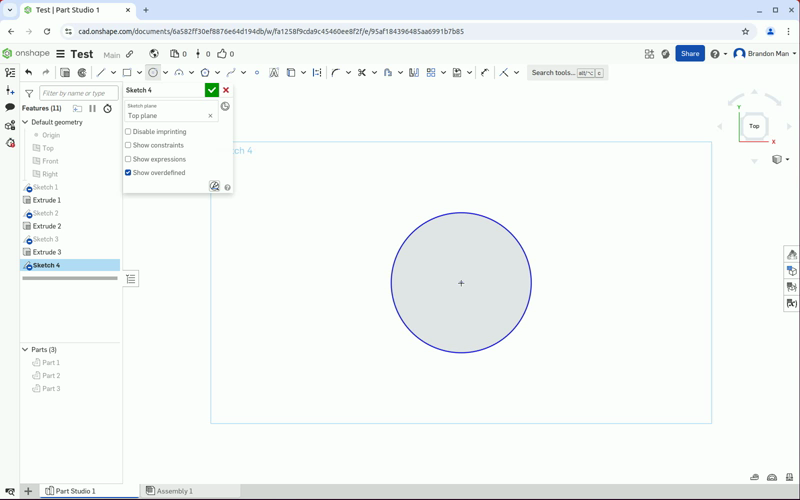
key_up(shift)
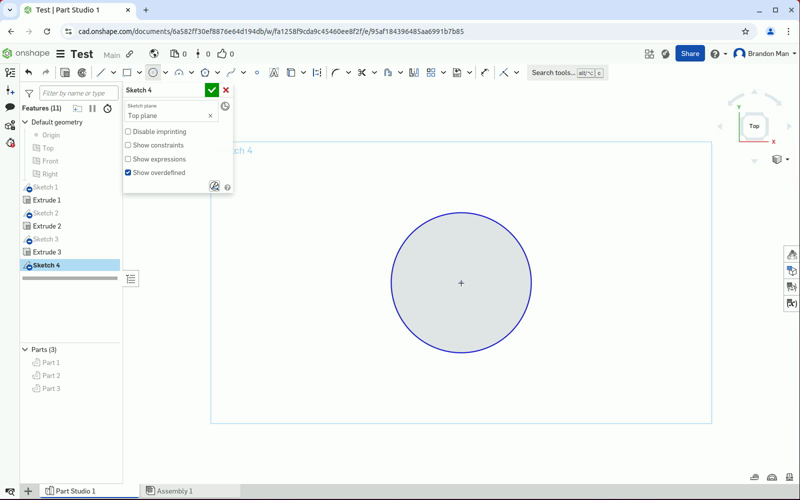
mouse_move(523, 282)
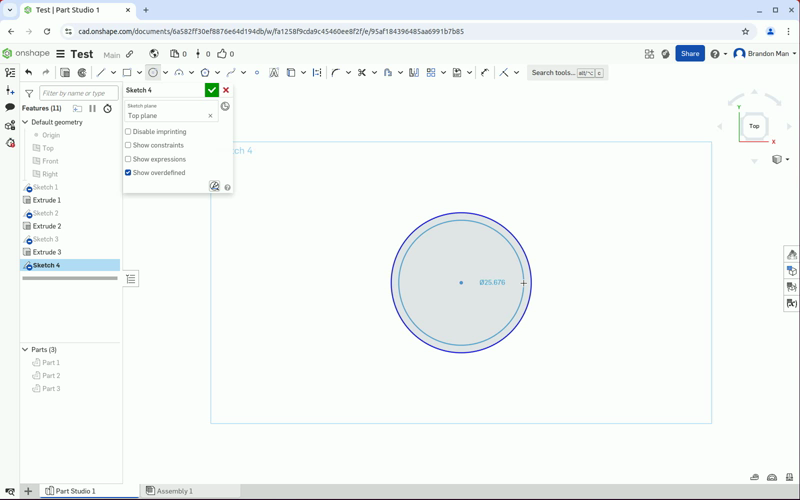
click(523, 282)
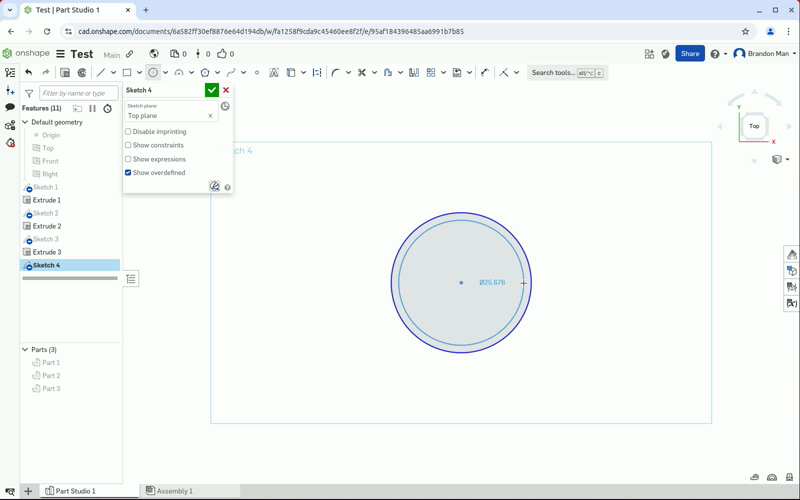
key(esc)
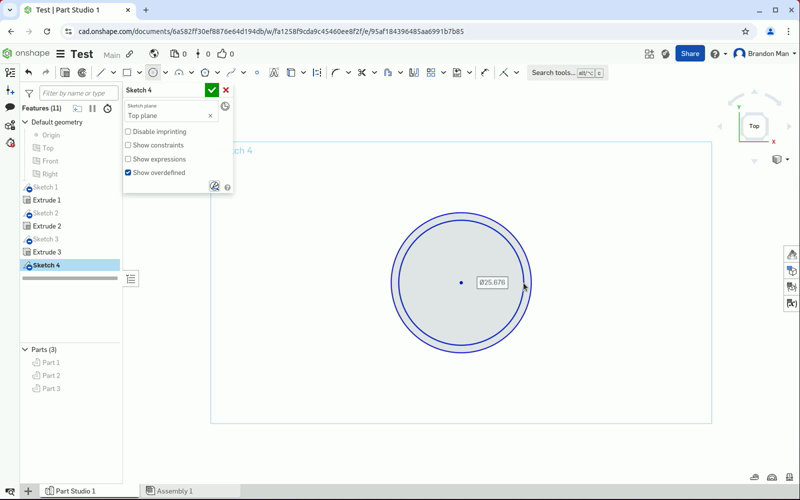
mouse_move(482, 344)
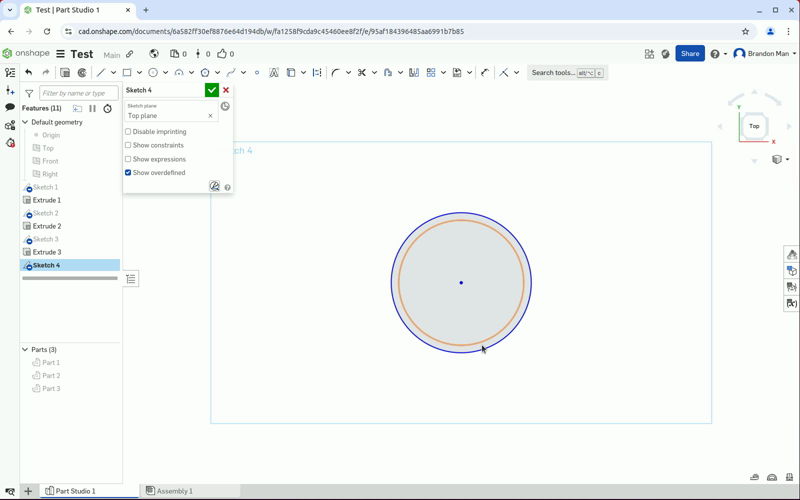
click(482, 344)
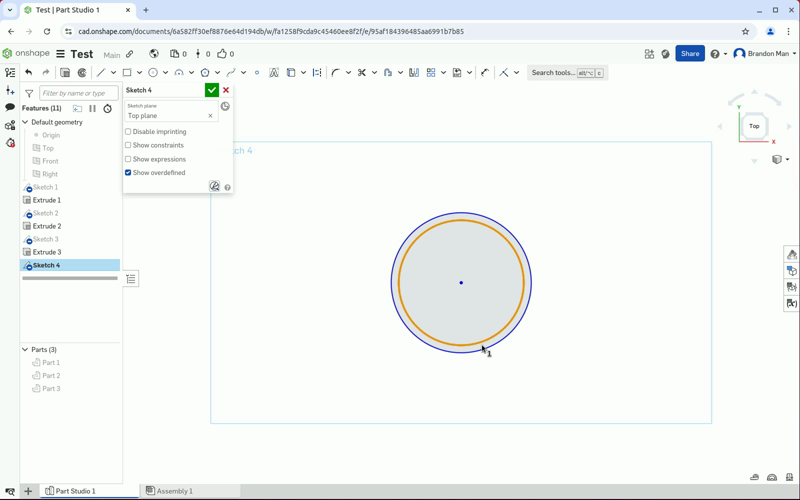
mouse_move(73, 352)
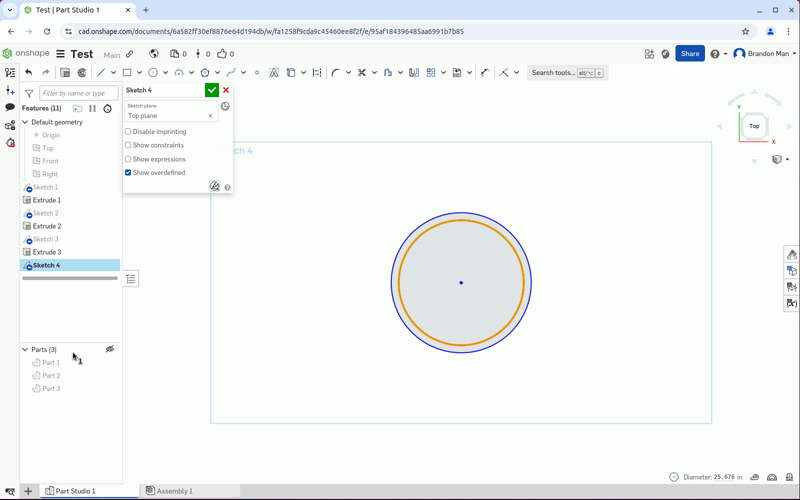
key(shift+y)
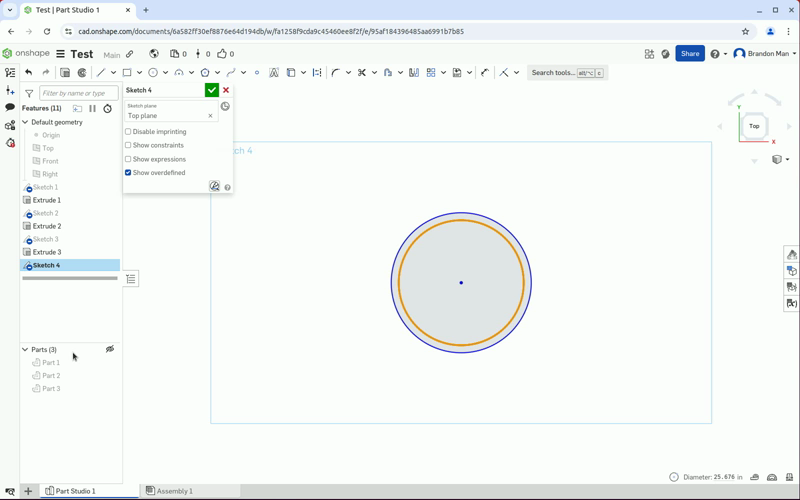
key(shift+e)
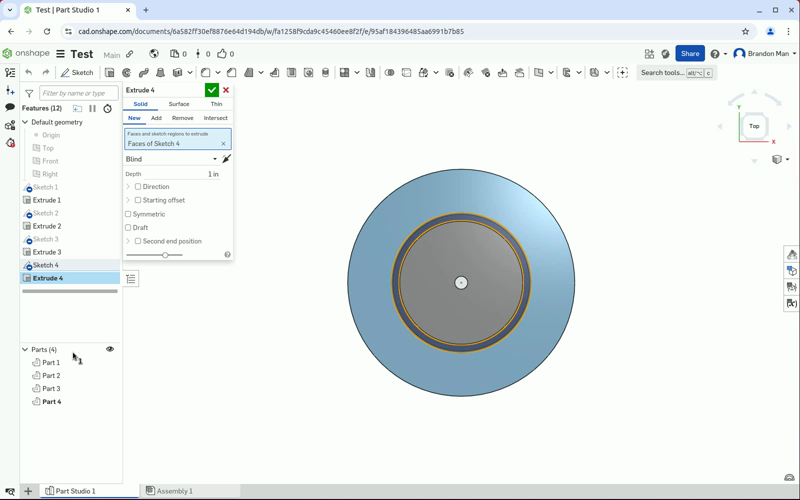
mouse_move(143, 106)
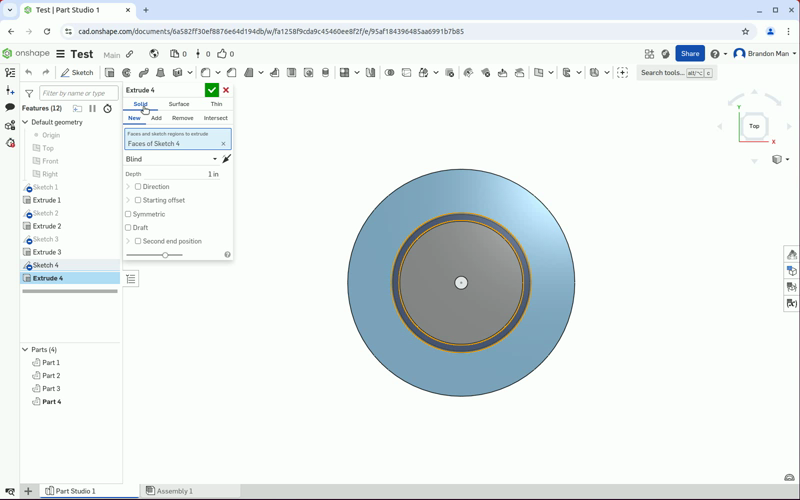
click(143, 106)
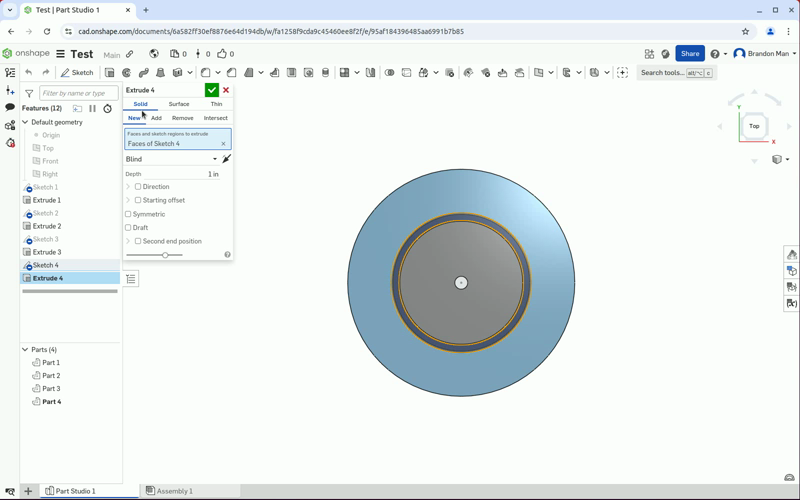
mouse_move(137, 120)
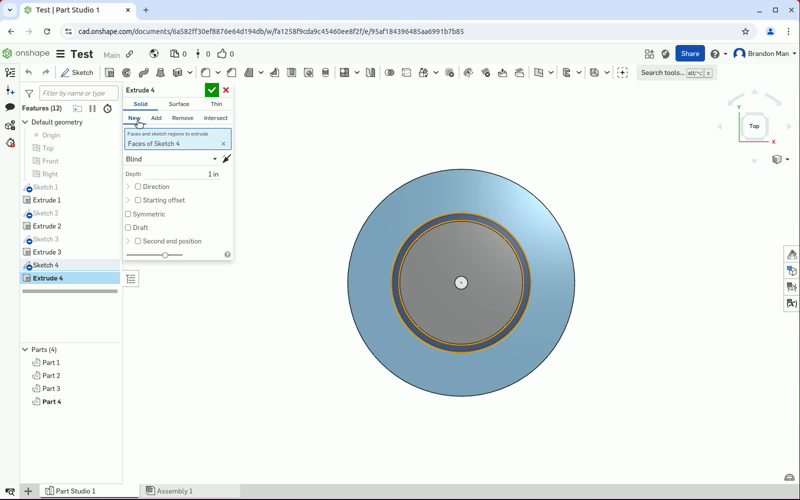
click(137, 120)
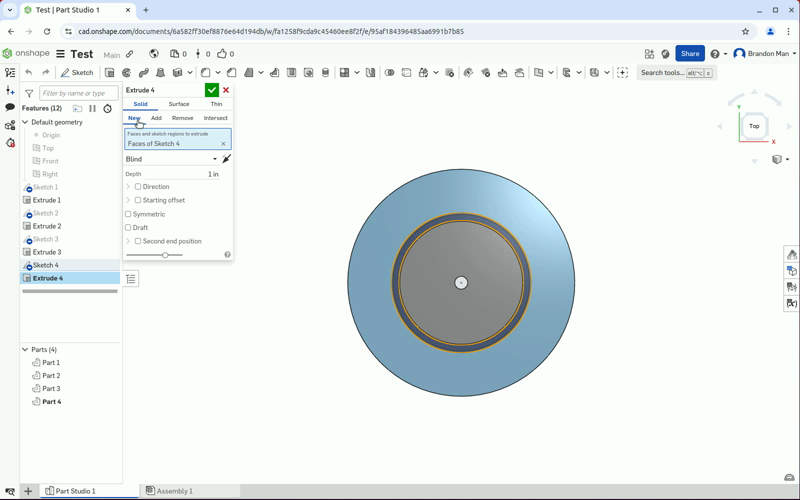
key(tab, 4)
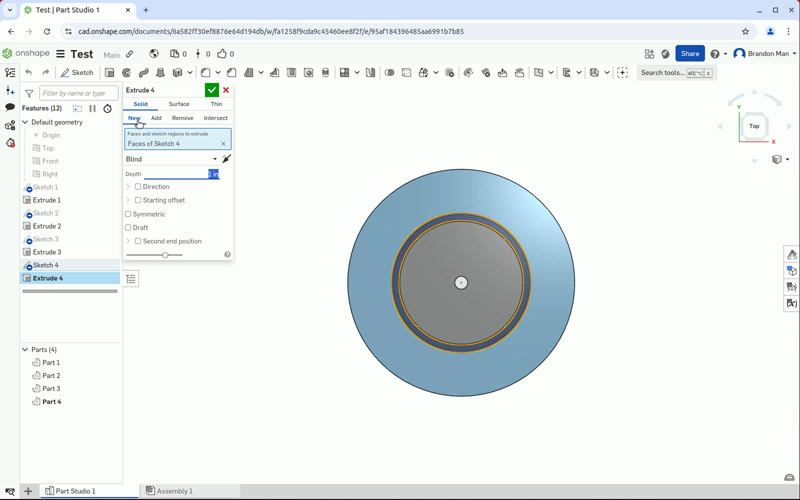
text(17.331)
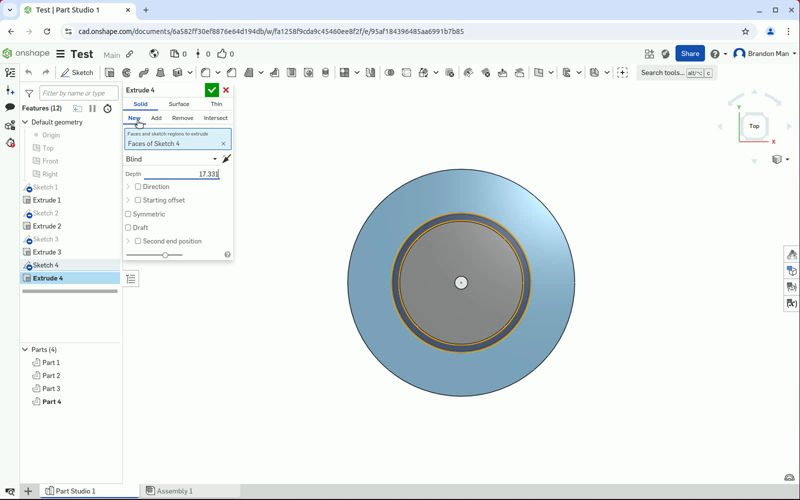
key(enter)
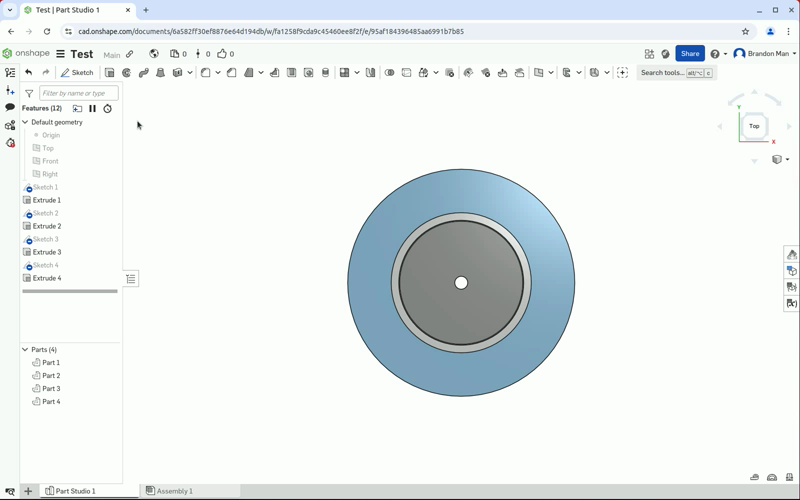
key(shift+h)
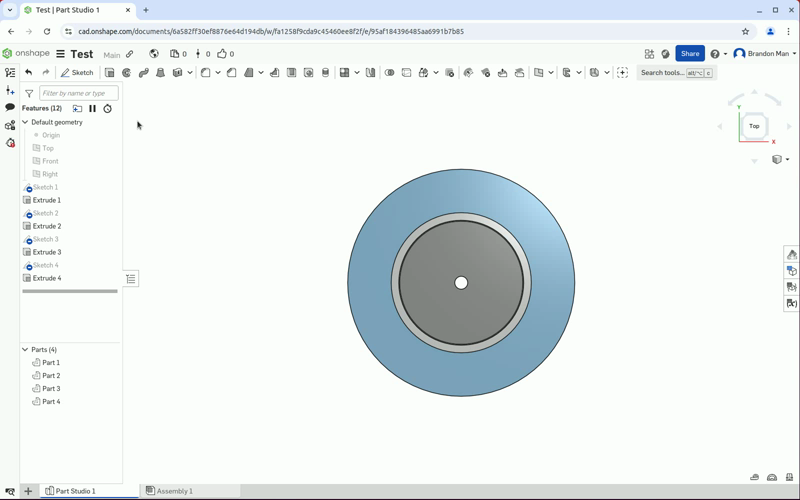
key(shift+h)
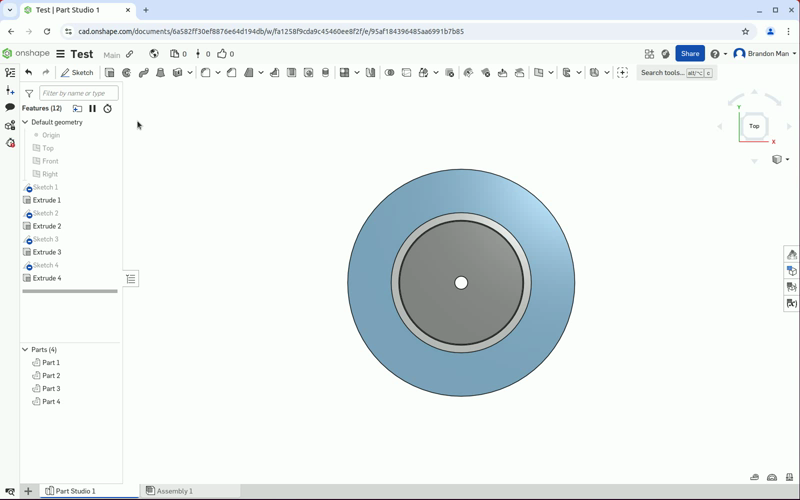
mouse_move(73, 189)
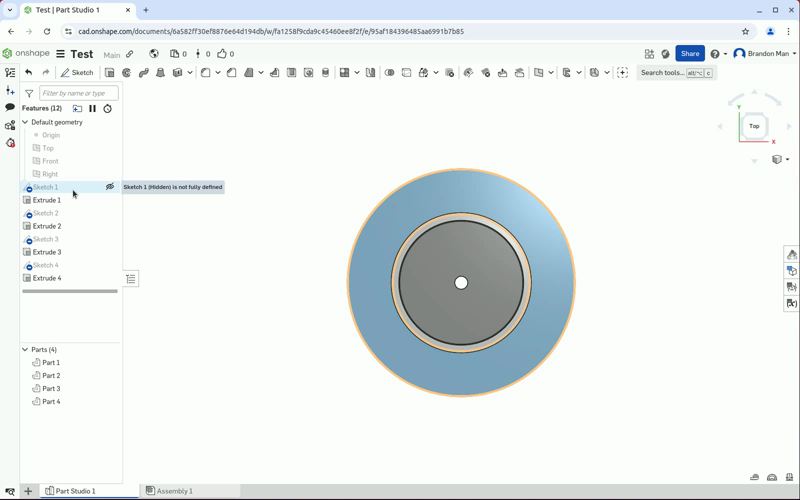
click(73, 189)
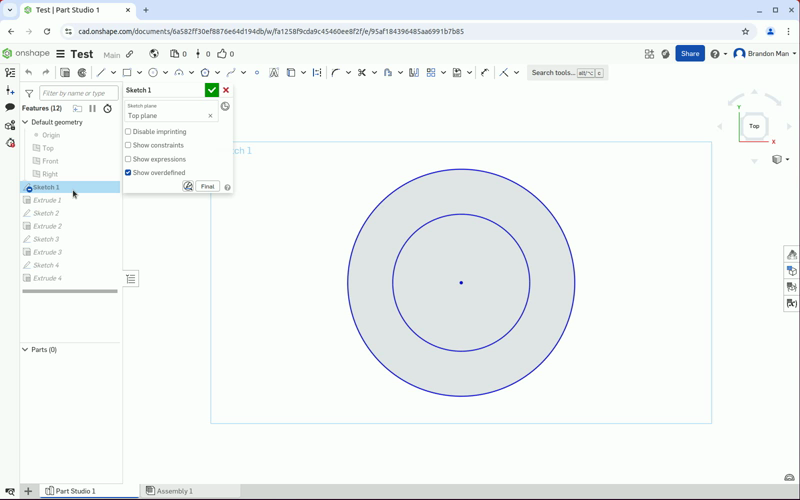
mouse_move(229, 92)
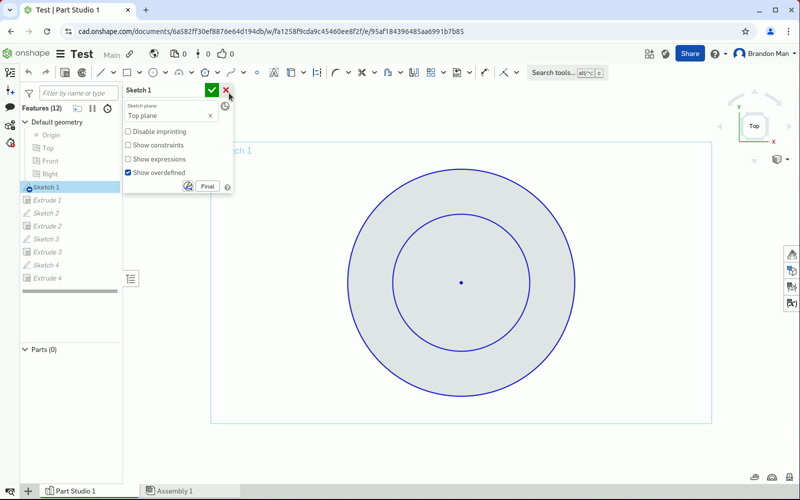
click(229, 92)
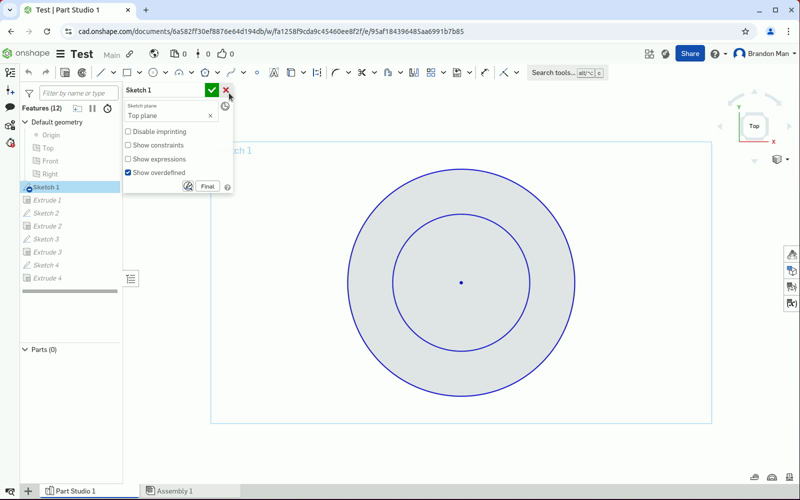
key(shift+s)
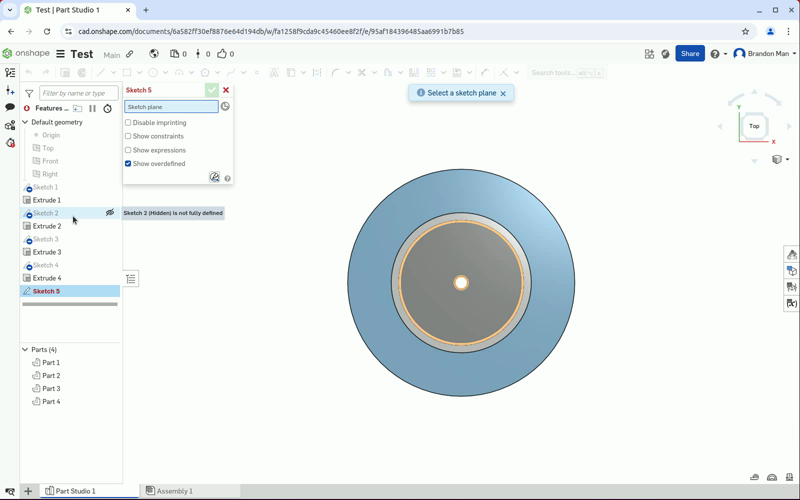
scroll(3)
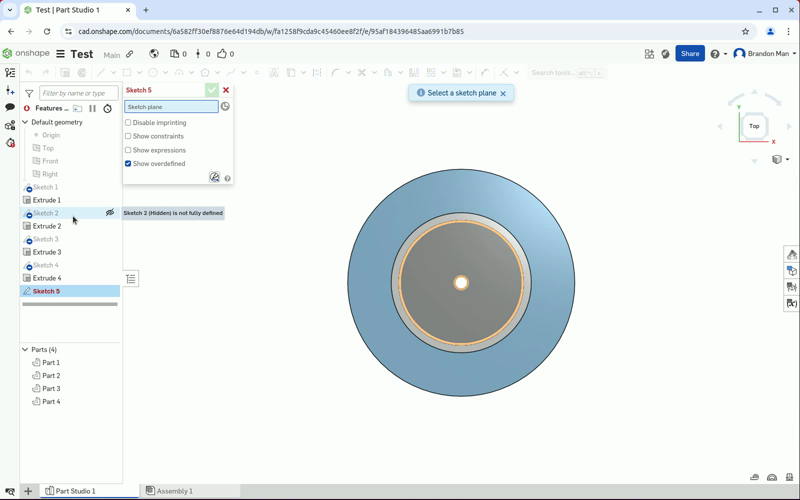
mouse_move(73, 150)
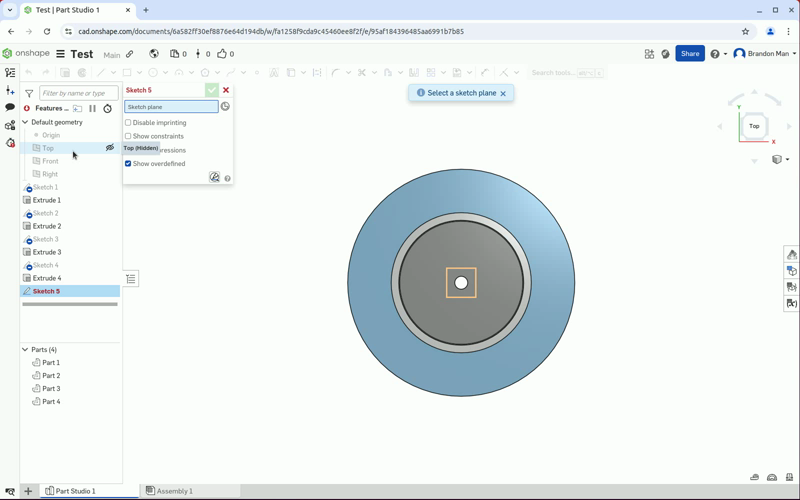
click(73, 150)
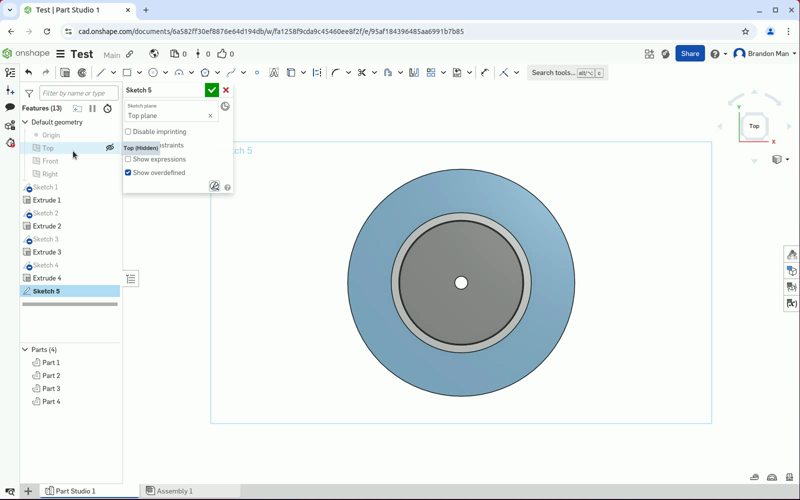
mouse_move(73, 352)
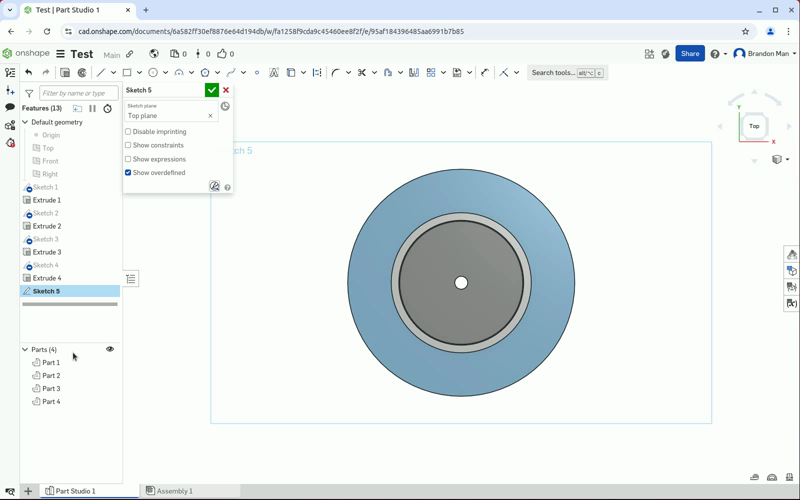
key(y)
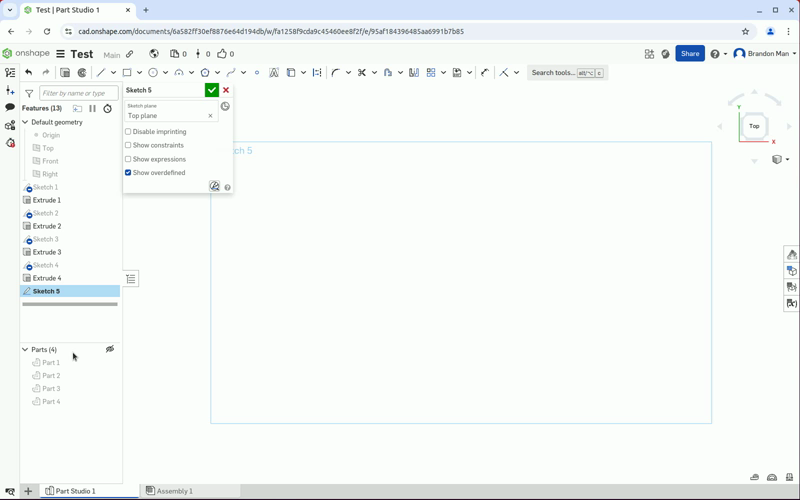
key(c)
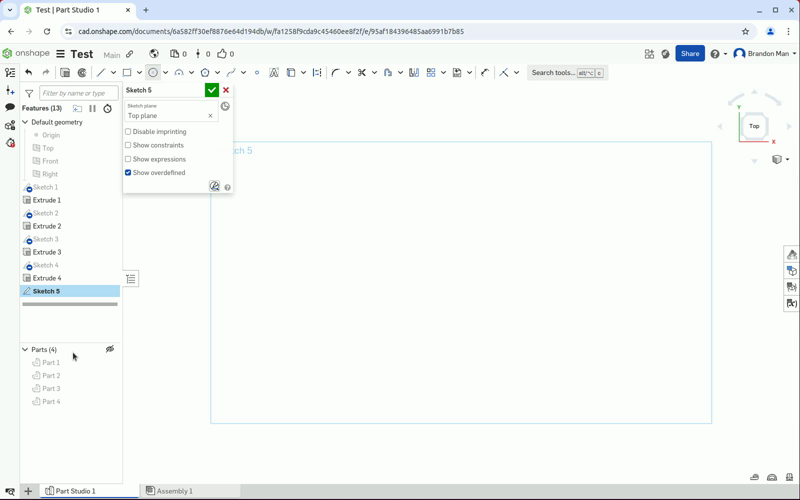
key_down(shift)
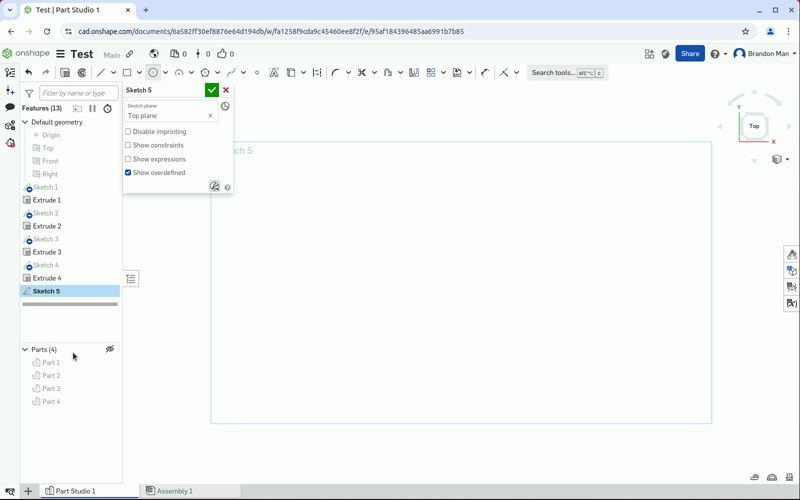
mouse_move(461, 282)
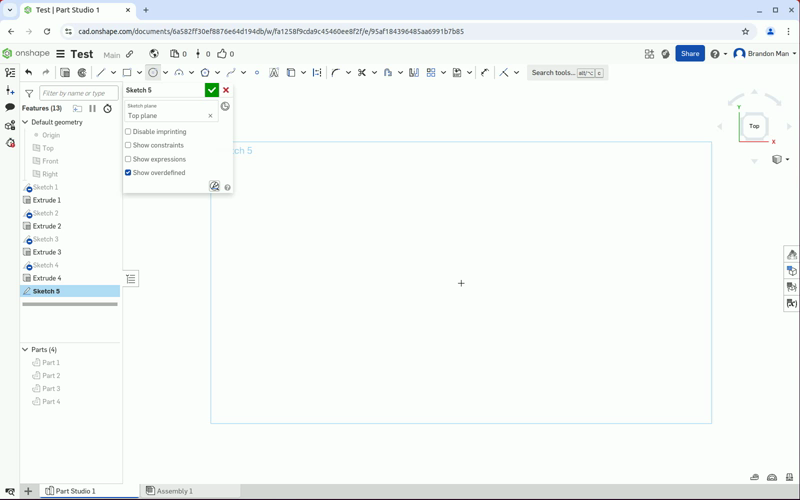
click(461, 282)
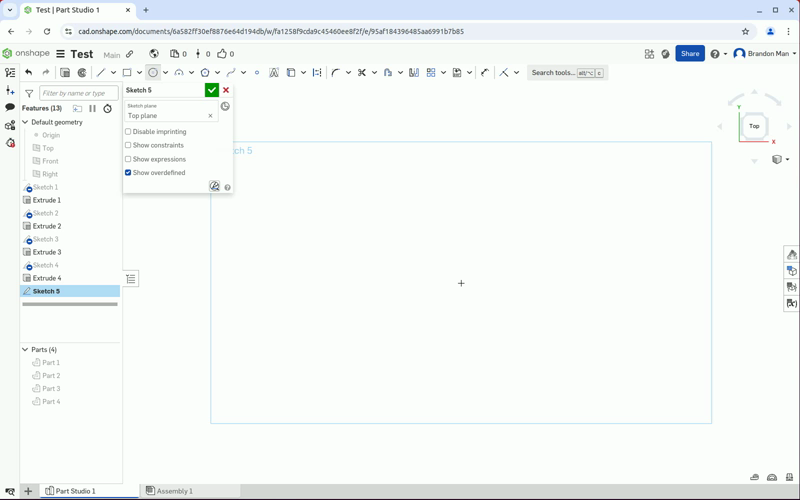
key_up(shift)
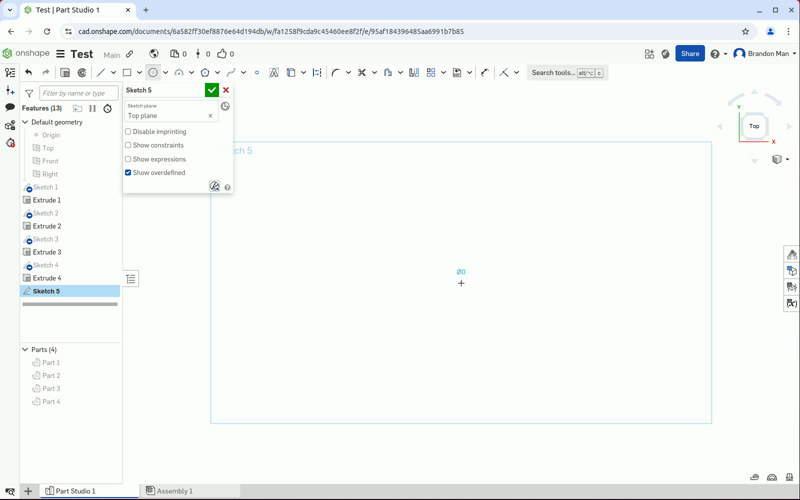
mouse_move(574, 282)
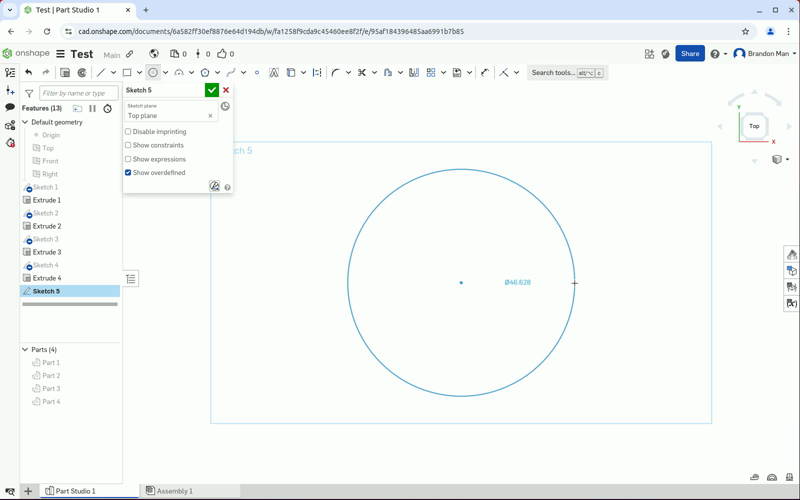
click(574, 282)
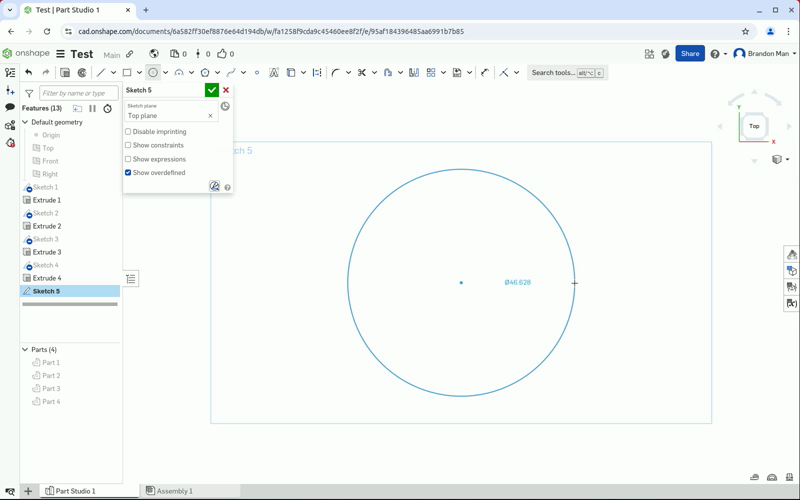
key(esc)
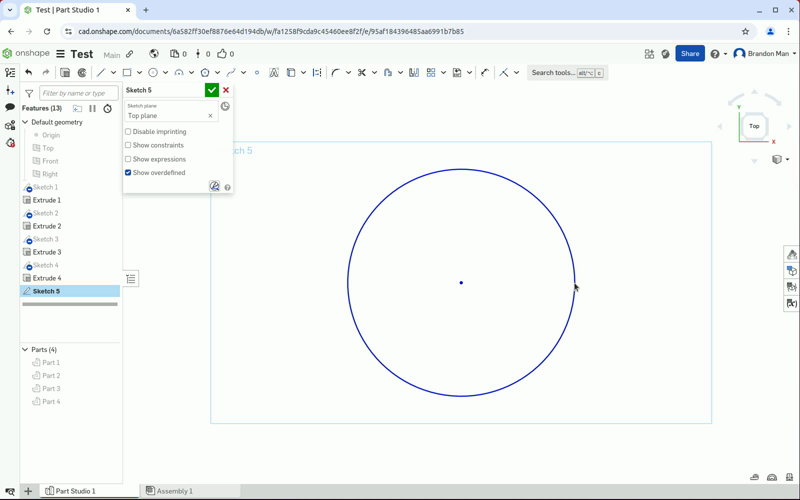
key(c)
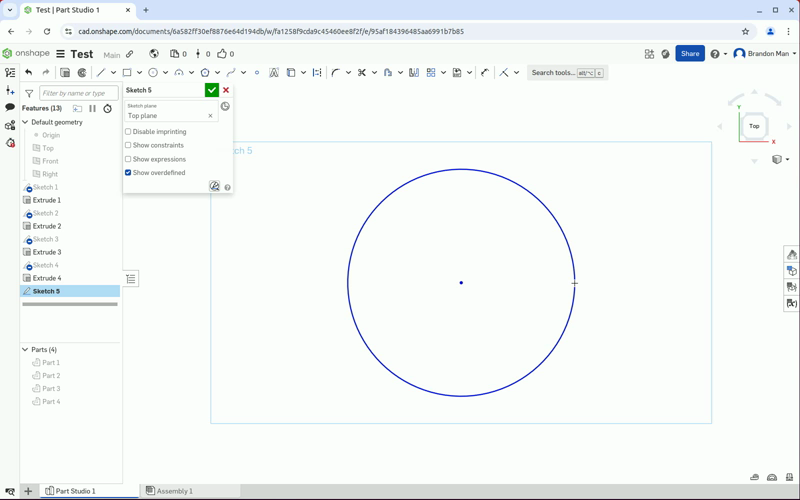
key_down(shift)
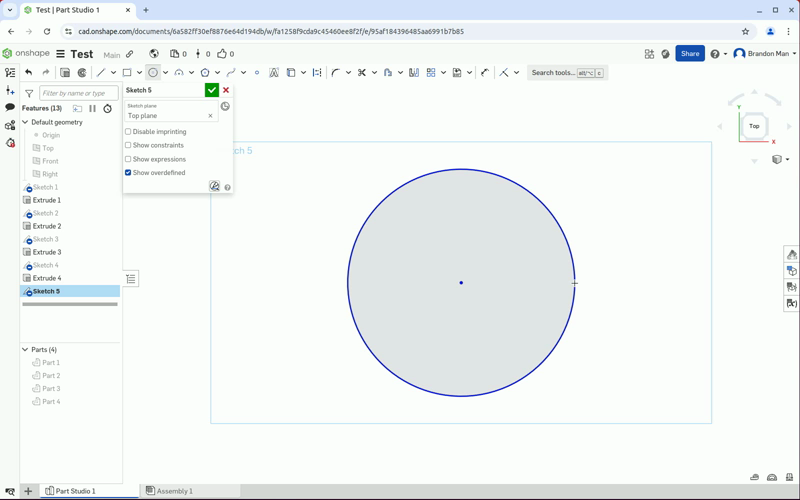
mouse_move(461, 282)
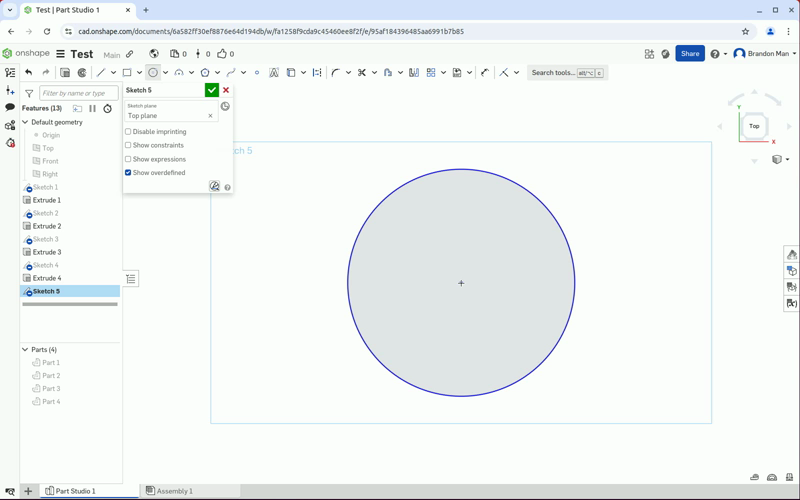
click(461, 282)
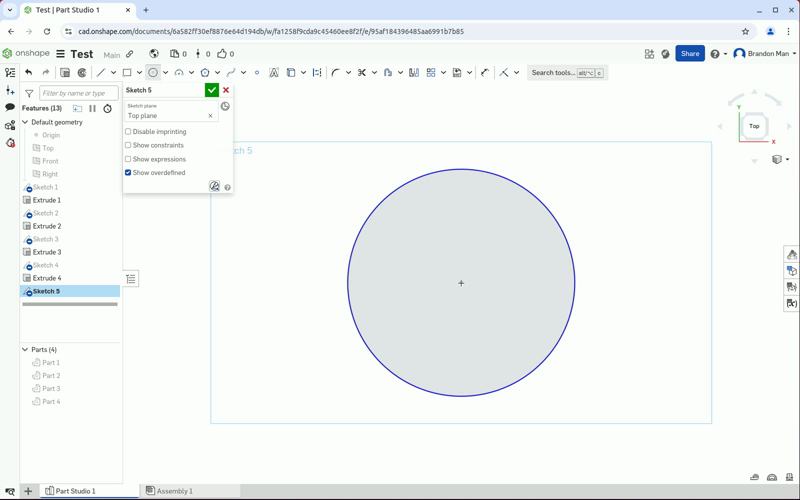
key_up(shift)
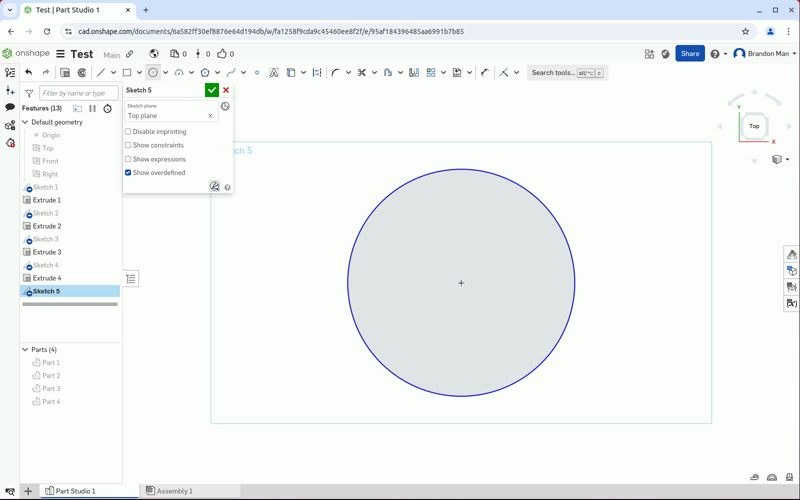
mouse_move(529, 282)
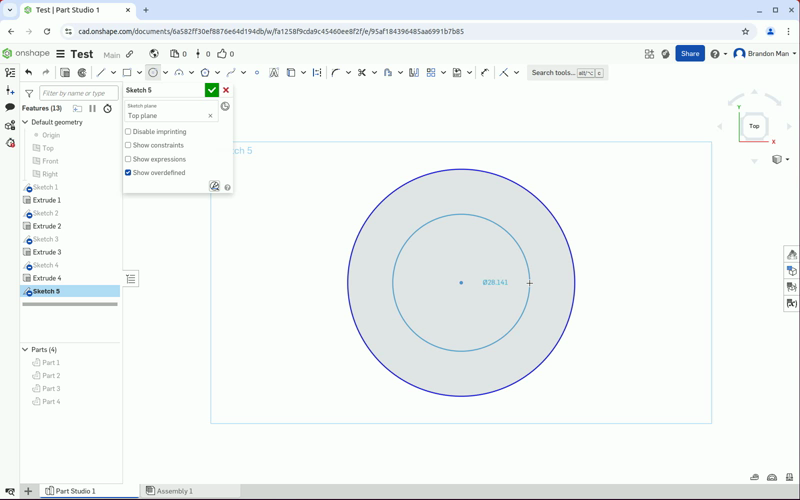
click(529, 282)
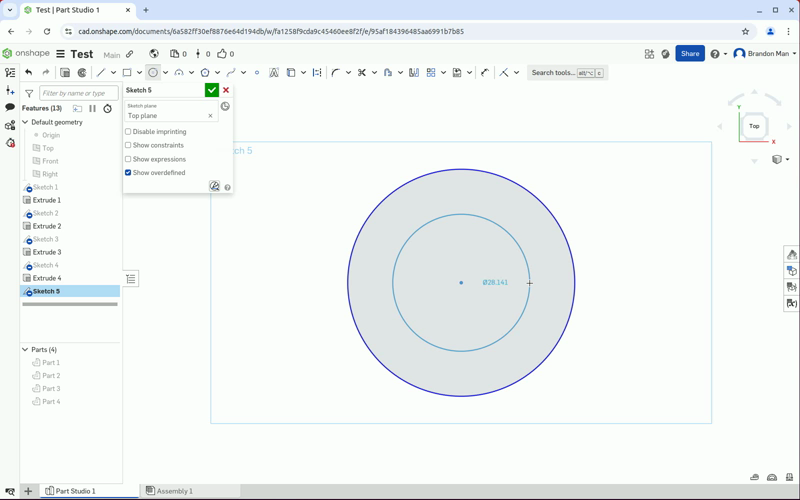
key(esc)
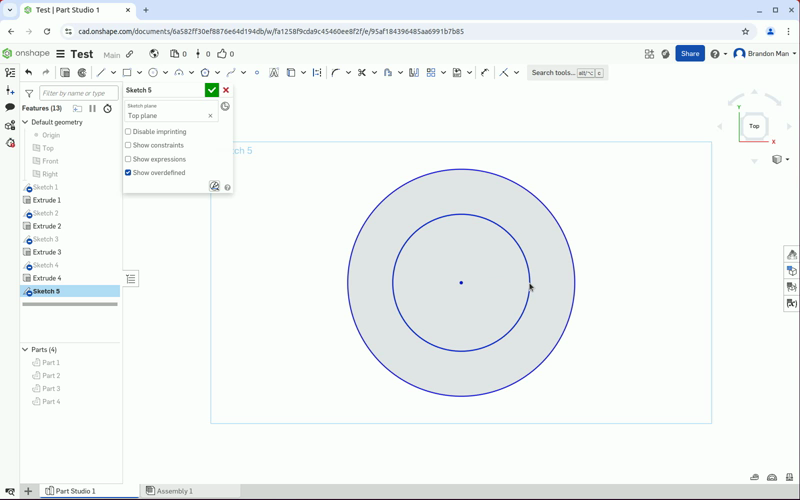
mouse_move(484, 372)
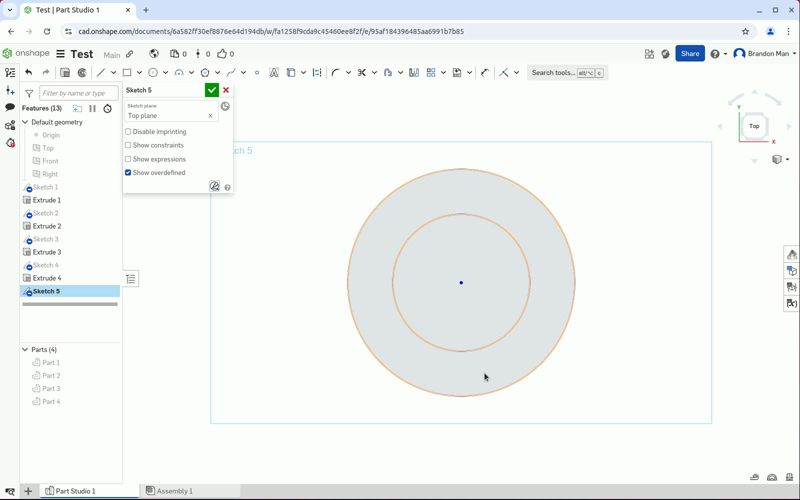
click(484, 372)
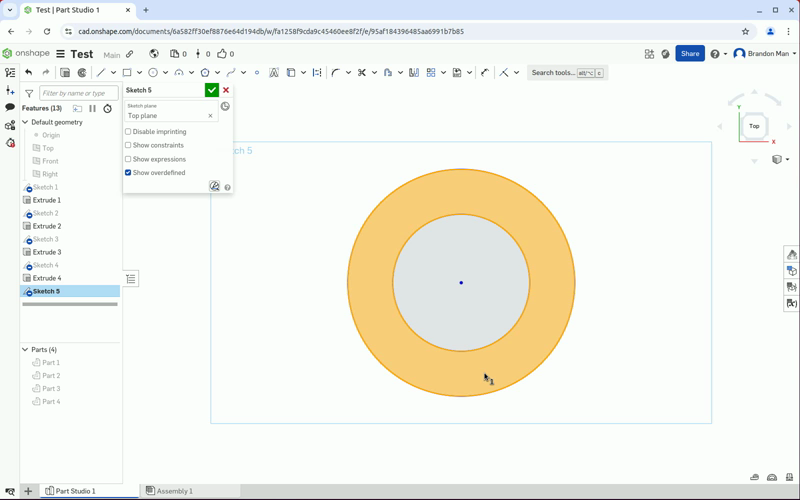
mouse_move(73, 352)
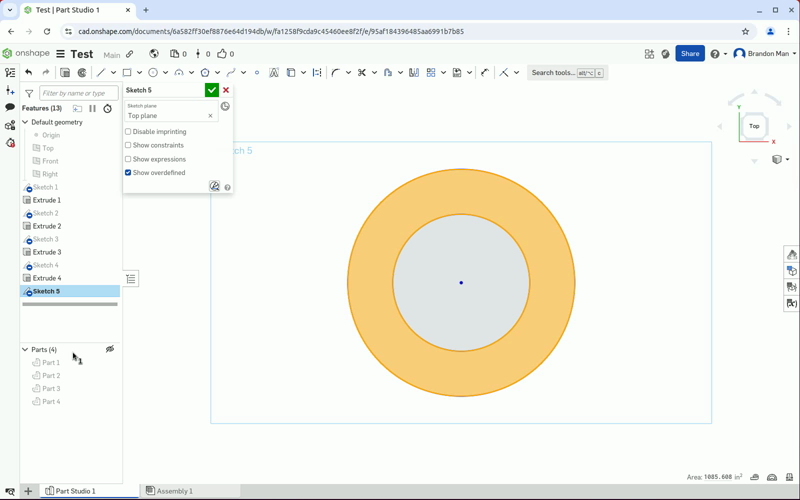
key(shift+y)
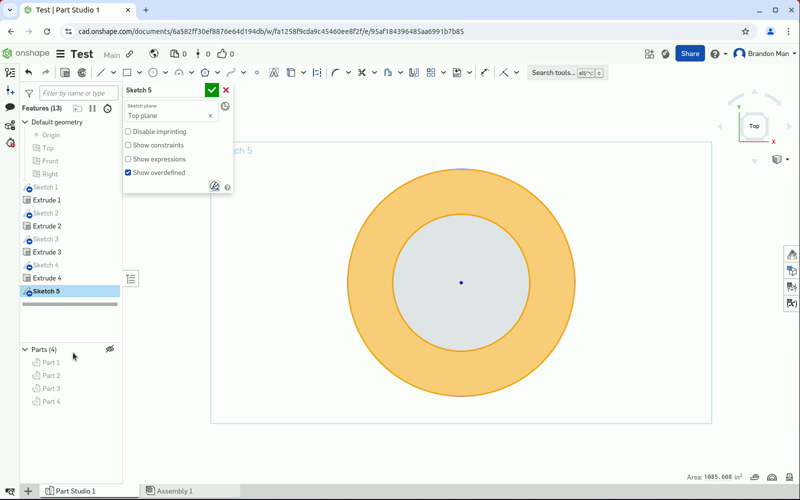
key(shift+e)
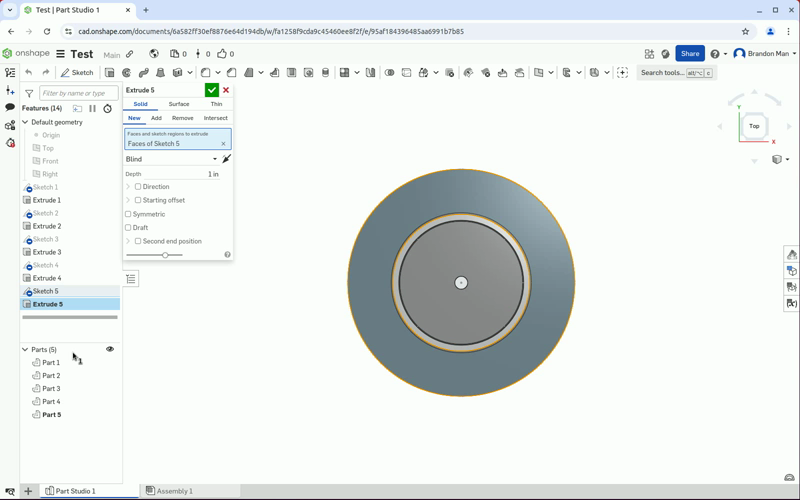
mouse_move(143, 106)
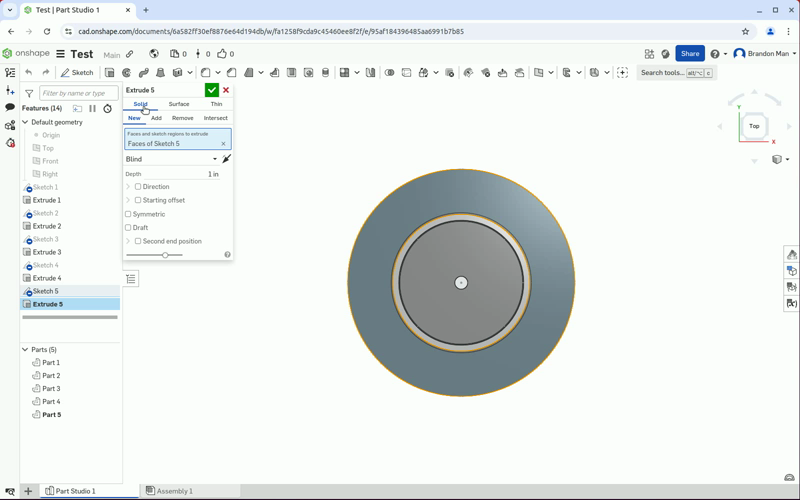
click(143, 106)
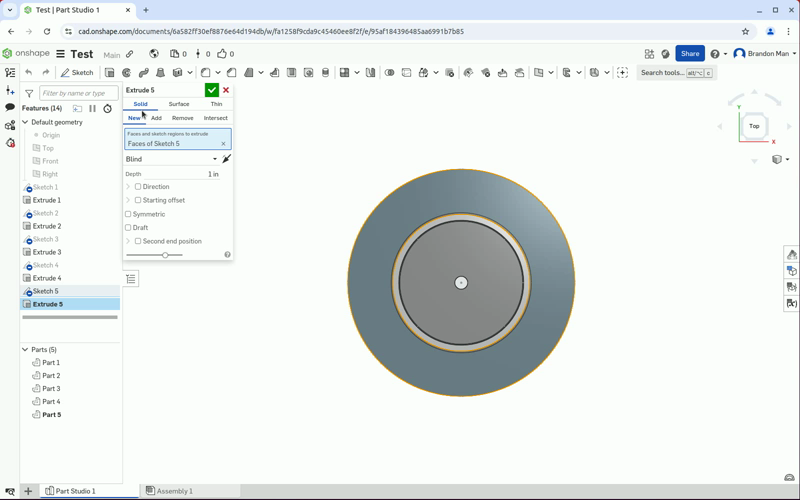
mouse_move(137, 120)
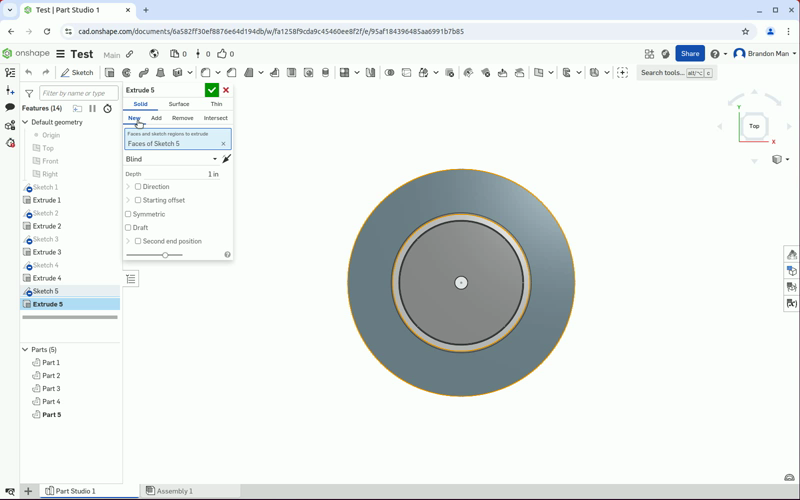
click(137, 120)
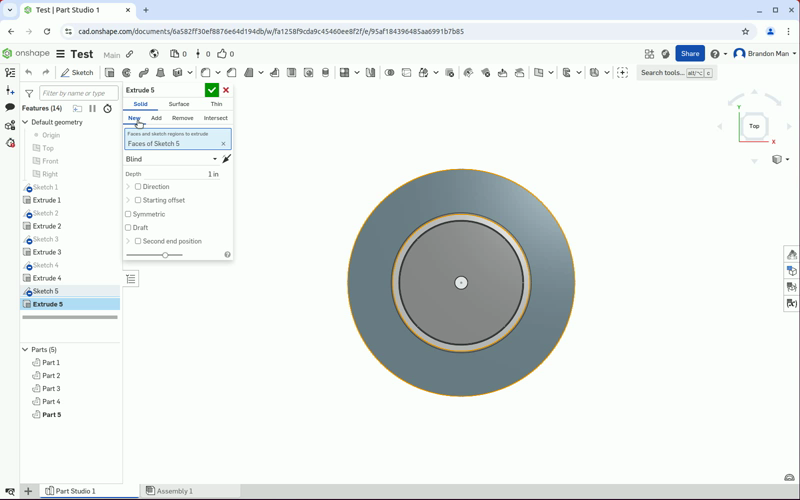
key(tab, 4)
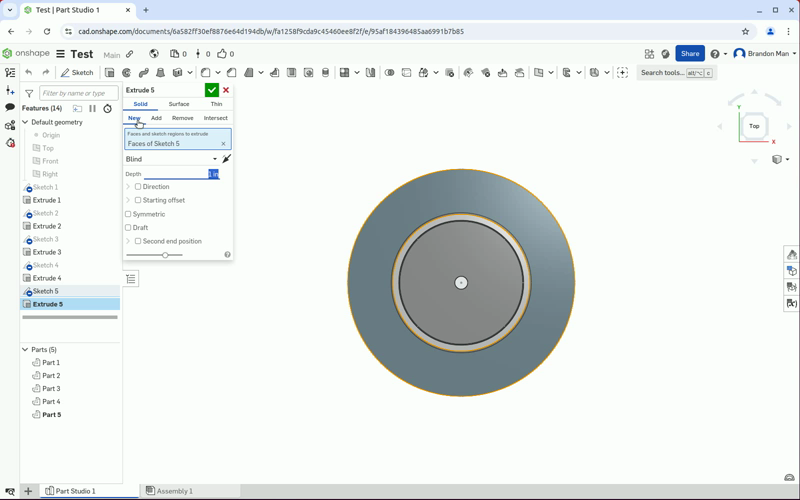
text(1.685)
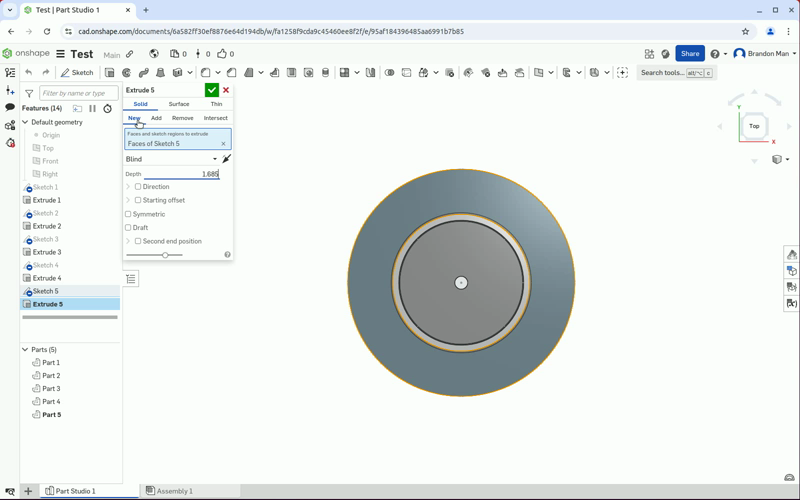
key(enter)
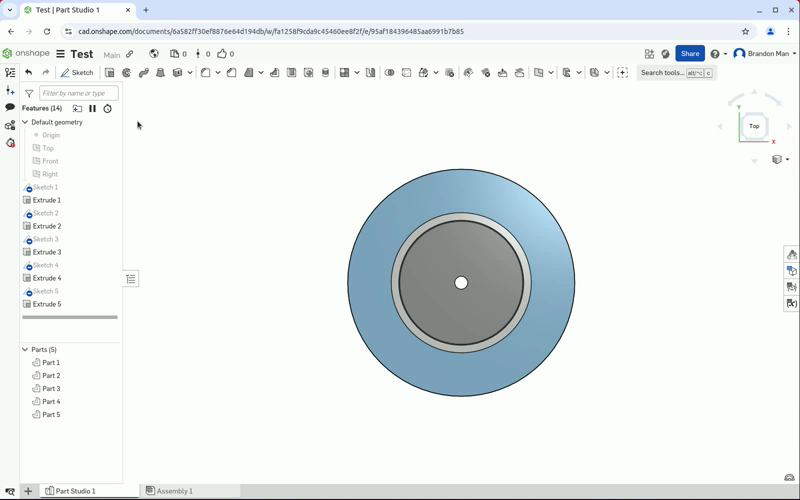
key(shift+h)
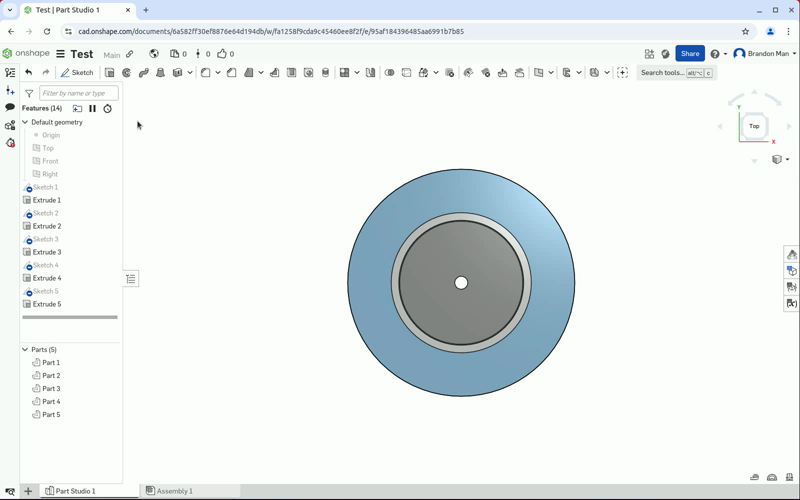
key(shift+h)
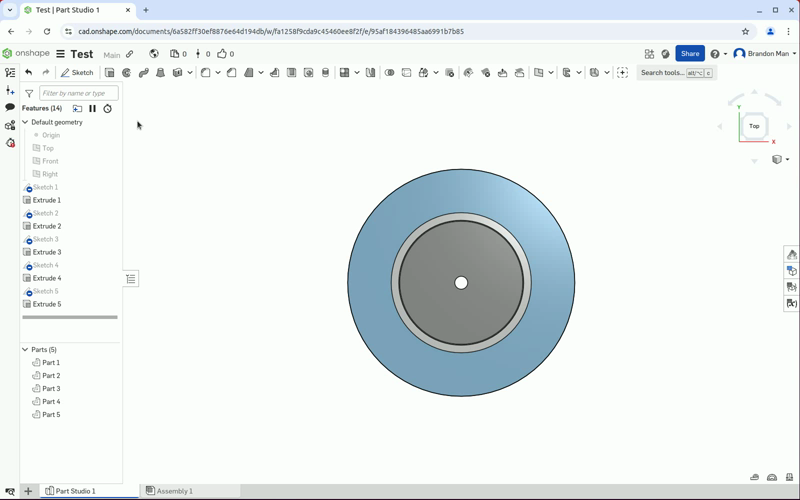
key(shift+7)
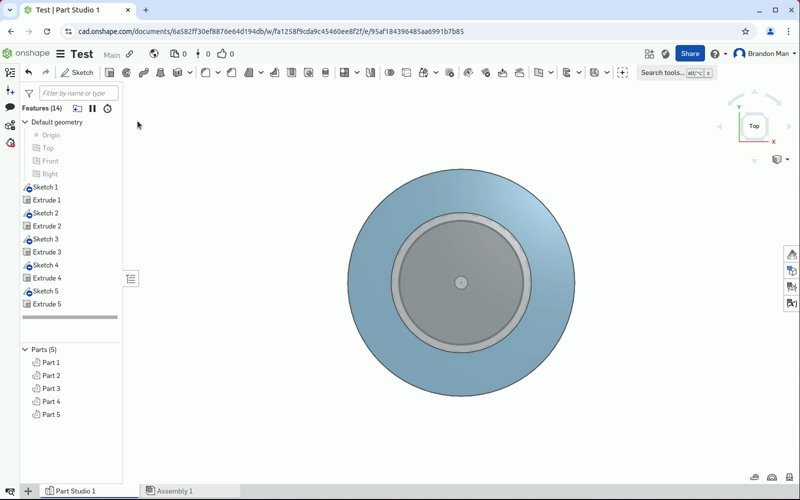
key(up, 3)
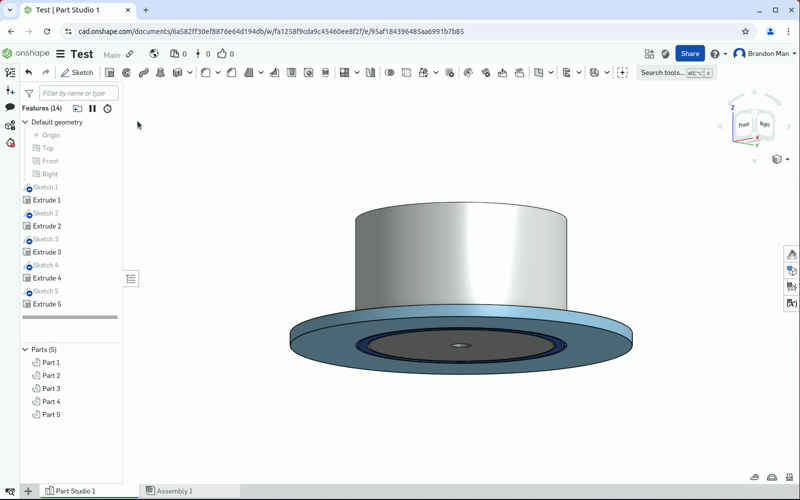
key(left, 3)
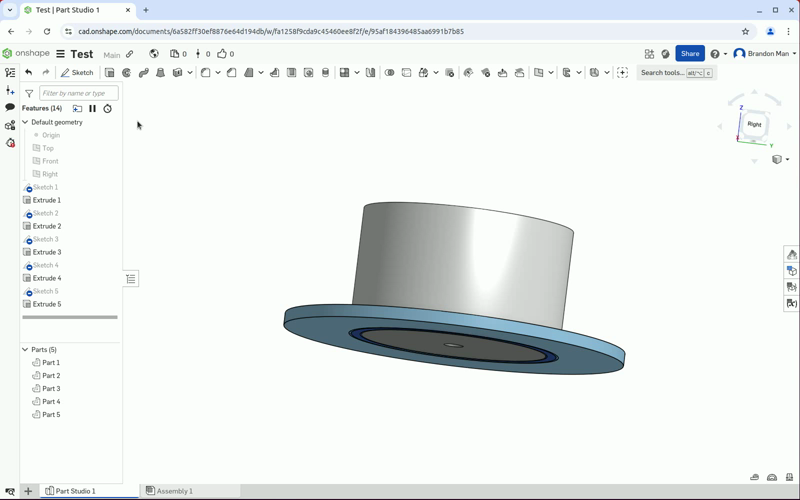
key(right, 3)
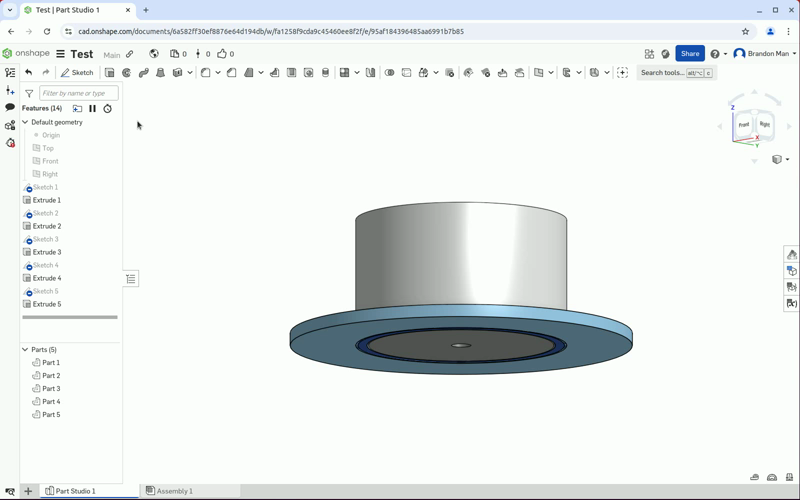
key(down, 3)
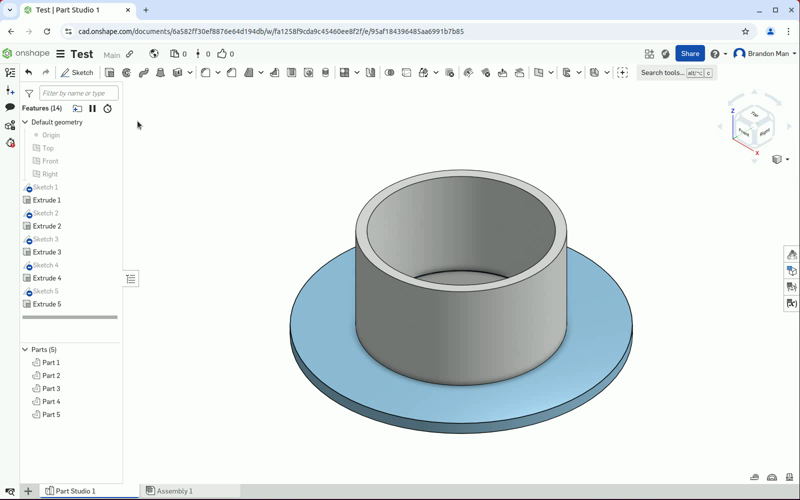
mouse_move(73, 189)
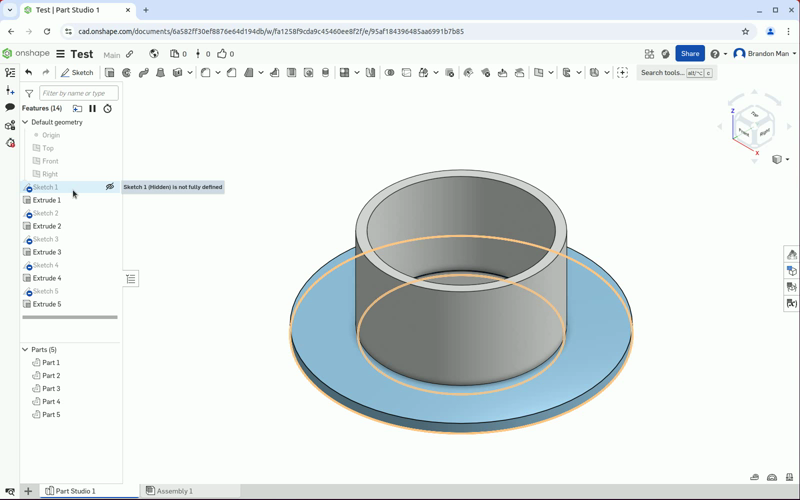
click(73, 189)